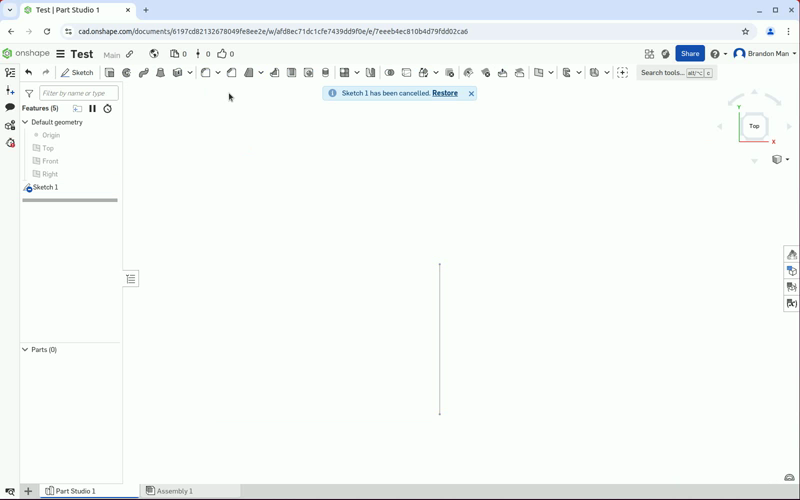
key(shift+h)
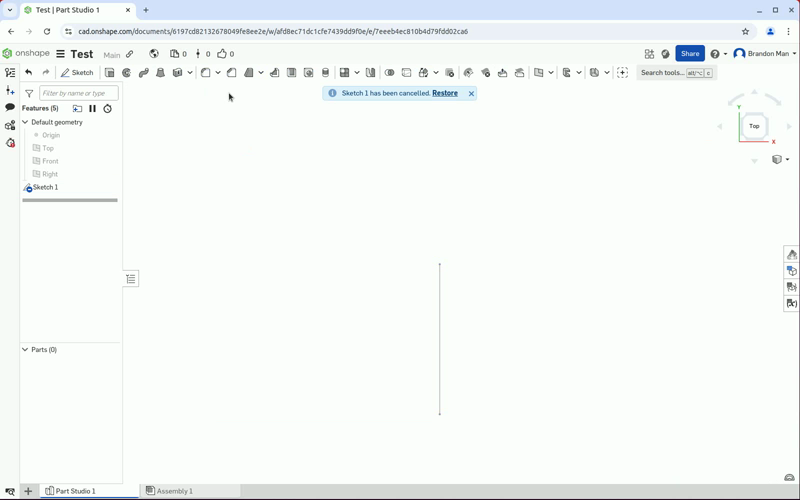
key(shift+s)
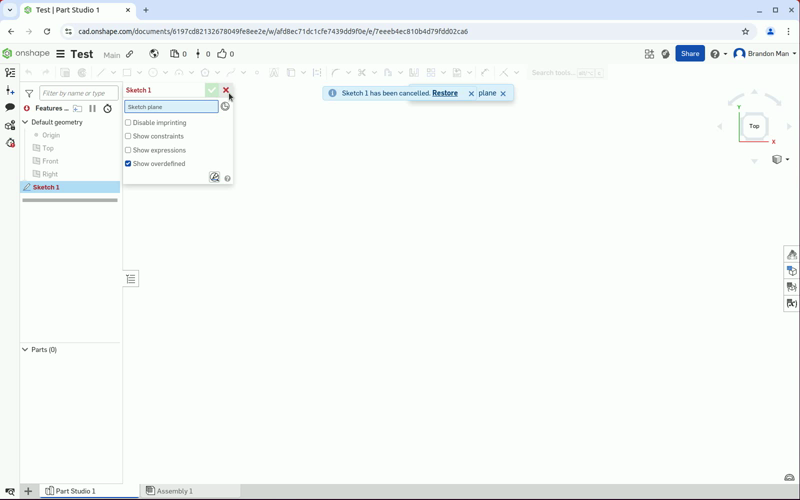
mouse_move(73, 150)
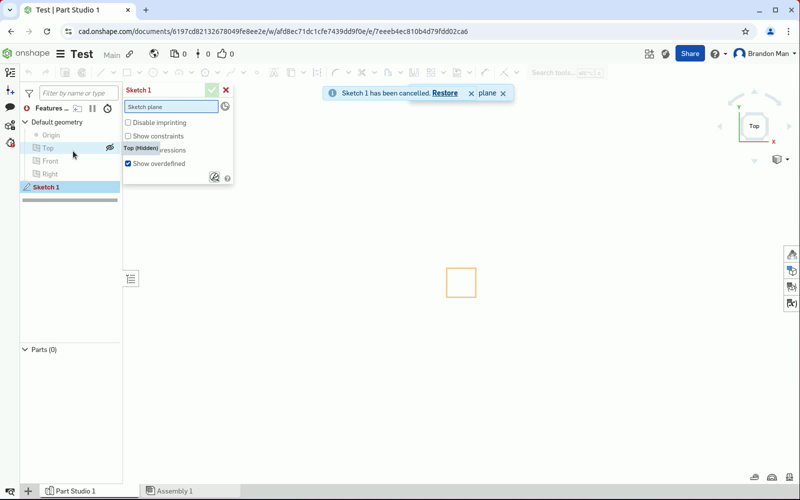
click(73, 150)
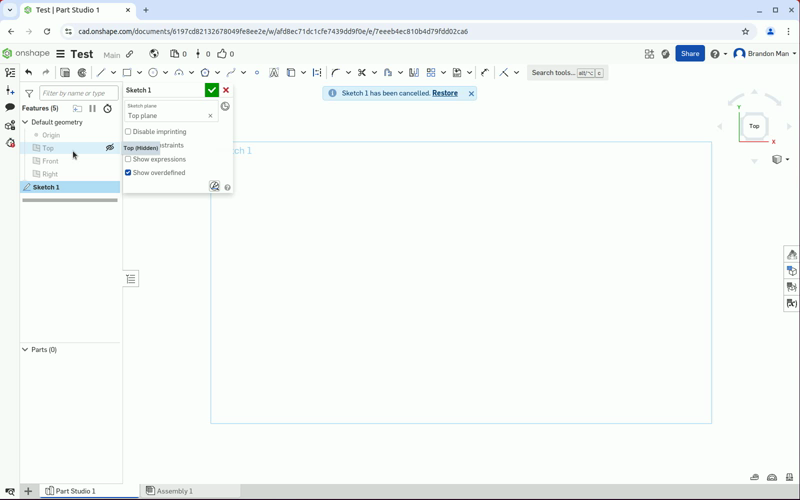
mouse_move(73, 352)
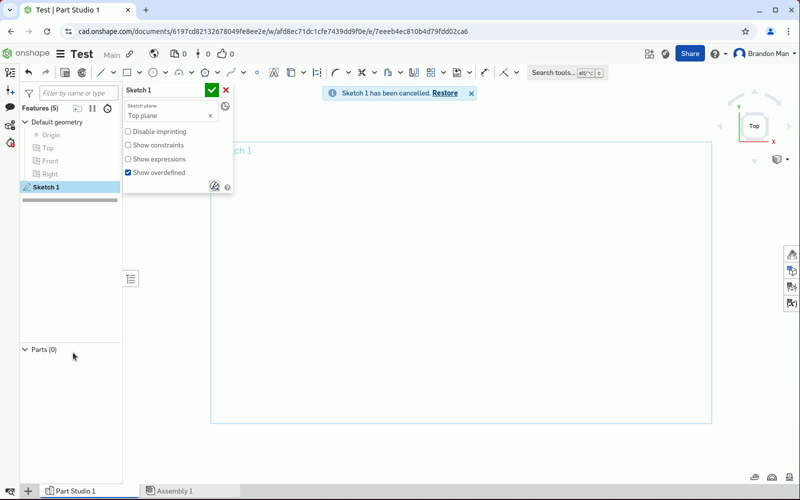
key(y)
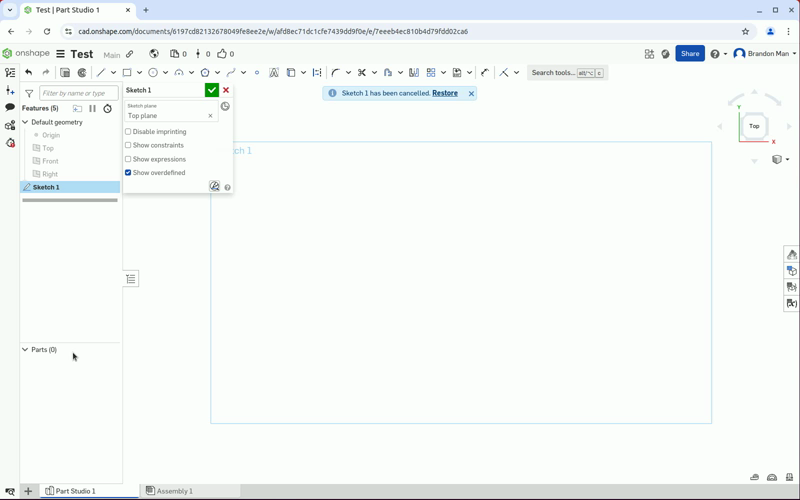
key(l)
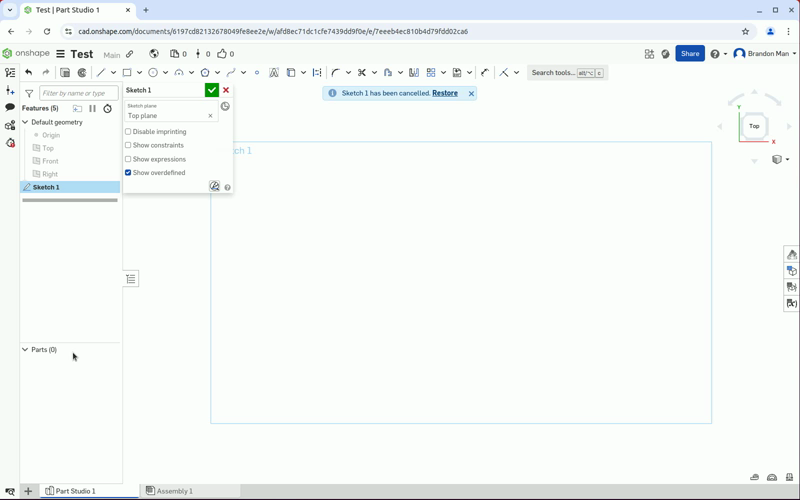
key_down(shift)
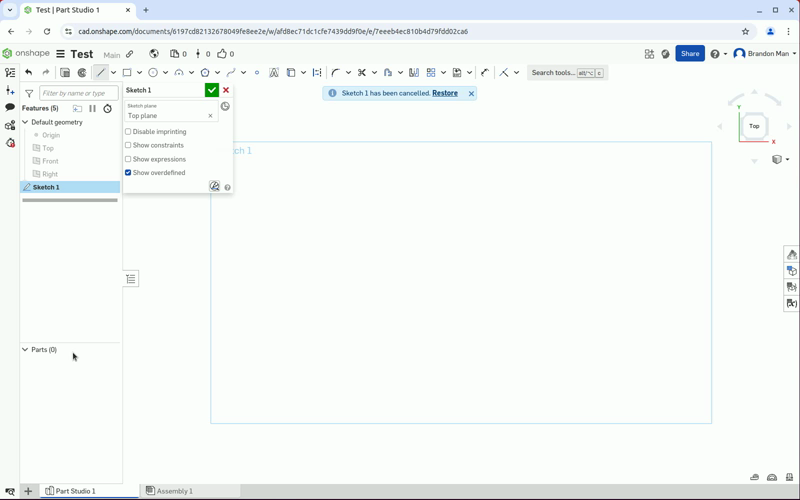
mouse_move(444, 378)
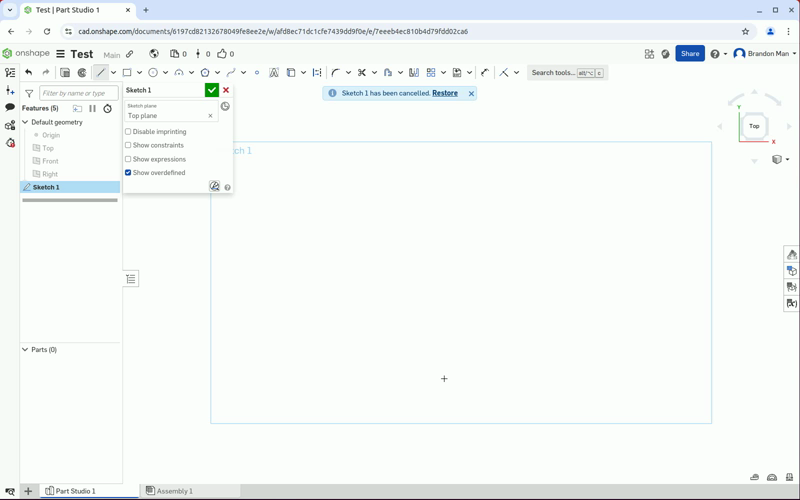
click(444, 378)
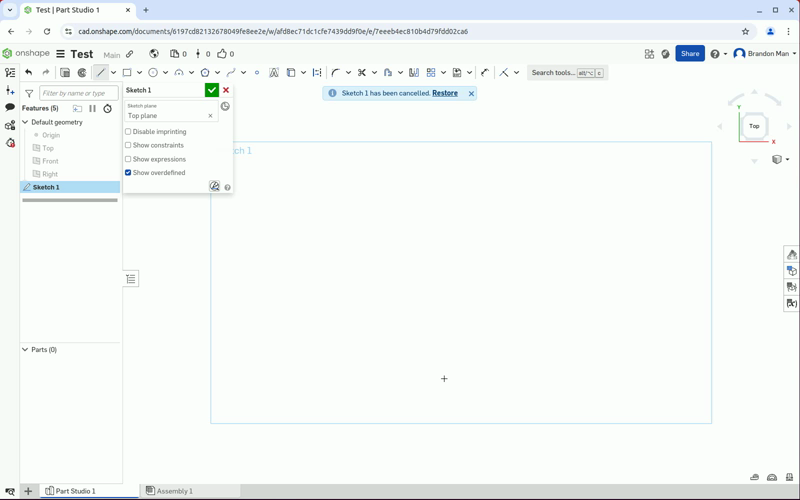
key_up(shift)
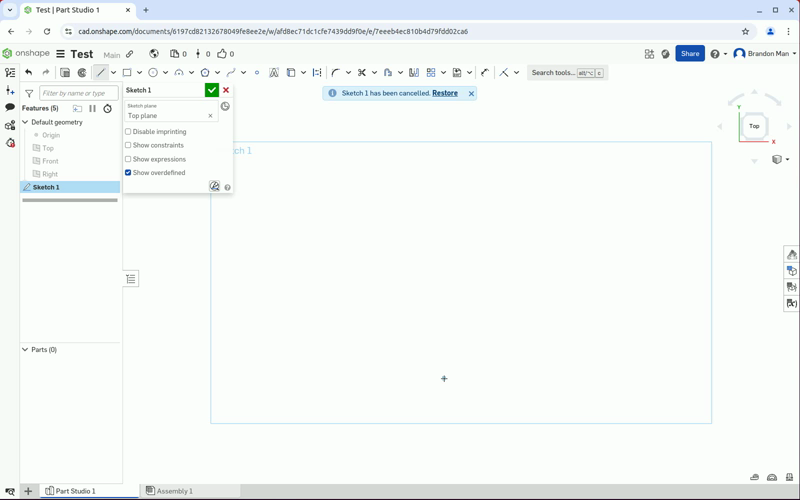
key_down(shift)
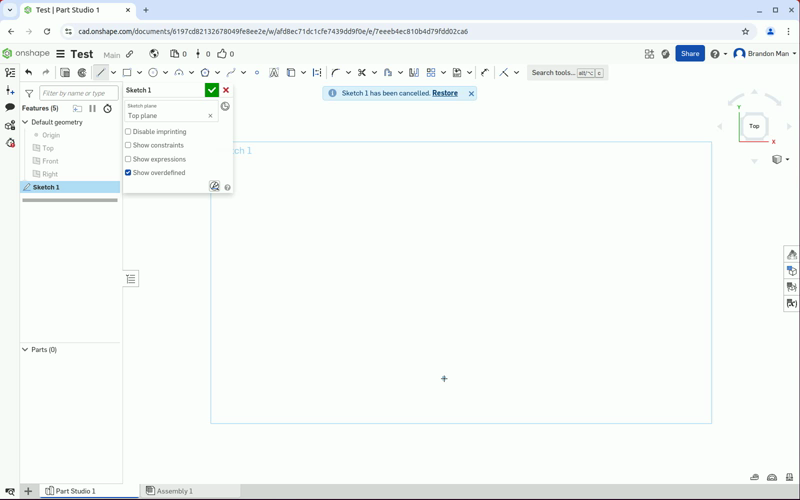
mouse_move(573, 378)
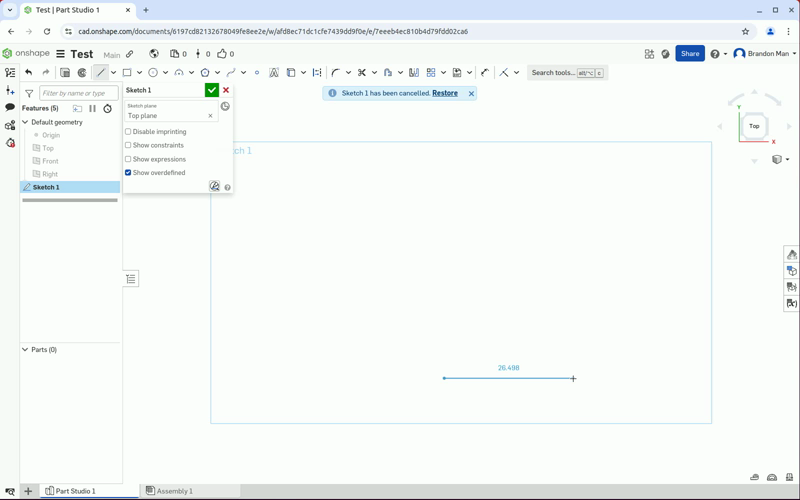
click(573, 378)
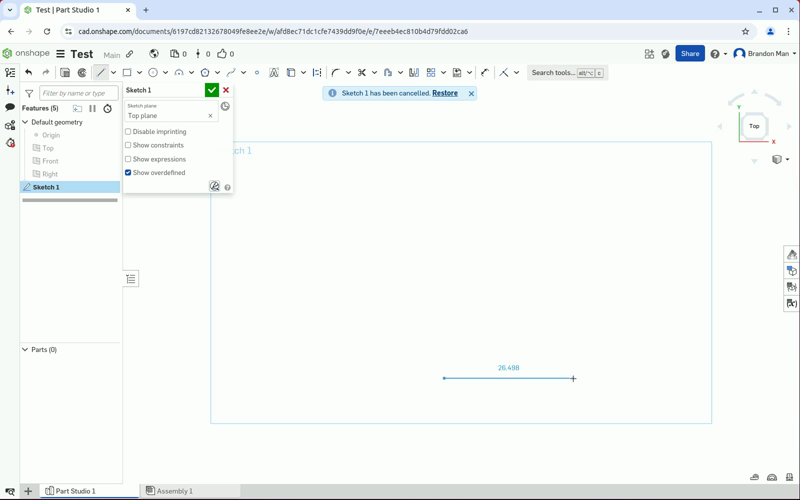
key_up(shift)
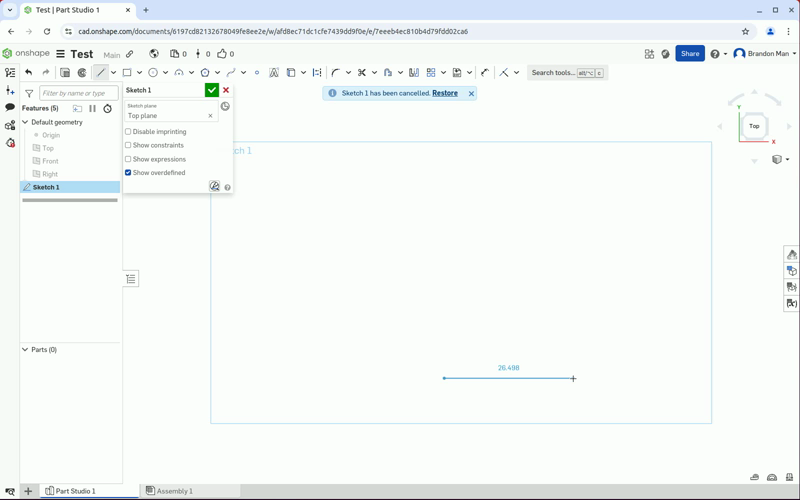
key_down(shift)
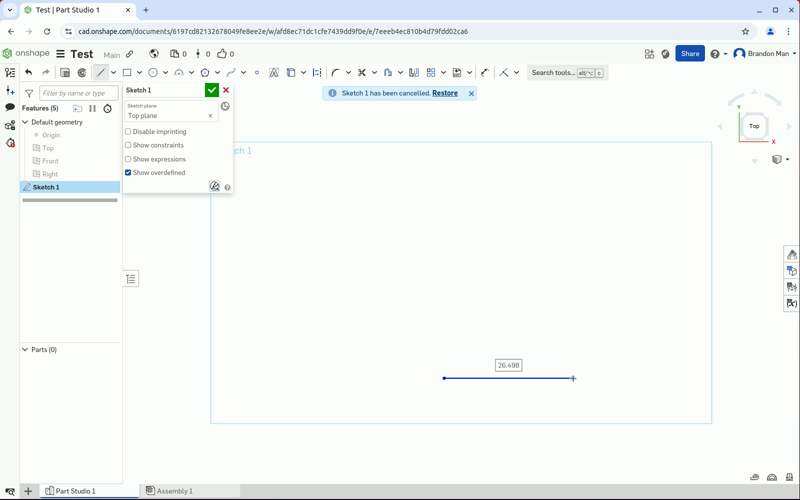
mouse_move(573, 260)
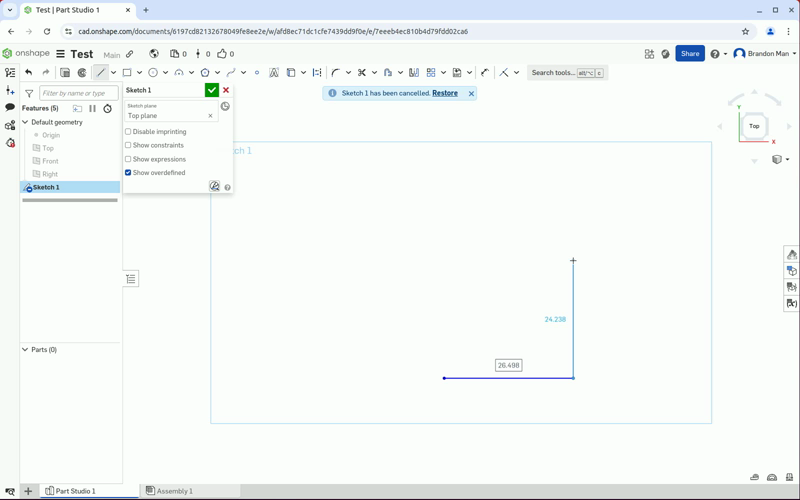
click(573, 260)
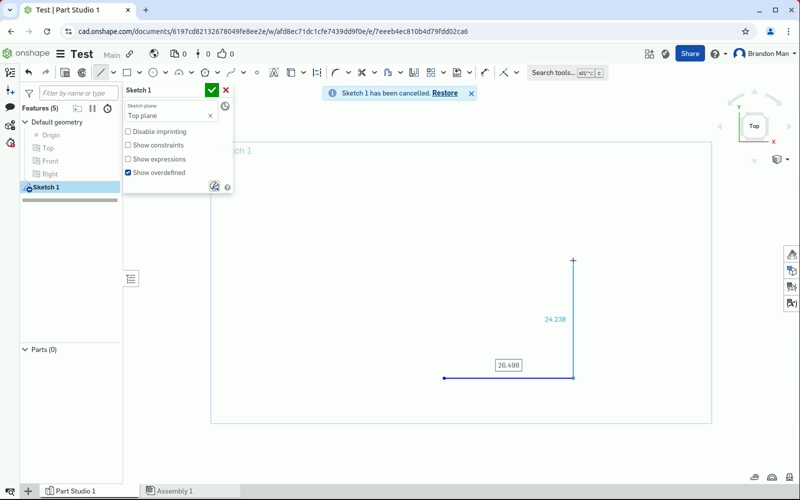
key_up(shift)
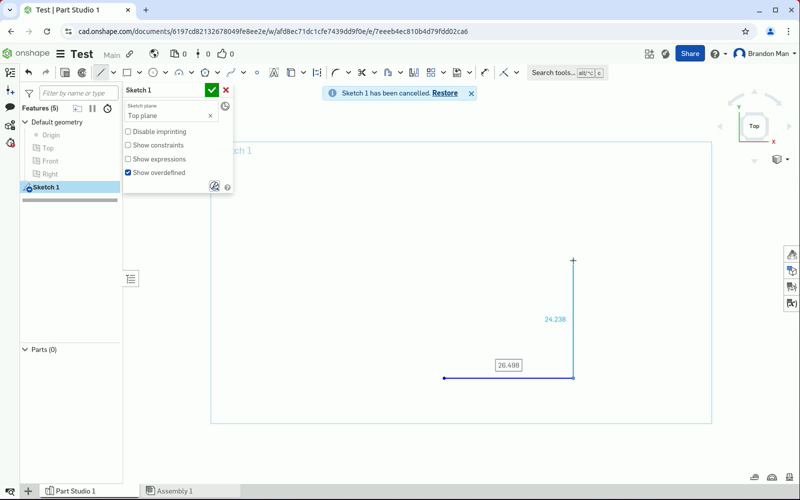
key_down(shift)
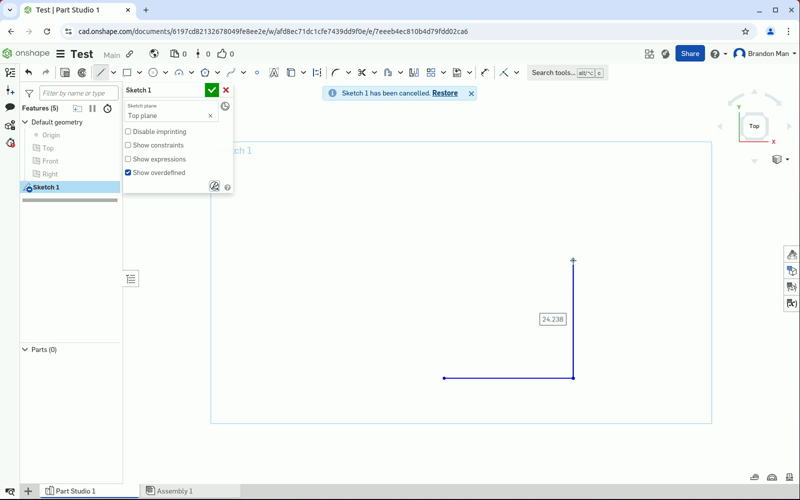
mouse_move(444, 260)
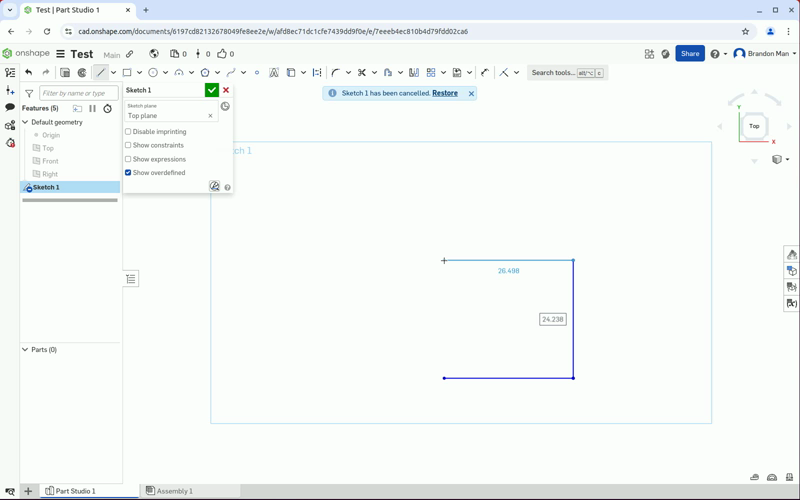
click(444, 260)
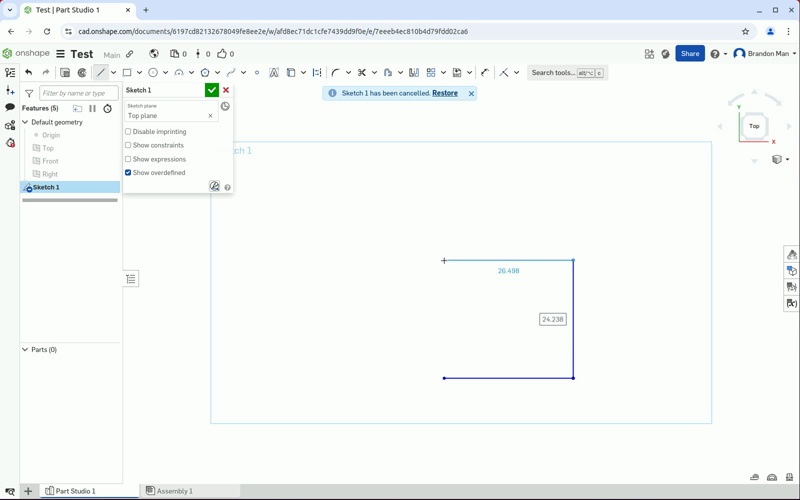
key_up(shift)
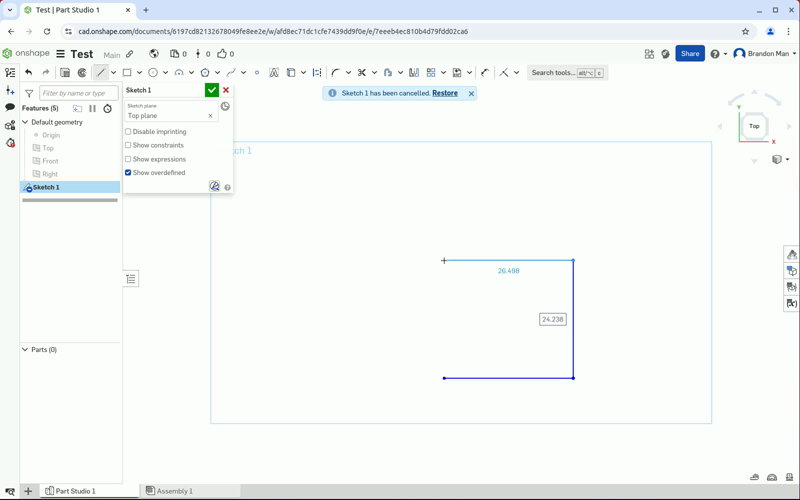
key_down(shift)
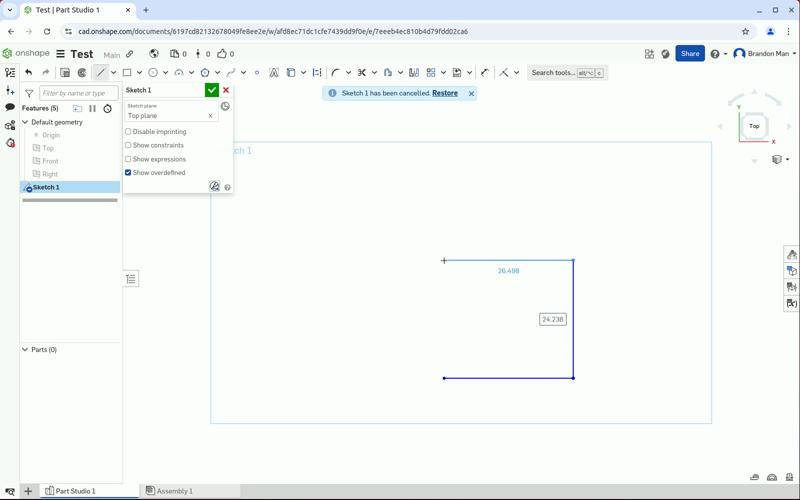
mouse_move(444, 378)
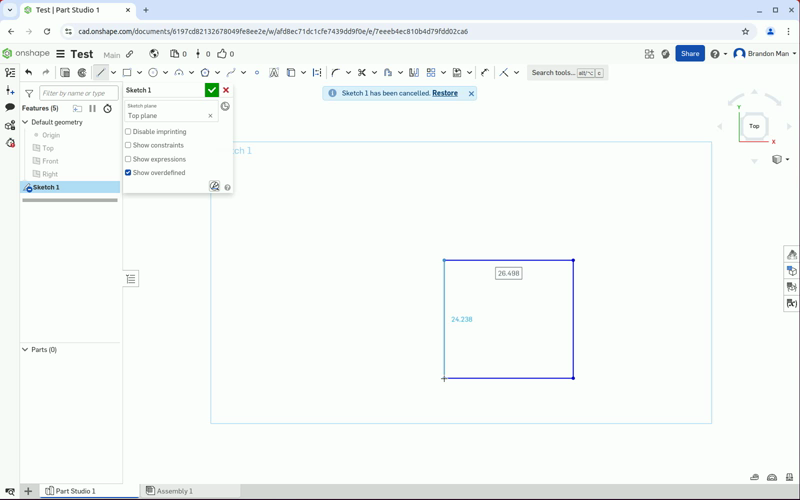
key_up(shift)
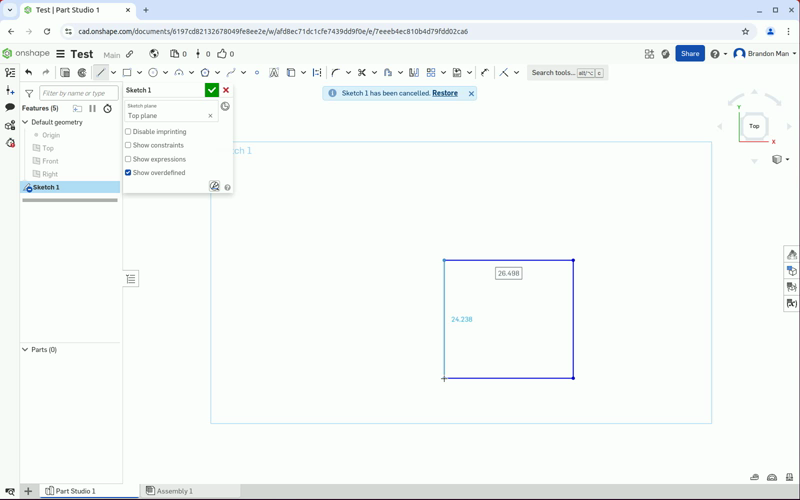
click(444, 378)
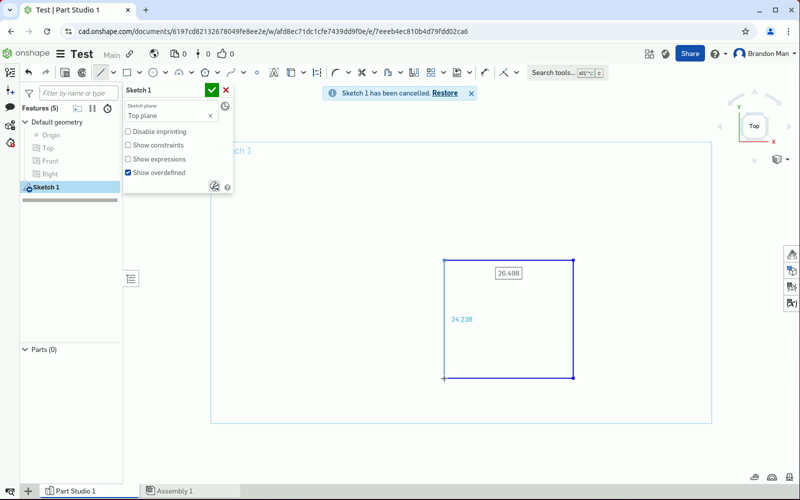
key(esc)
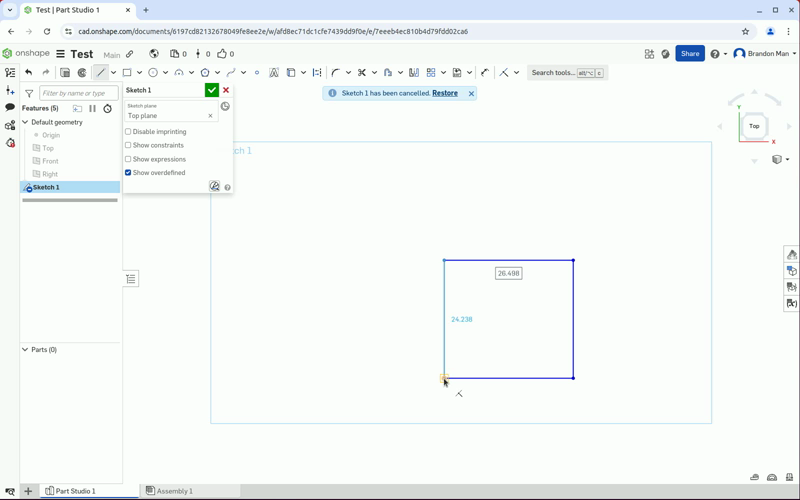
mouse_move(510, 366)
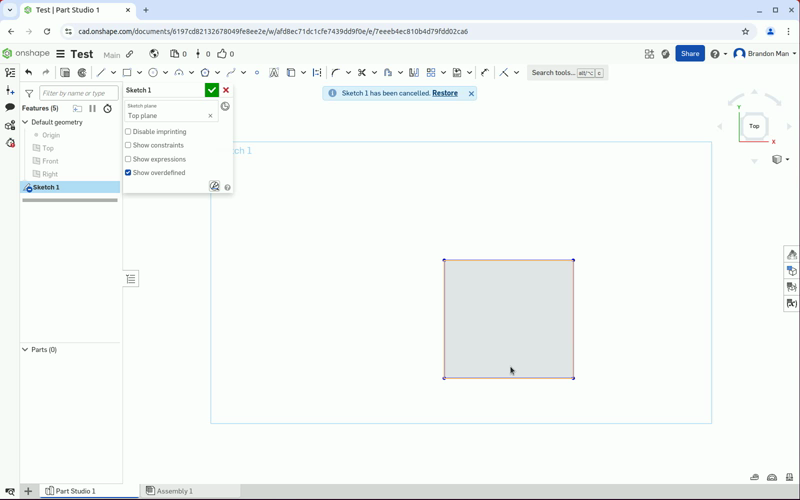
click(510, 366)
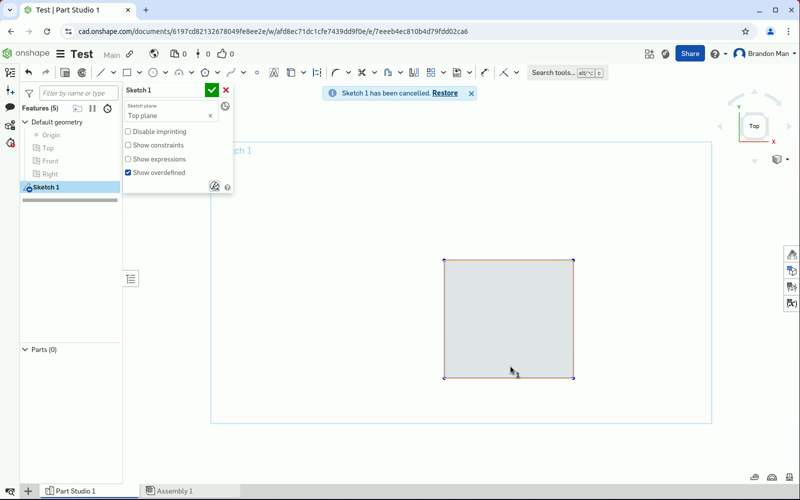
mouse_move(73, 352)
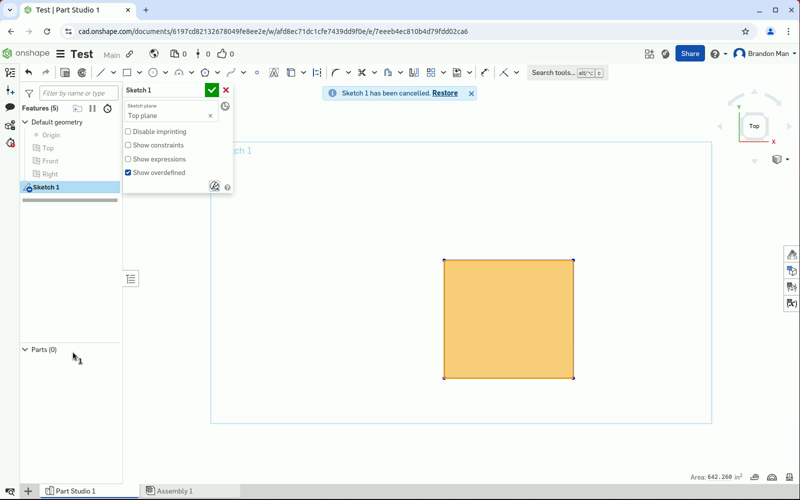
key(shift+y)
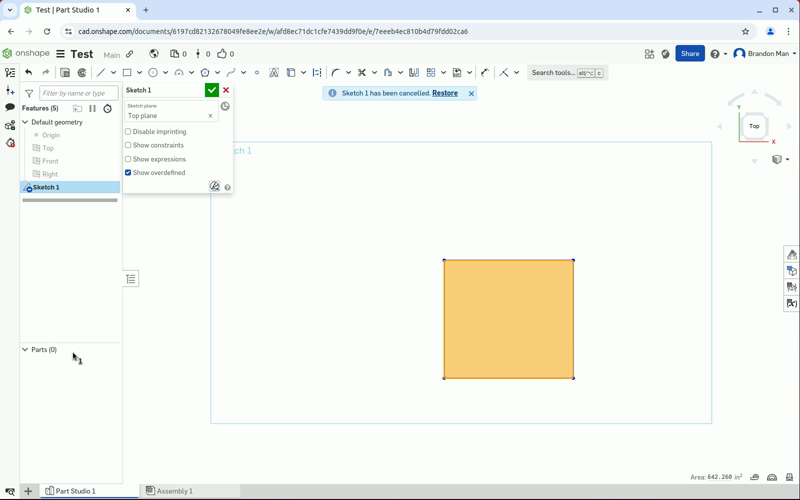
key(shift+e)
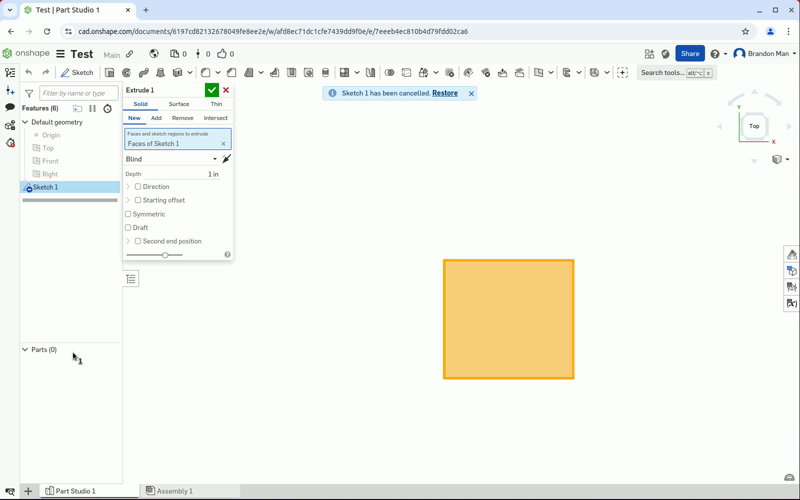
mouse_move(143, 106)
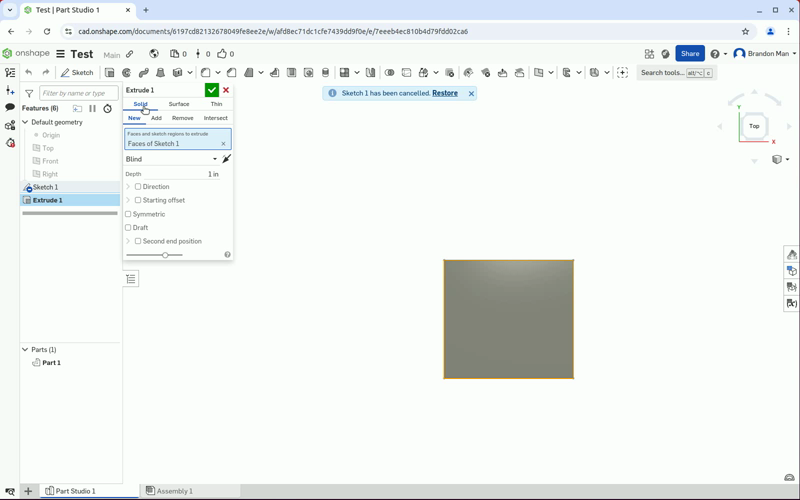
click(143, 106)
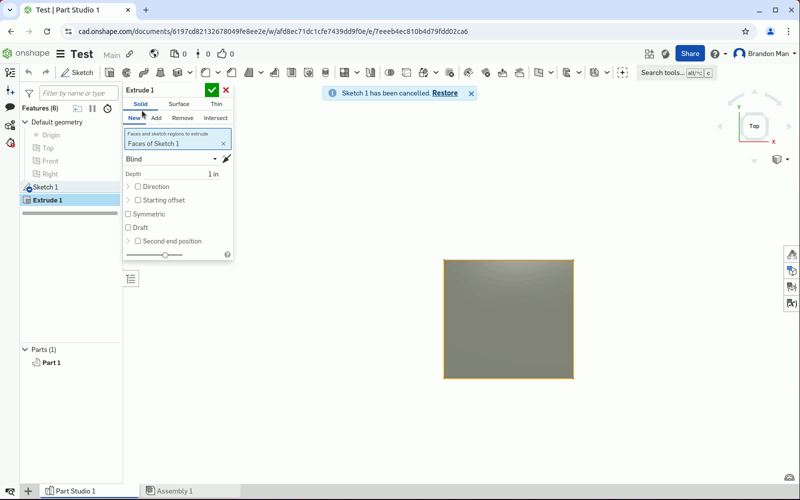
mouse_move(137, 120)
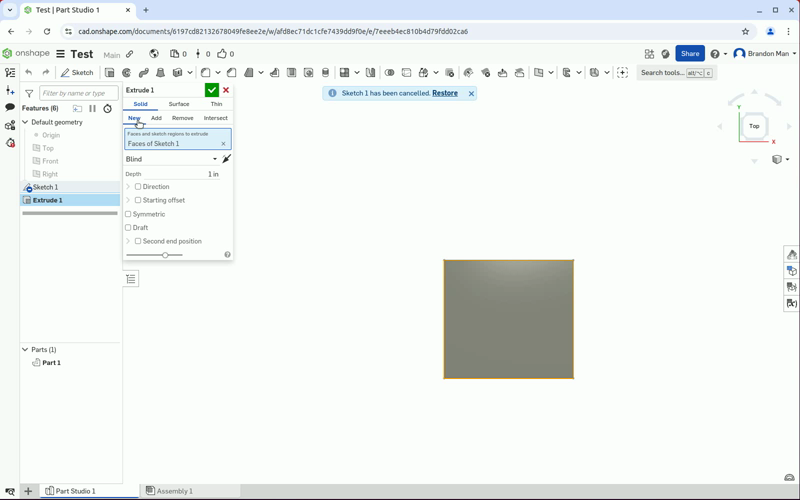
click(137, 120)
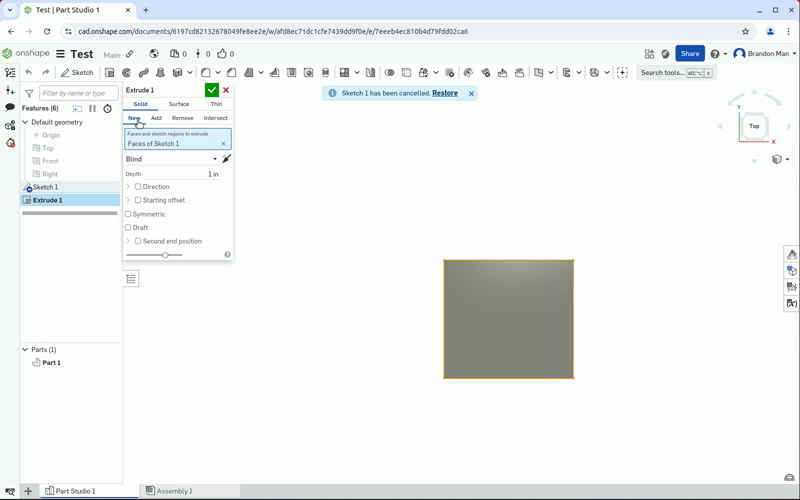
key(tab, 4)
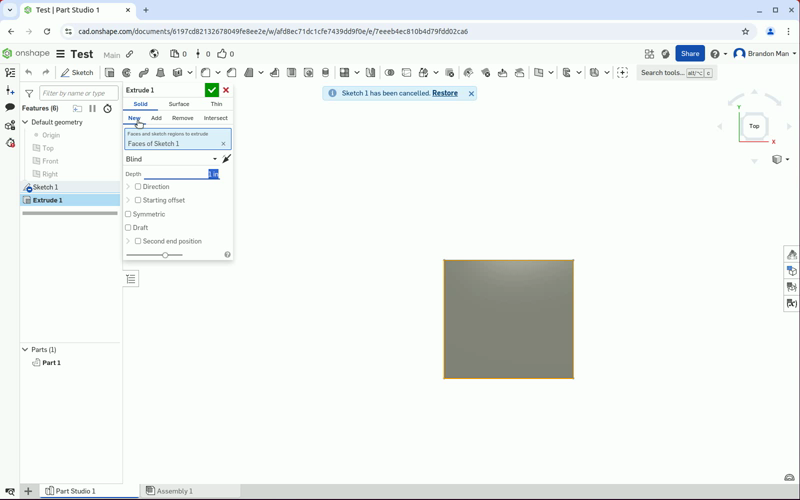
text(1.444)
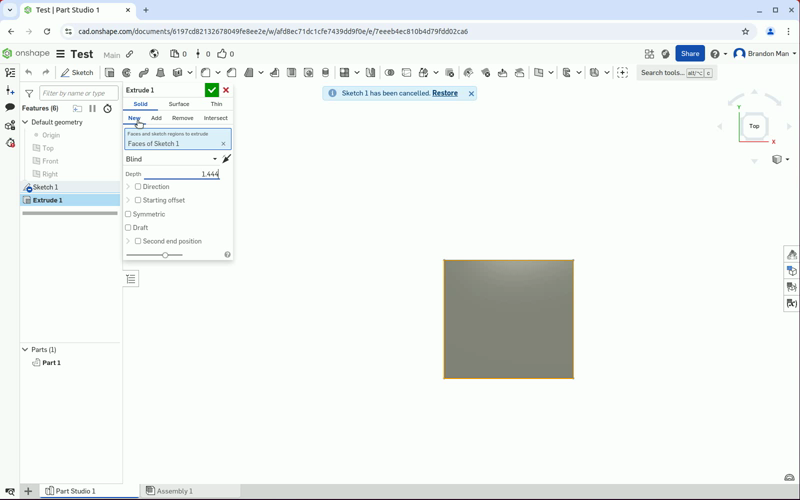
key(enter)
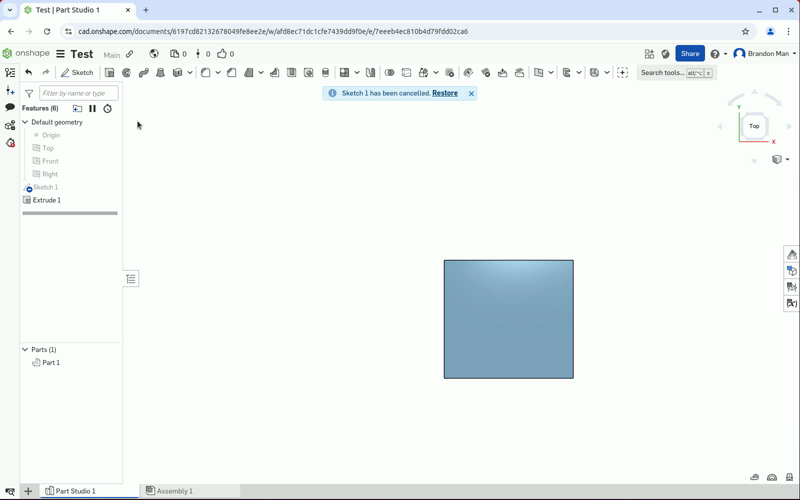
key(shift+h)
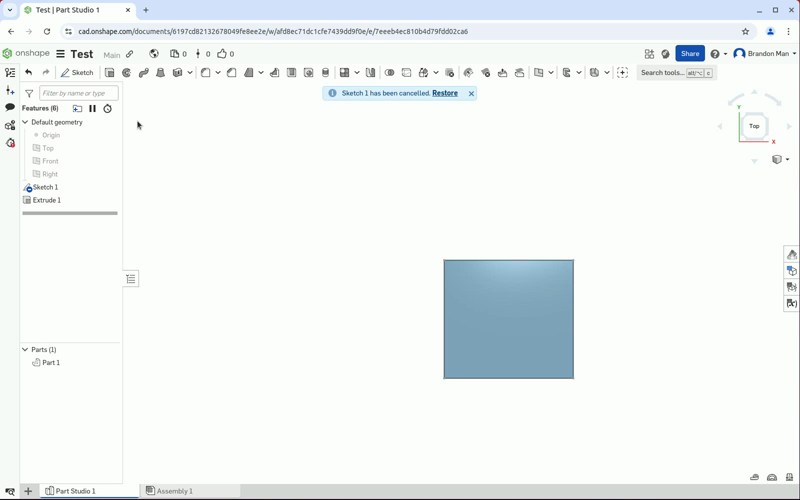
key(shift+h)
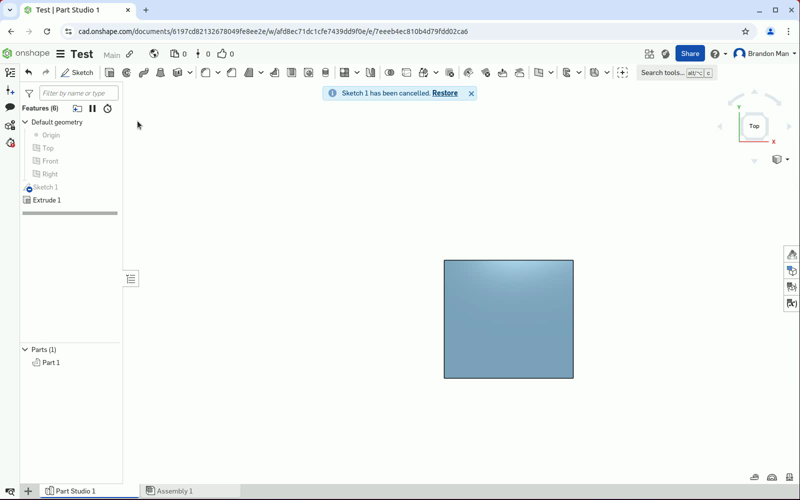
mouse_move(73, 189)
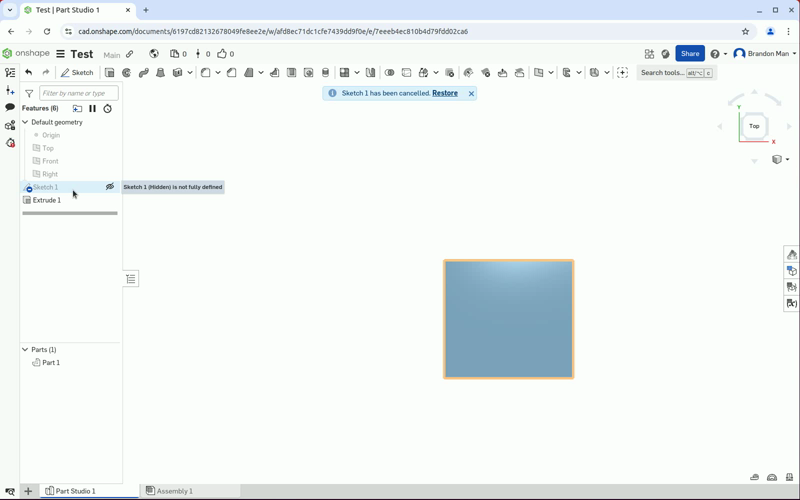
click(73, 189)
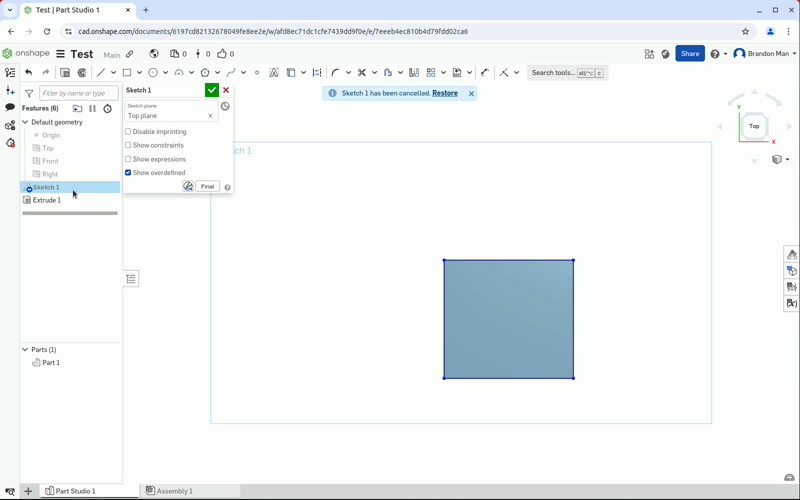
mouse_move(229, 92)
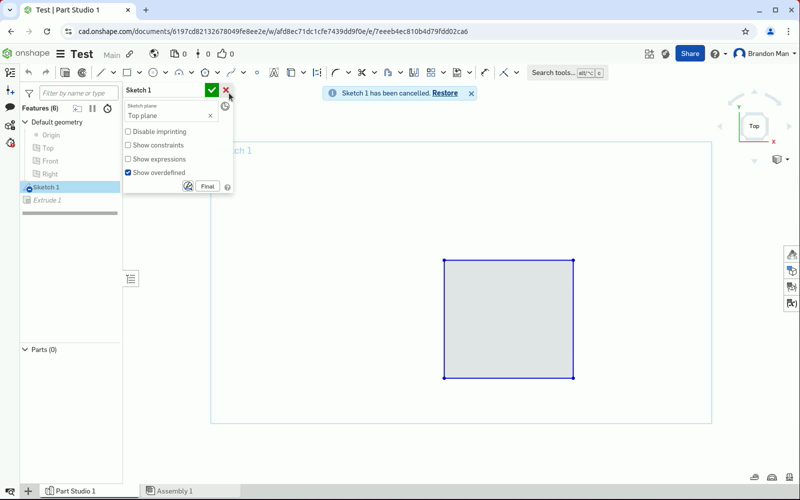
click(229, 92)
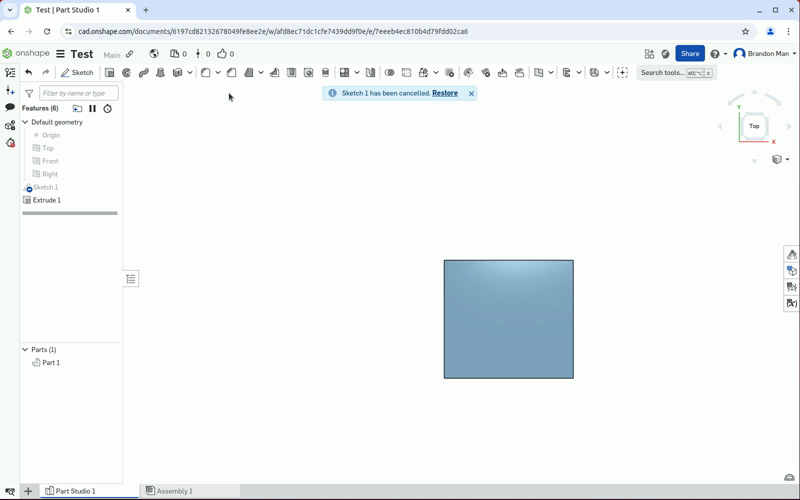
mouse_move(541, 75)
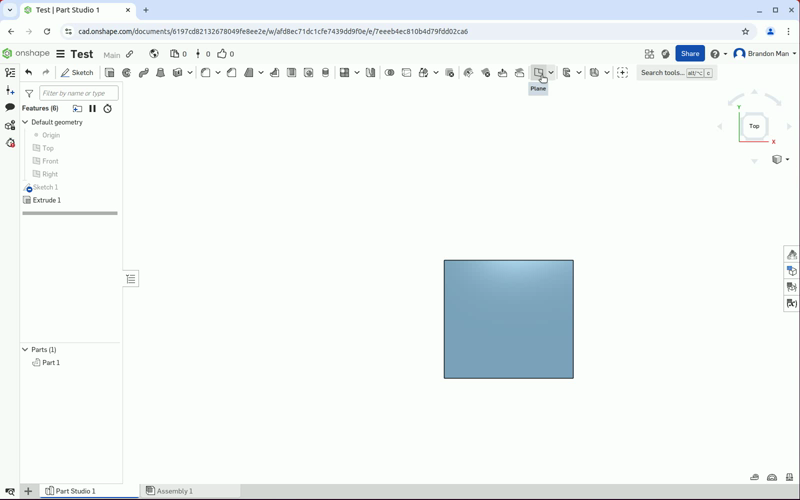
click(541, 75)
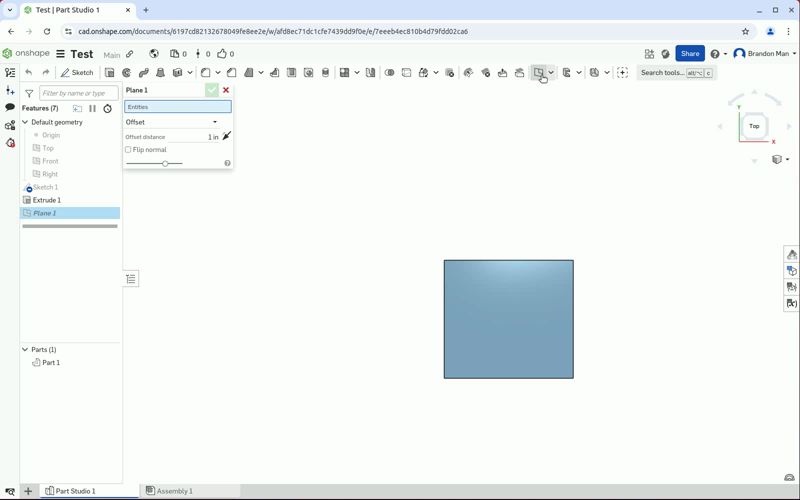
mouse_move(73, 150)
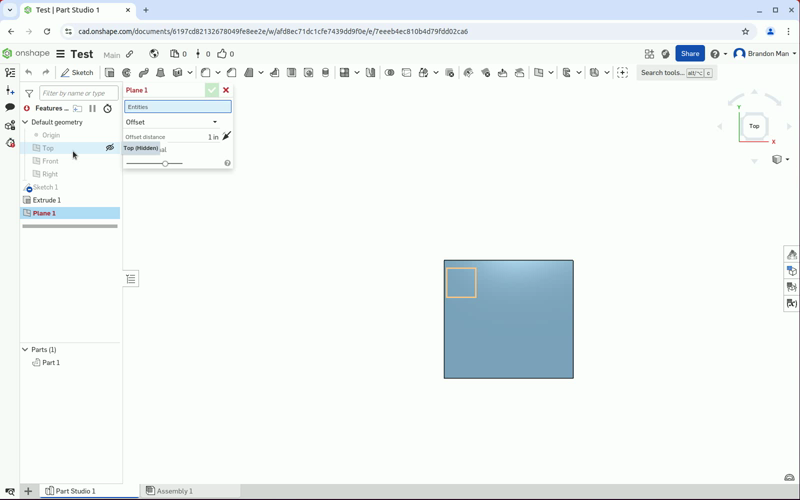
click(73, 150)
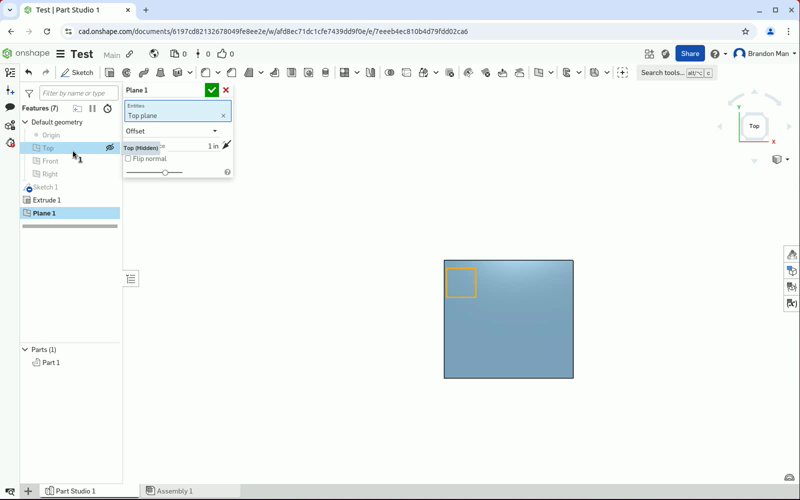
key(tab, 2)
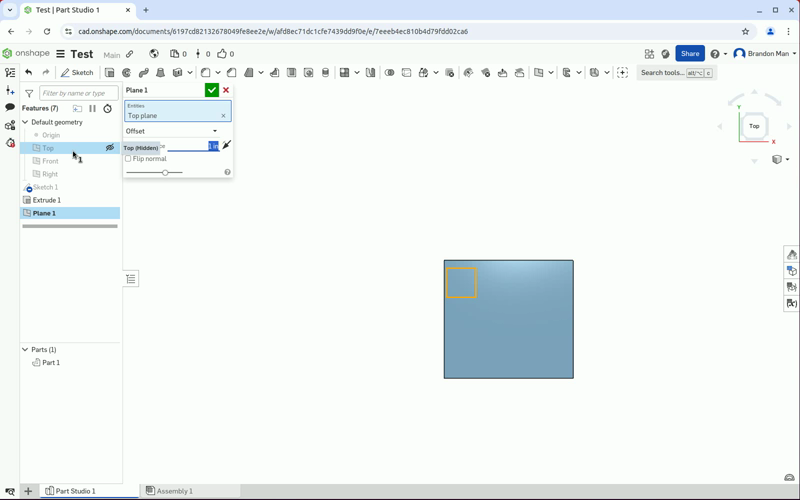
text(1.448)
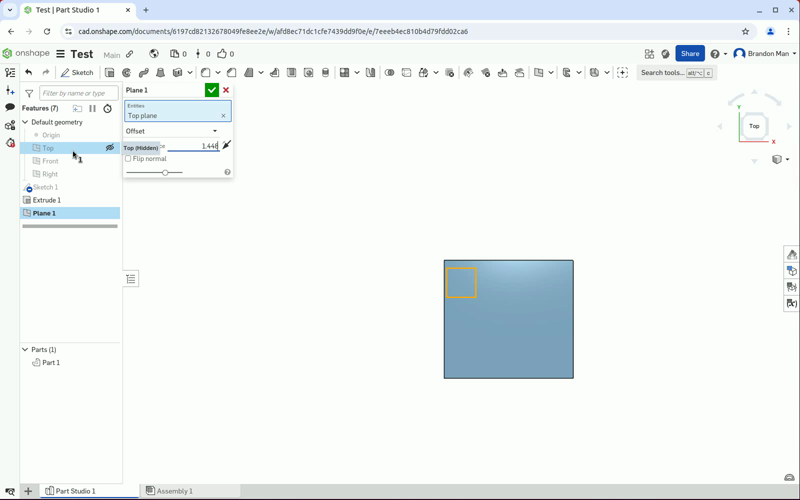
key(enter, 2)
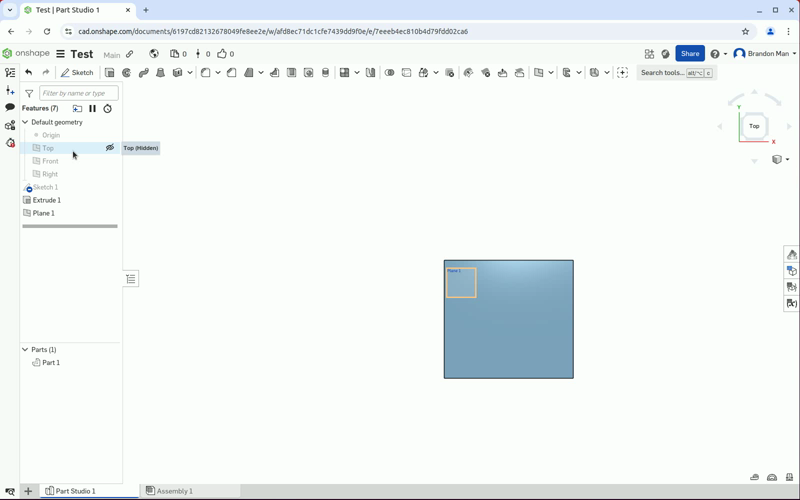
key(shift+s)
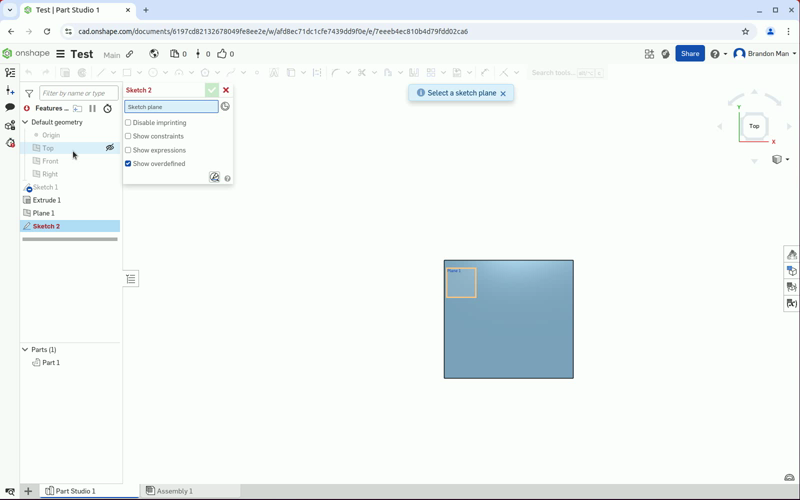
mouse_move(73, 215)
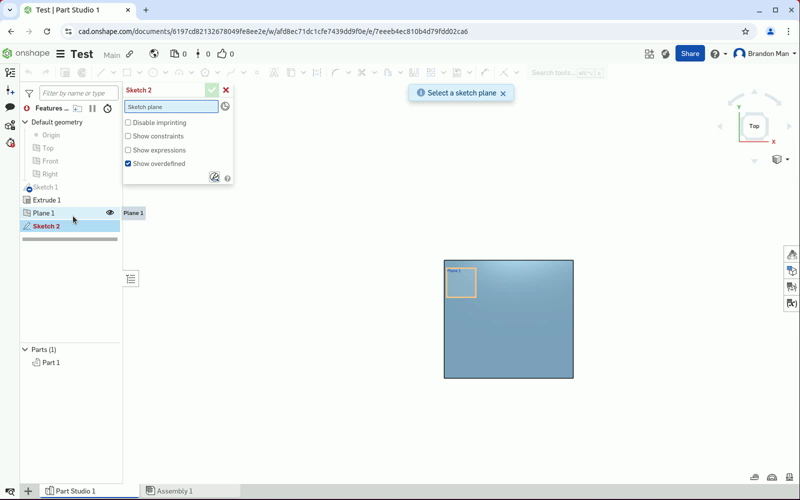
click(73, 215)
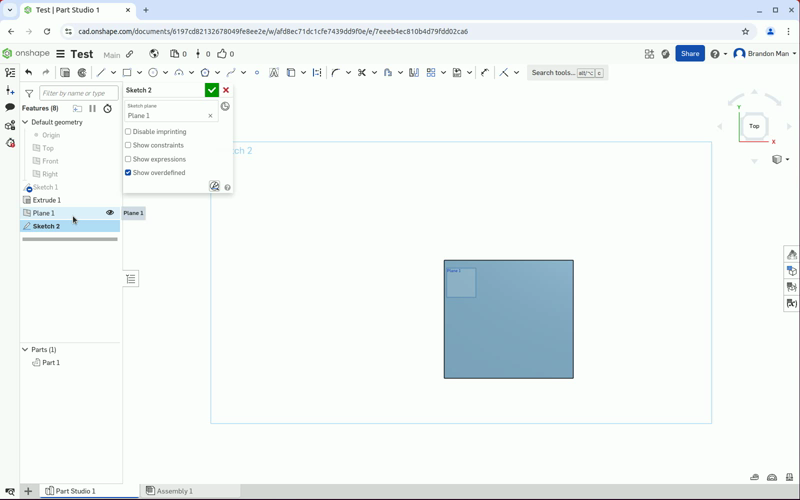
mouse_move(73, 352)
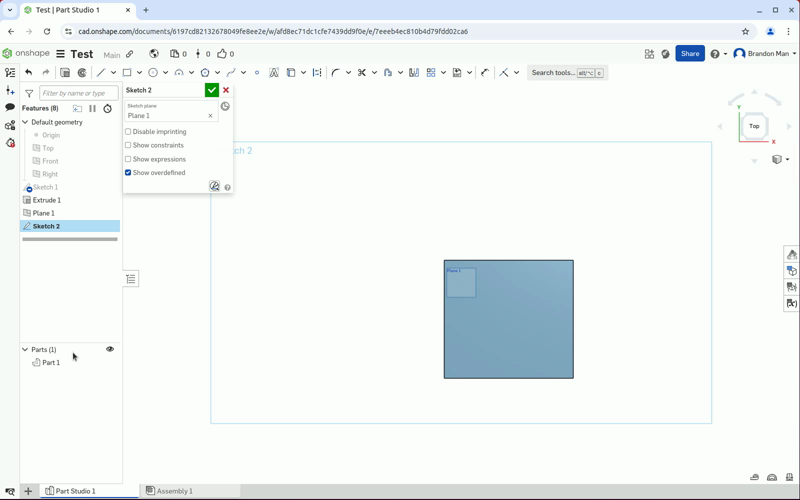
key(y)
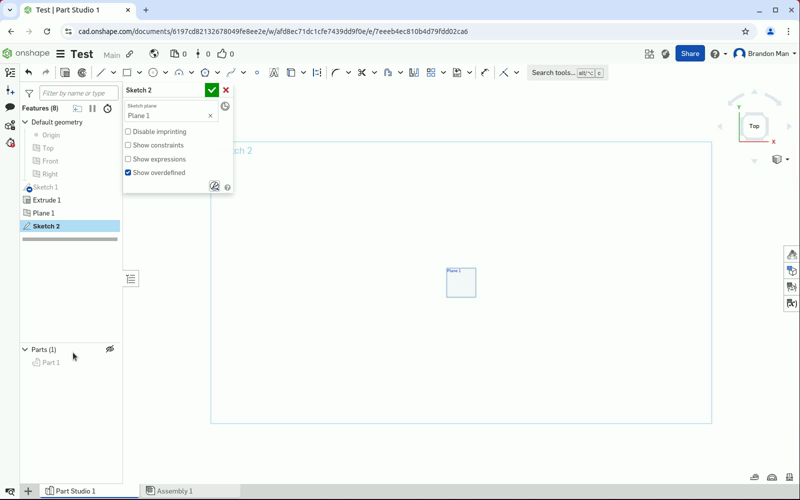
key(l)
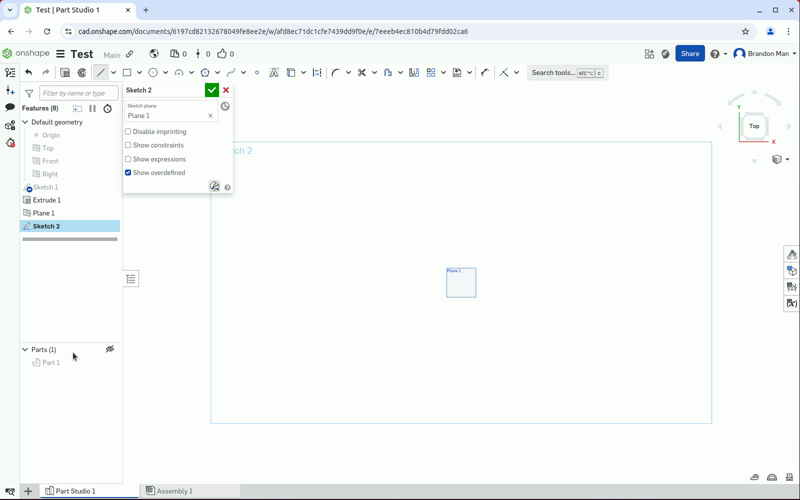
key_down(shift)
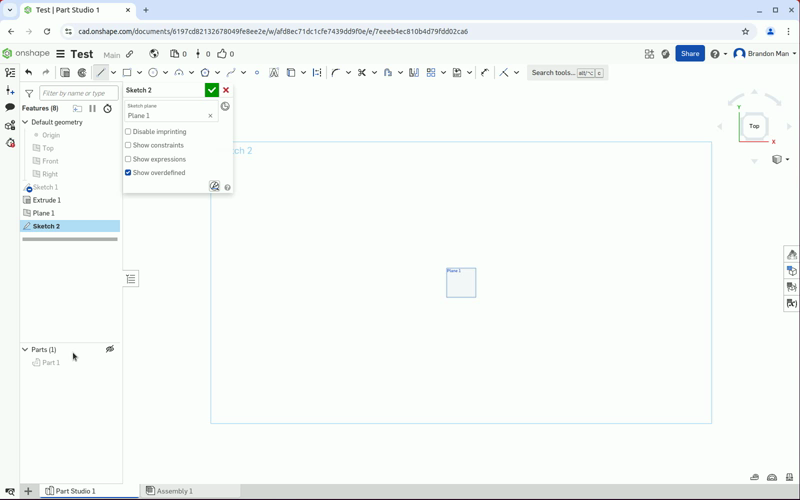
mouse_move(464, 359)
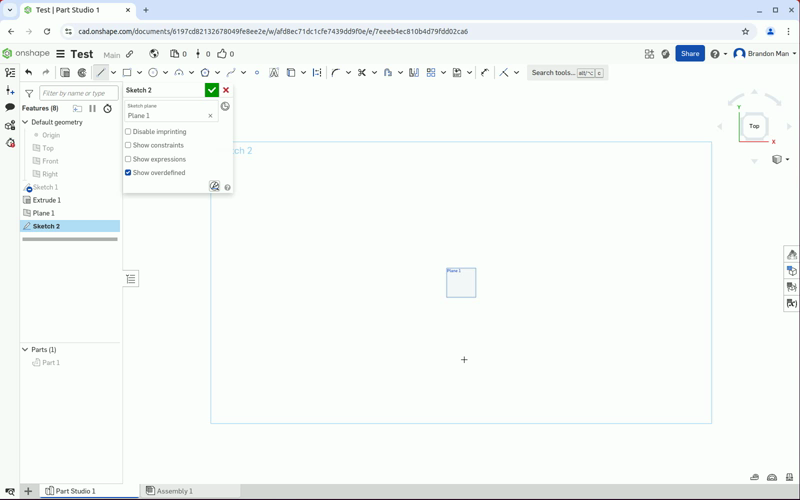
click(464, 359)
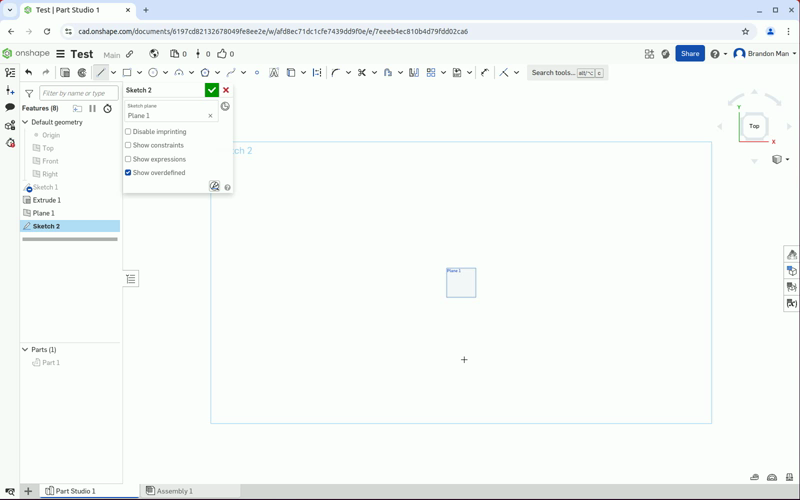
key_up(shift)
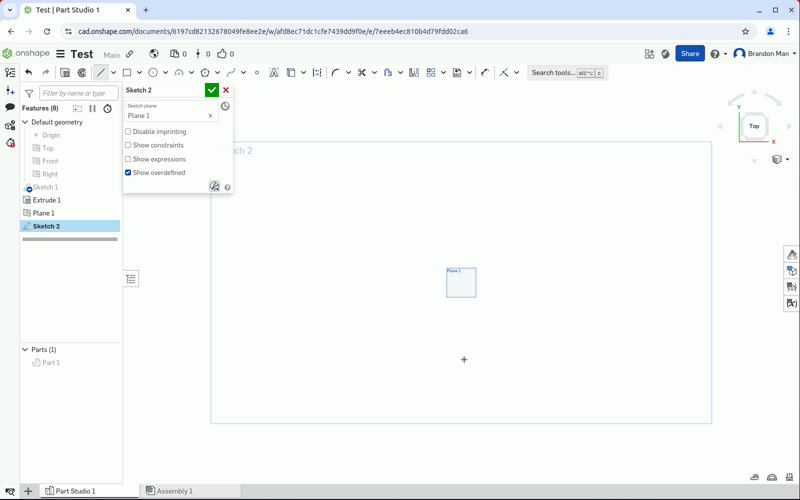
key_down(shift)
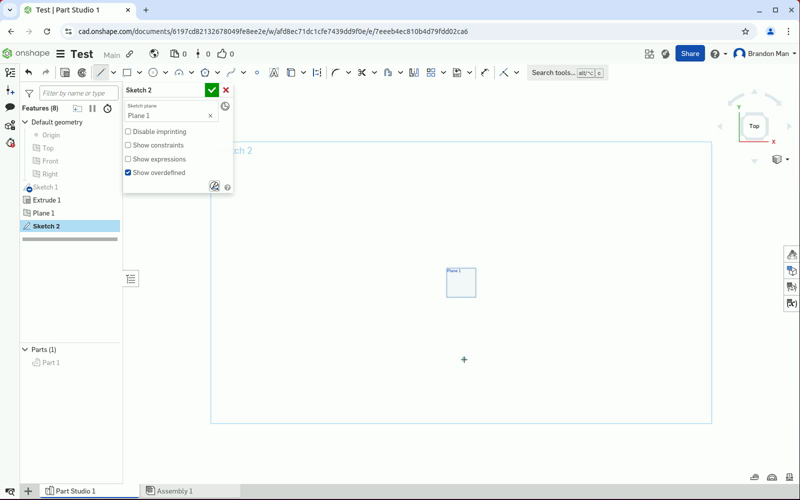
mouse_move(560, 359)
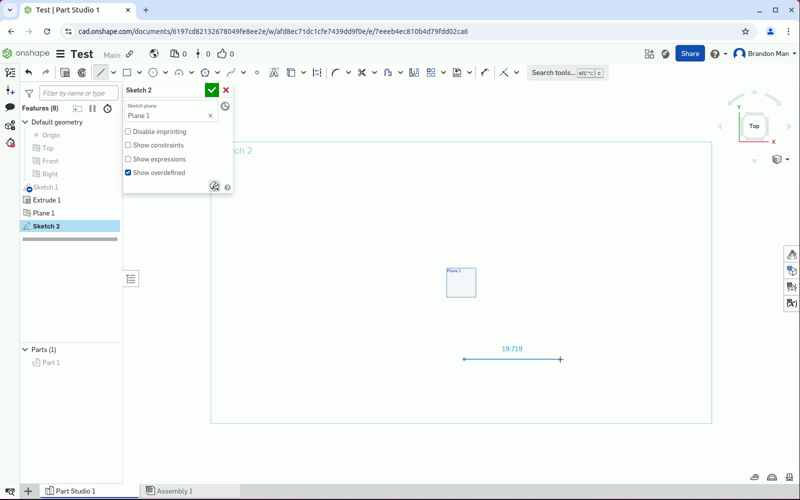
click(560, 359)
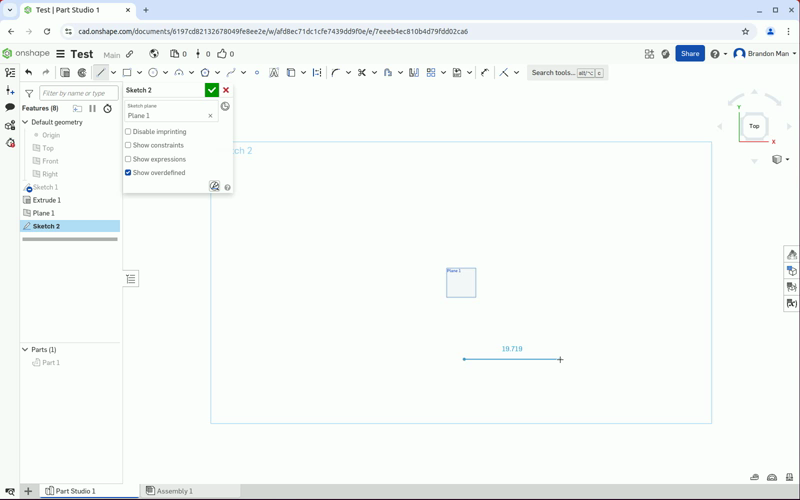
key_up(shift)
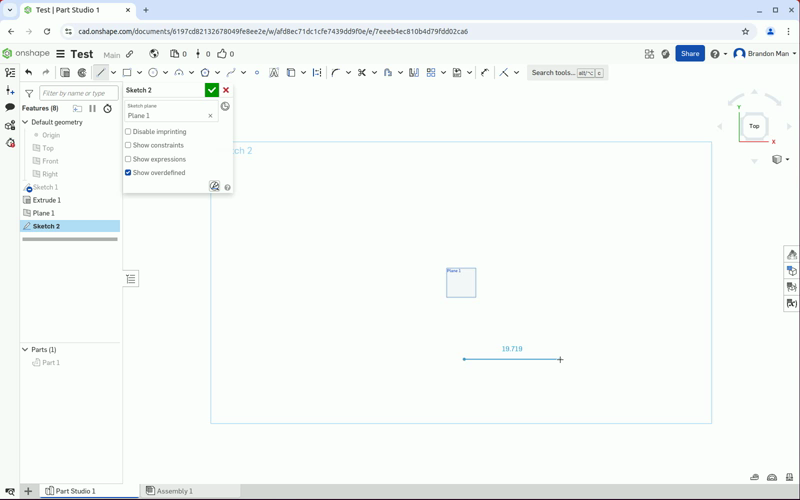
key_down(shift)
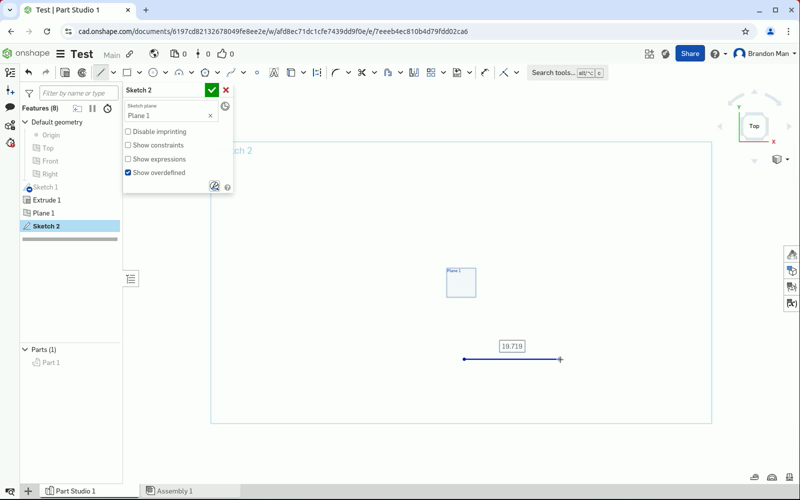
mouse_move(560, 283)
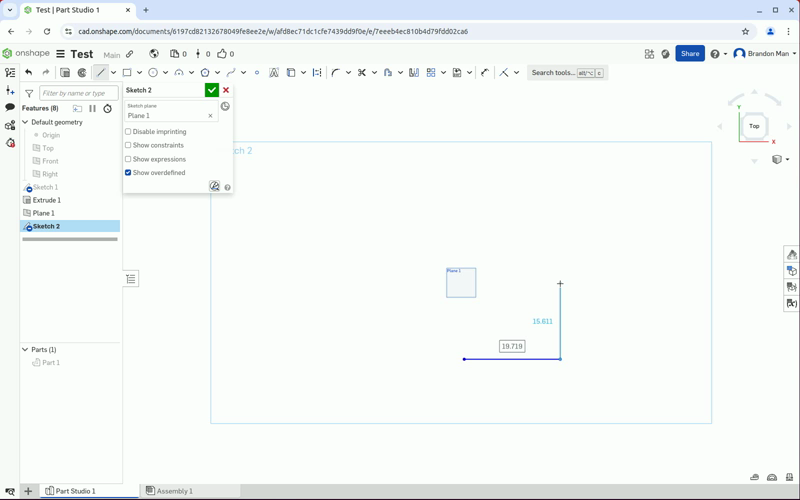
click(560, 283)
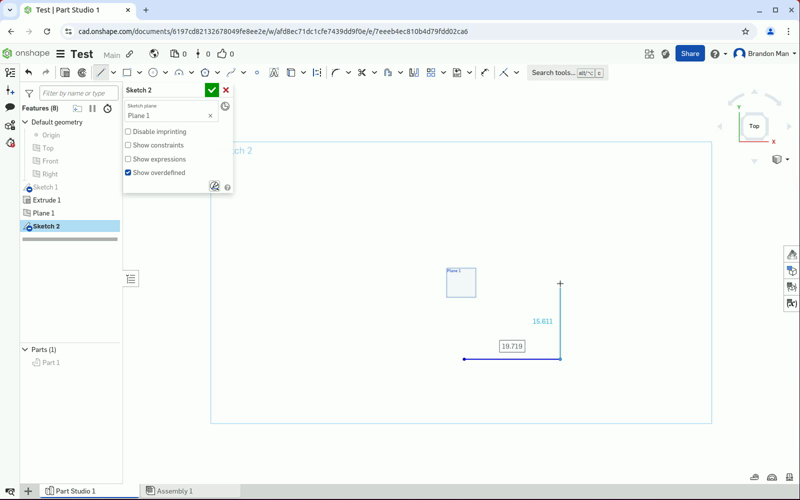
key_up(shift)
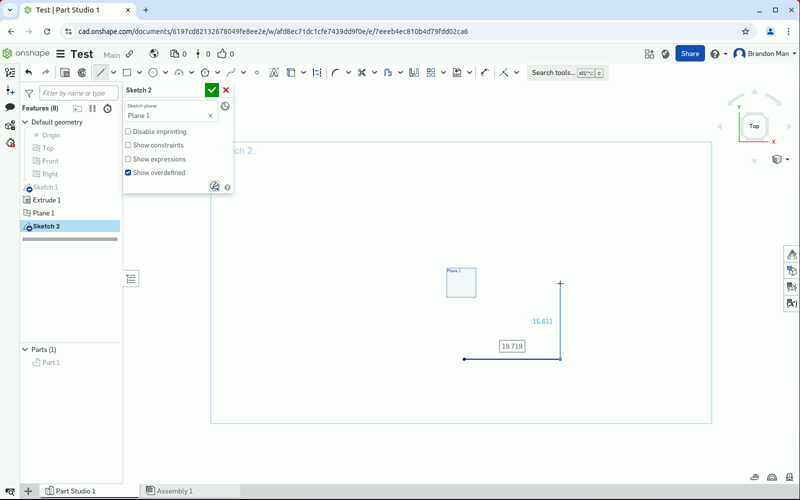
key_down(shift)
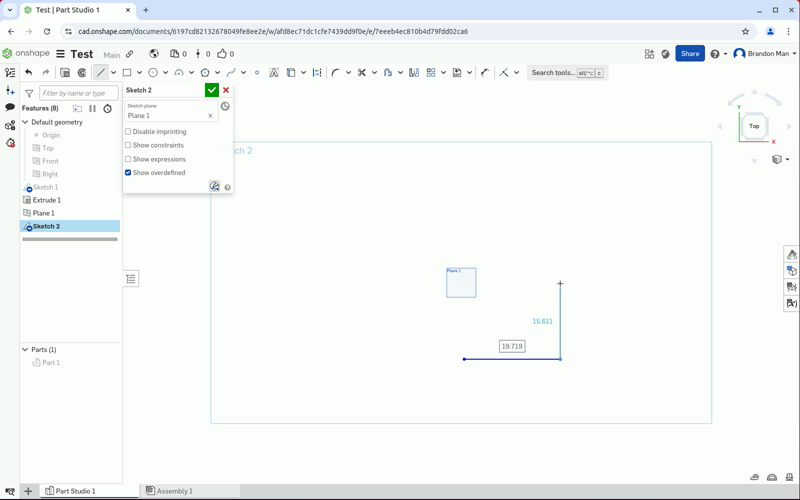
mouse_move(464, 283)
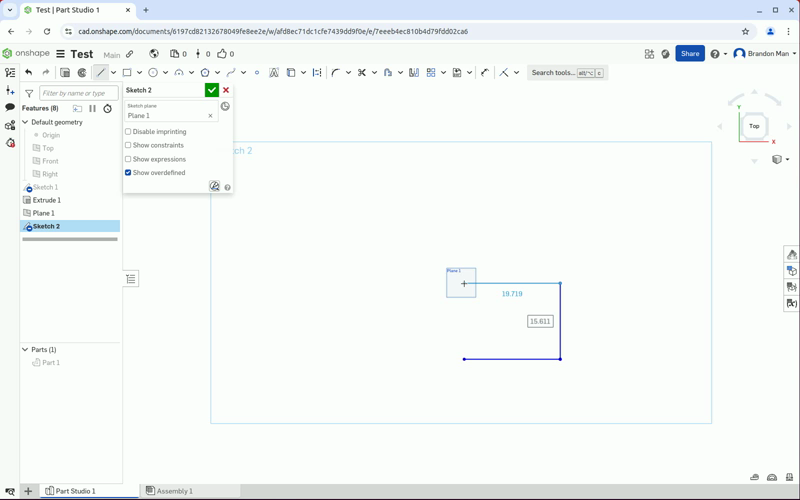
click(464, 283)
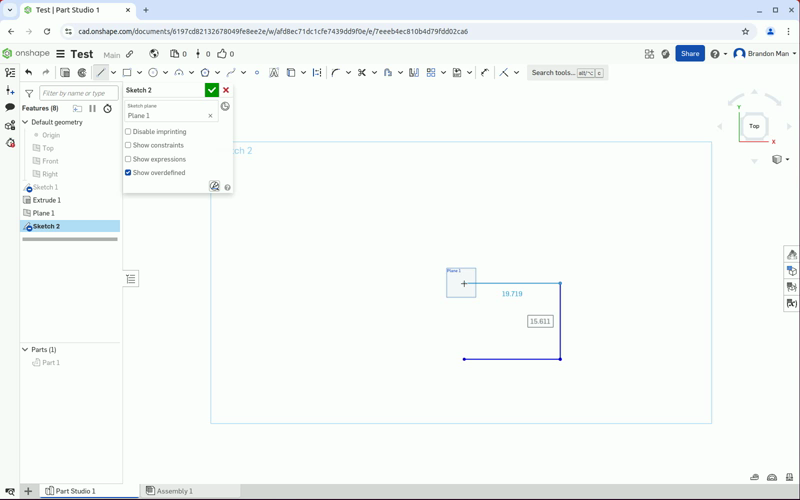
key_up(shift)
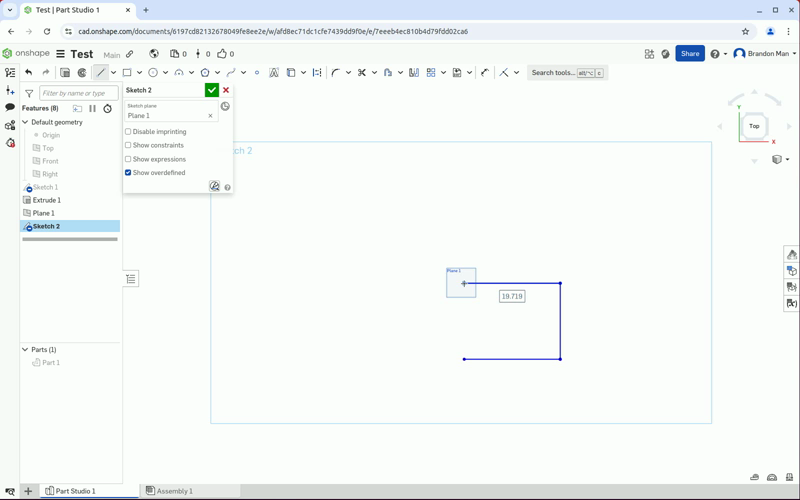
key_down(shift)
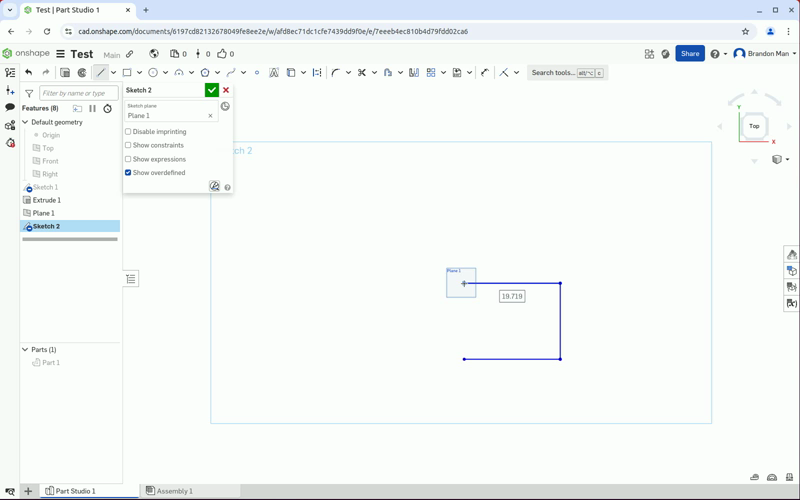
mouse_move(464, 359)
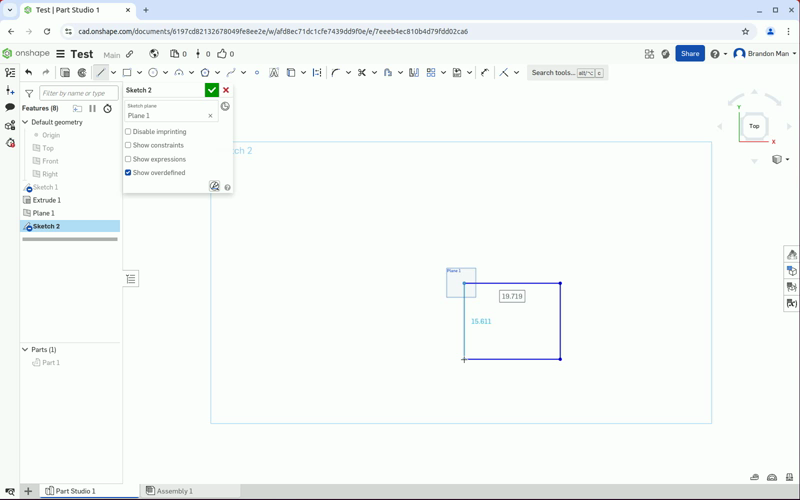
key_up(shift)
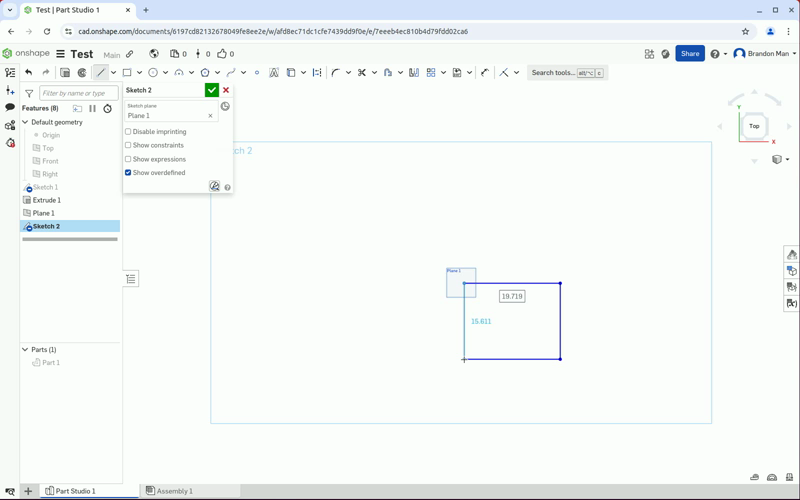
click(464, 359)
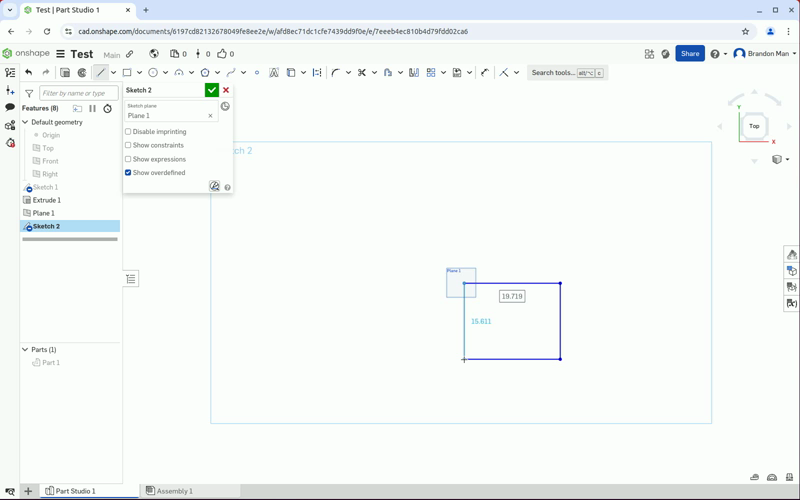
key(esc)
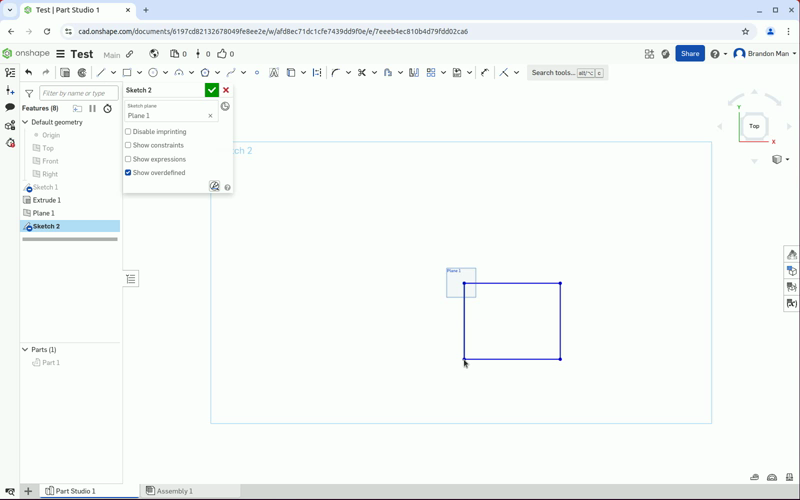
mouse_move(527, 326)
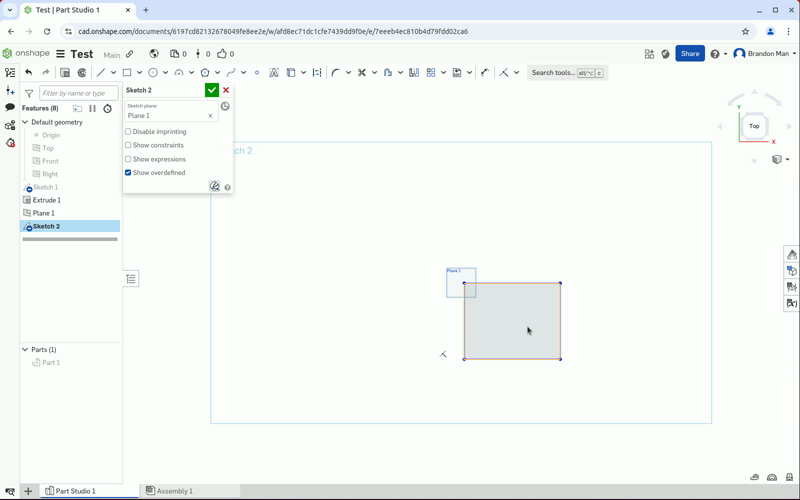
click(527, 326)
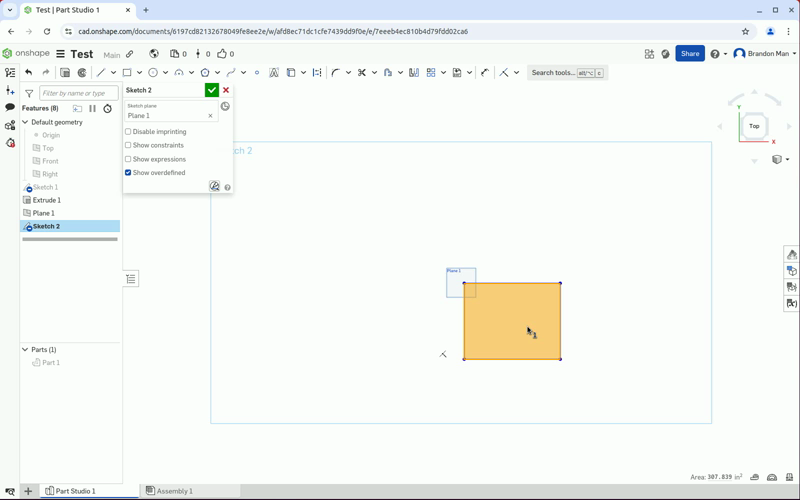
mouse_move(73, 352)
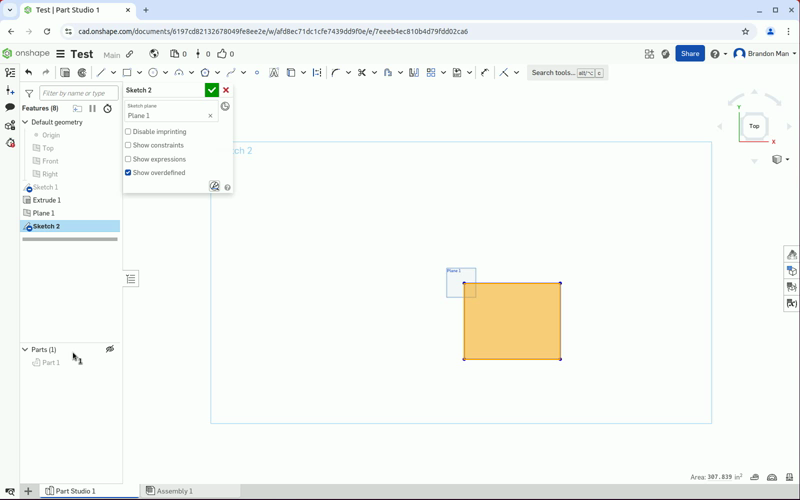
key(shift+y)
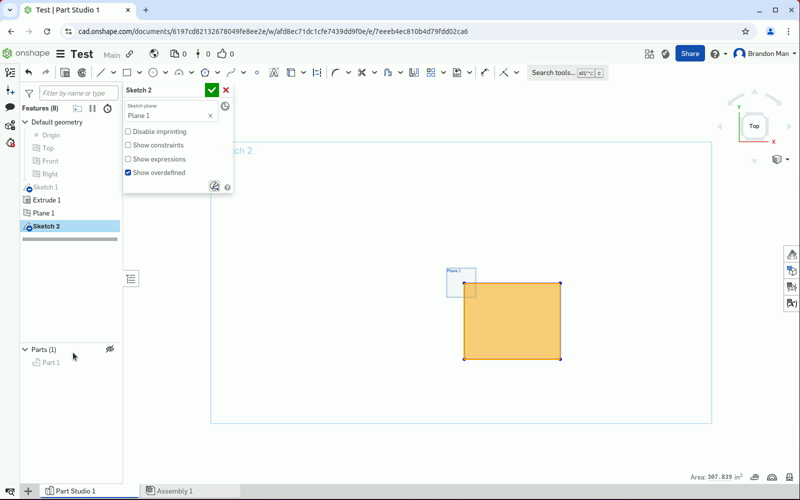
key(shift+e)
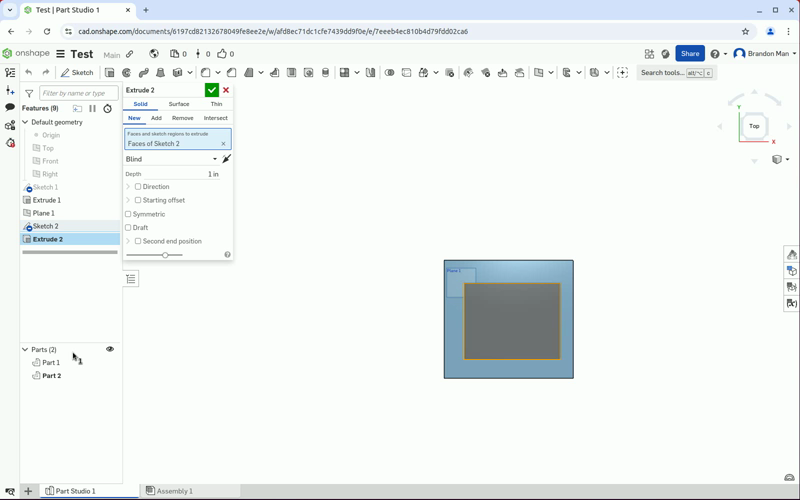
mouse_move(143, 106)
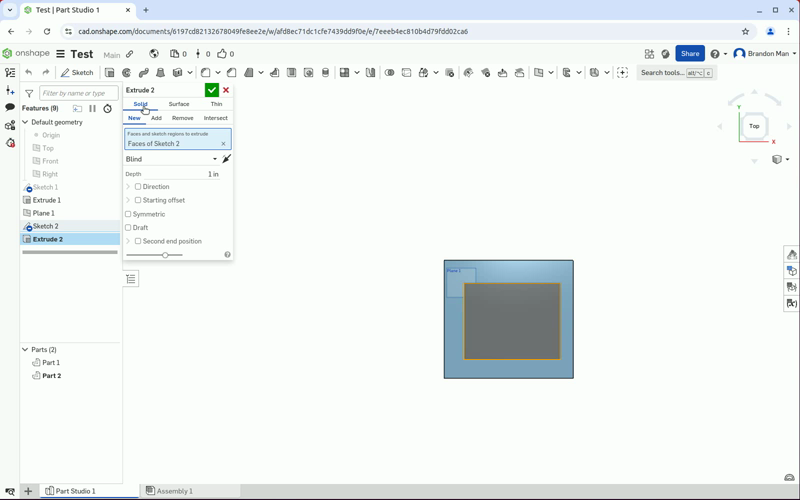
click(143, 106)
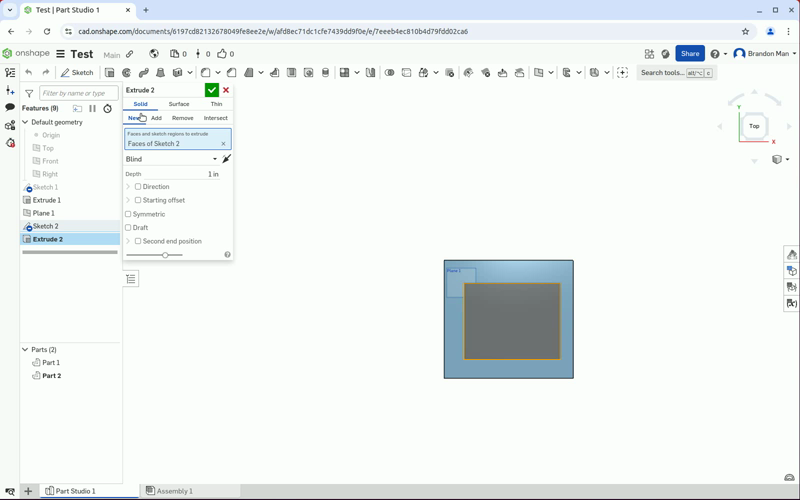
mouse_move(137, 120)
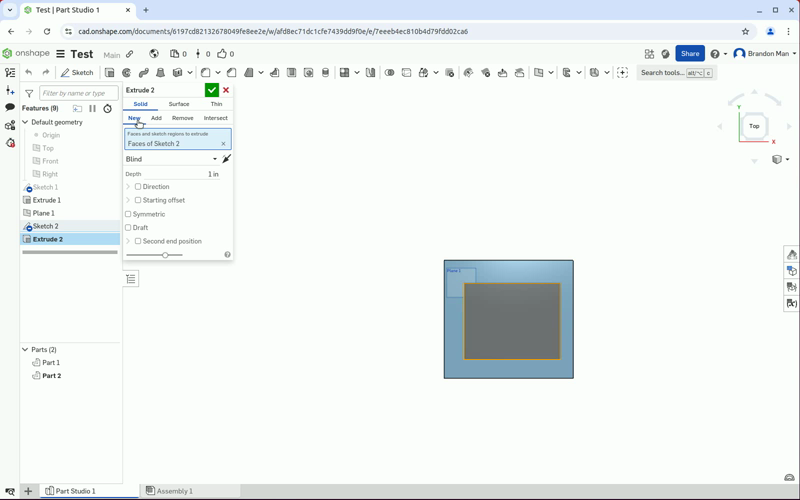
click(137, 120)
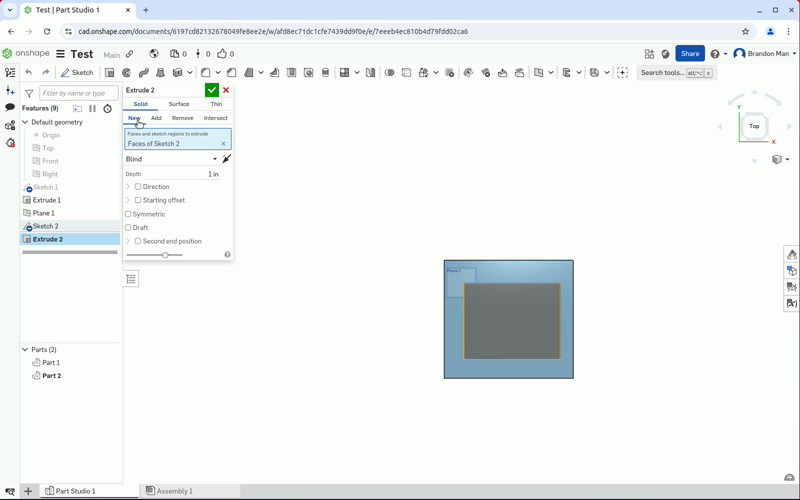
key(tab, 4)
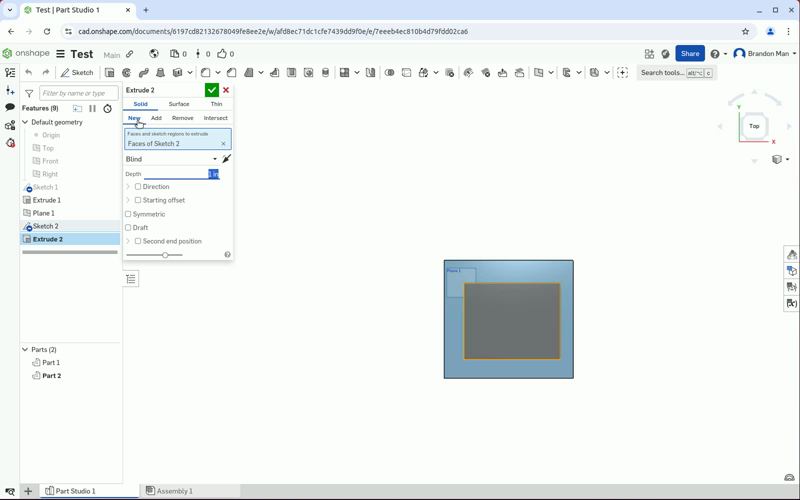
text(10.591)
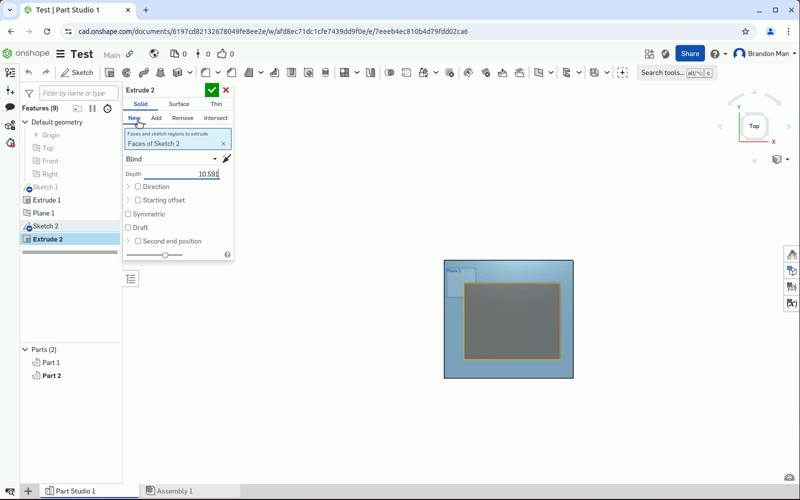
key(enter)
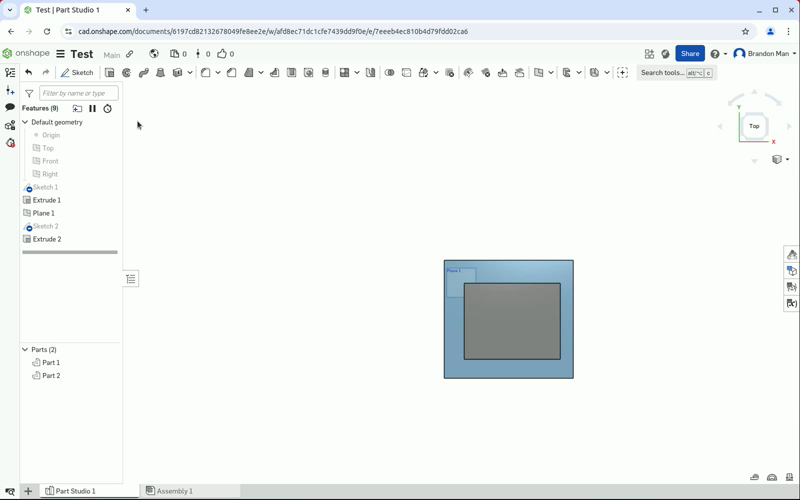
key(shift+h)
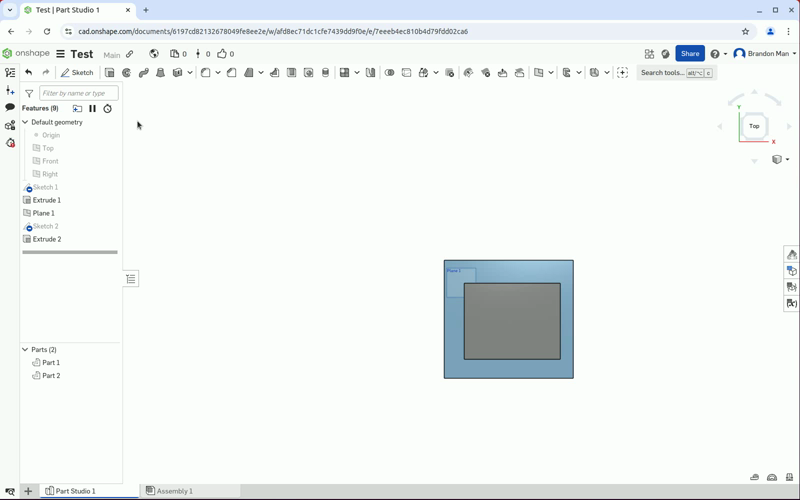
key(shift+h)
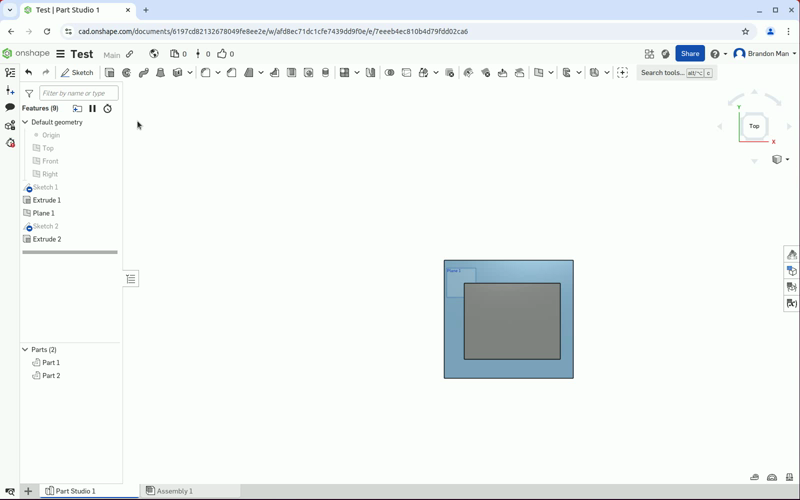
mouse_move(73, 189)
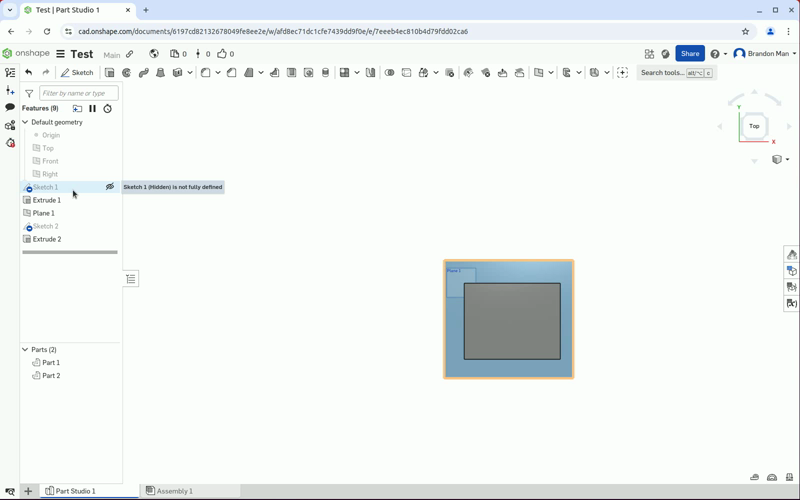
click(73, 189)
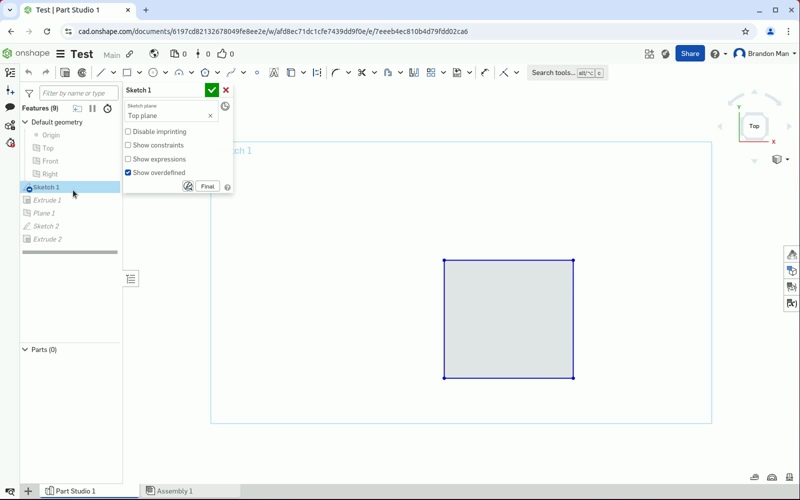
mouse_move(229, 92)
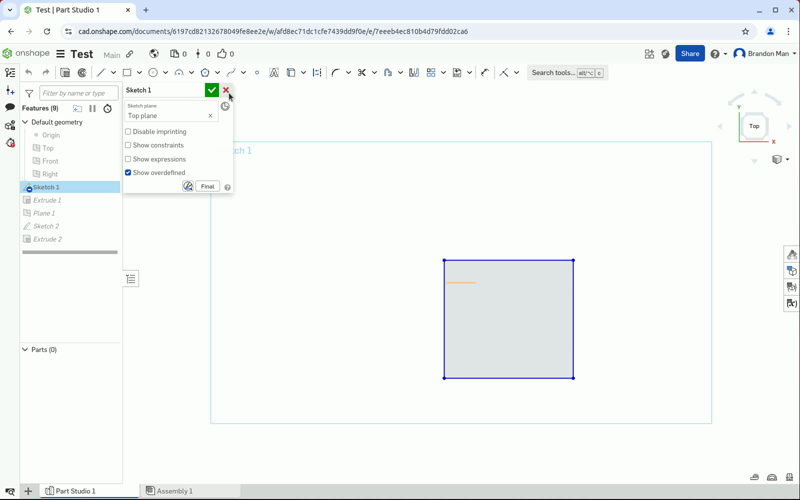
click(229, 92)
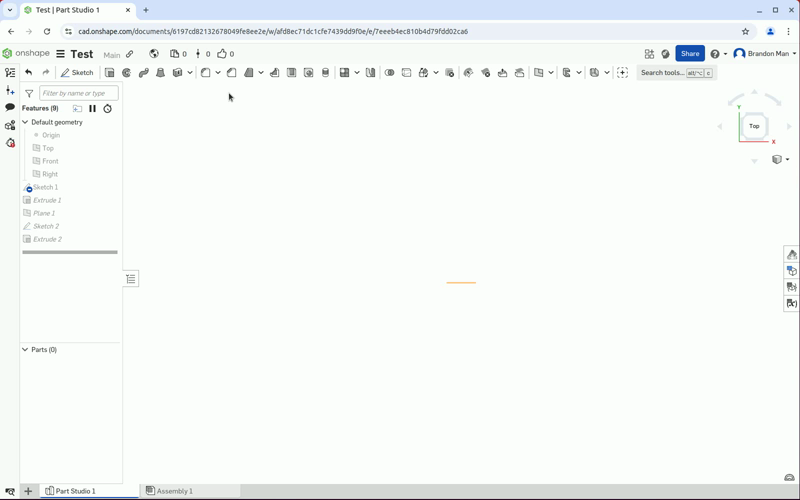
mouse_move(73, 352)
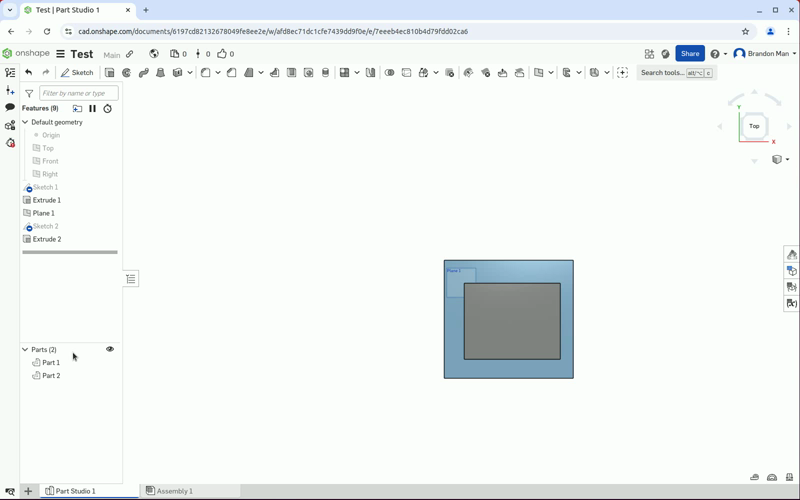
key(y)
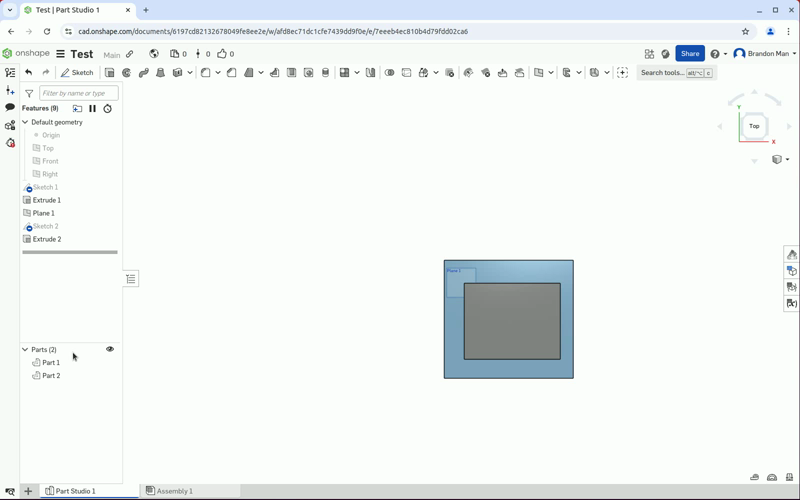
key(shift+p)
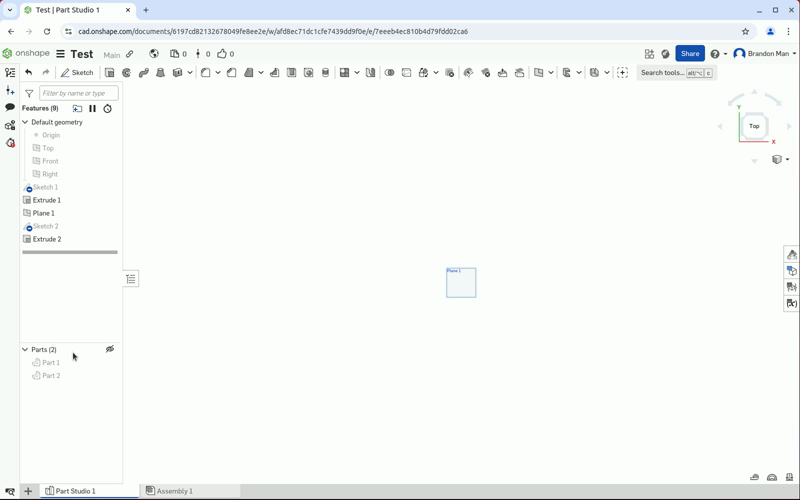
key(space)
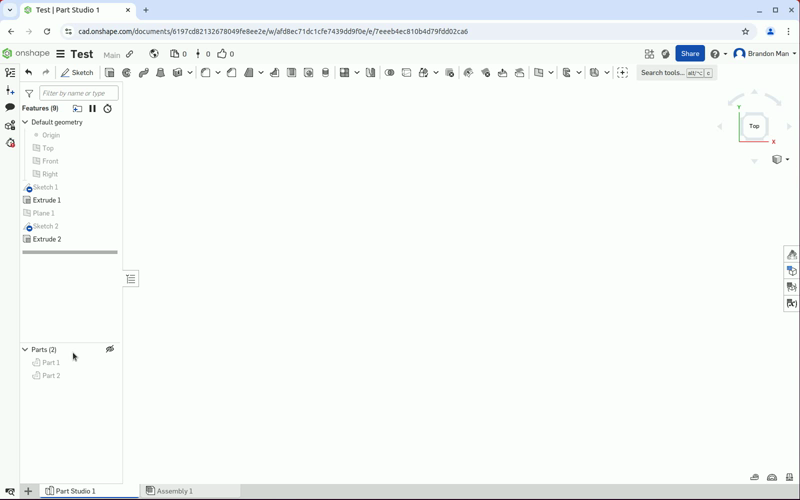
key_down(shift)
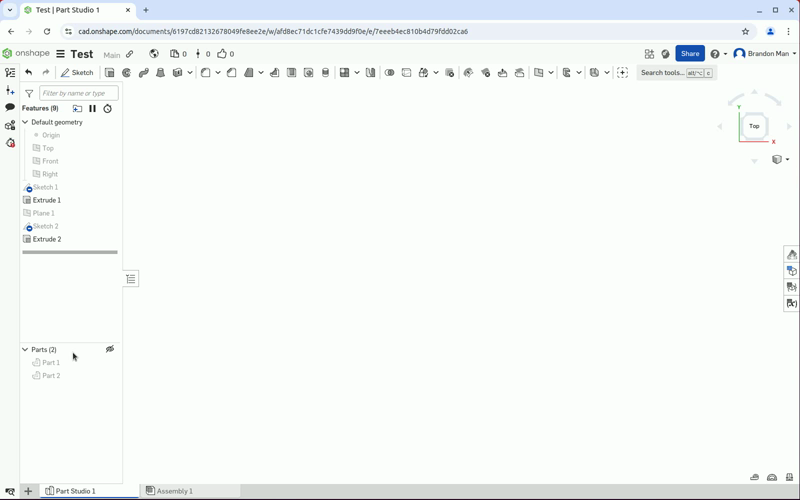
key(up)
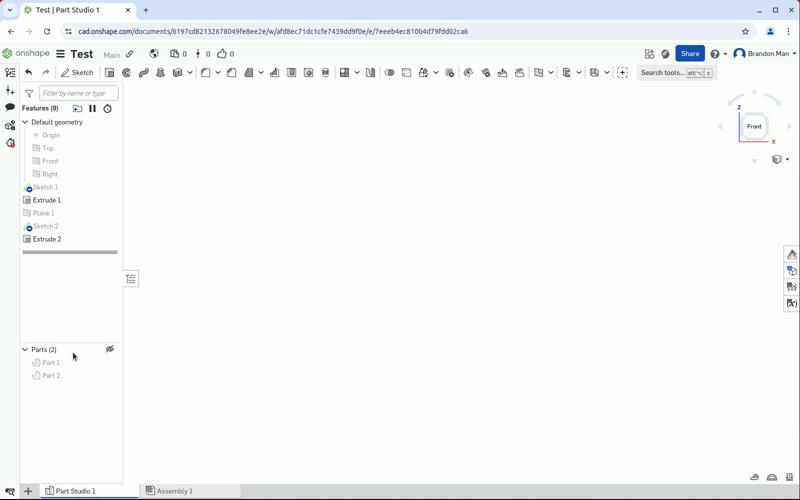
key_up(shift)
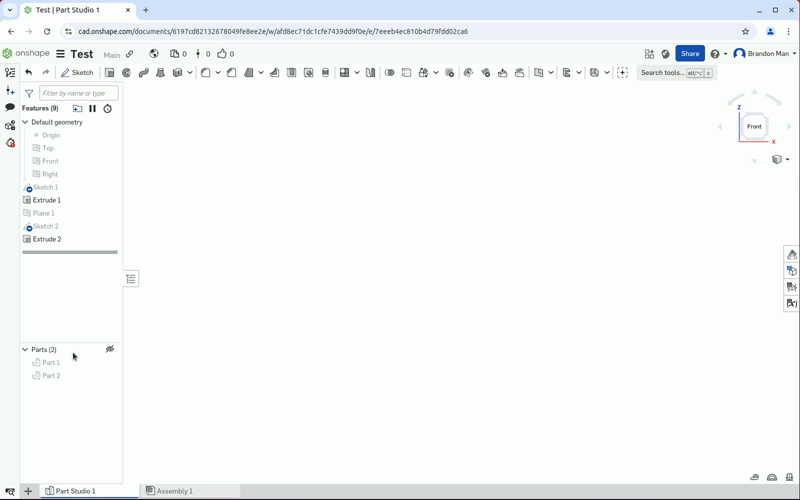
mouse_move(73, 352)
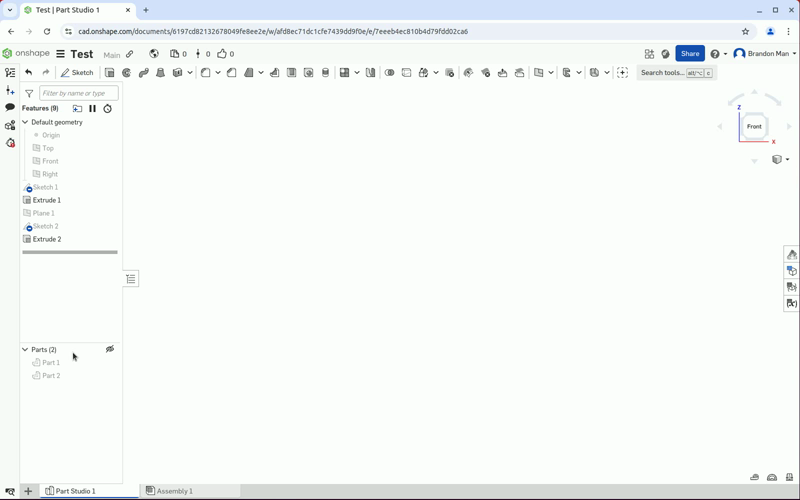
key(shift+y)
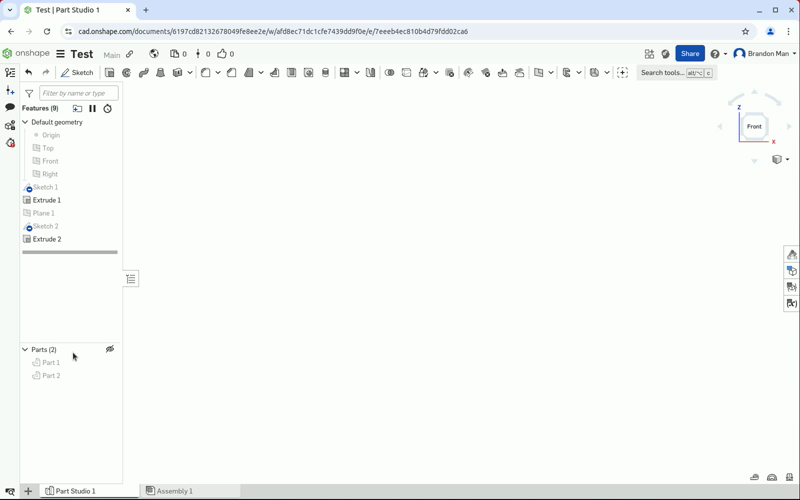
key(shift+s)
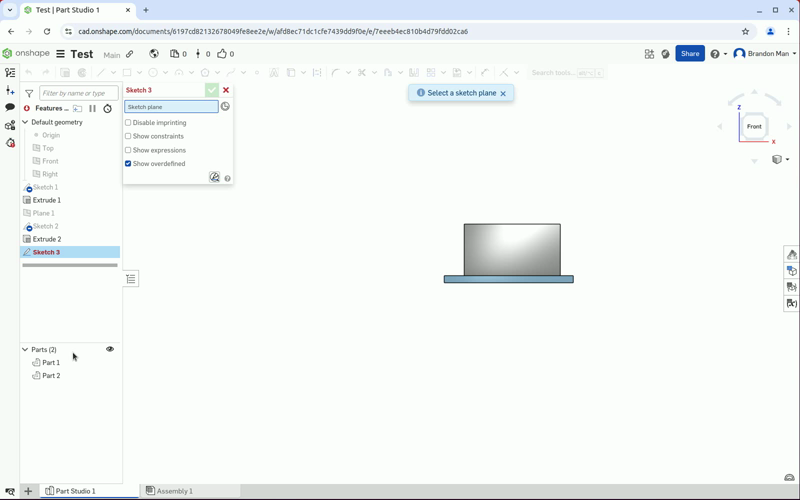
mouse_move(73, 163)
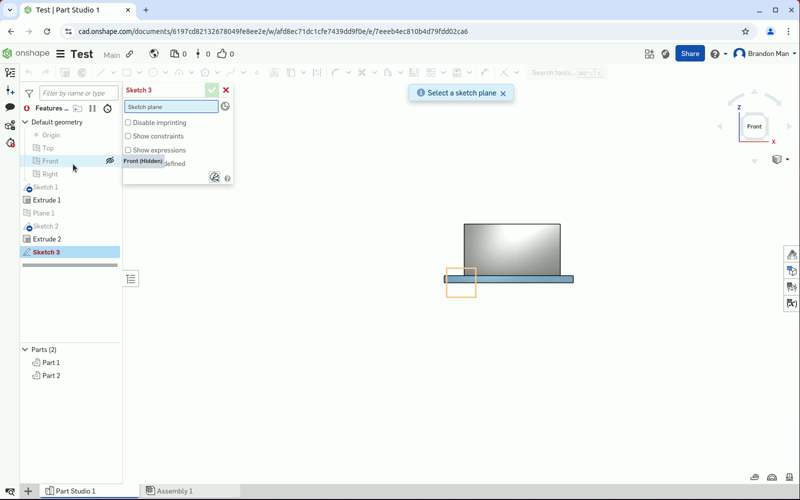
click(73, 163)
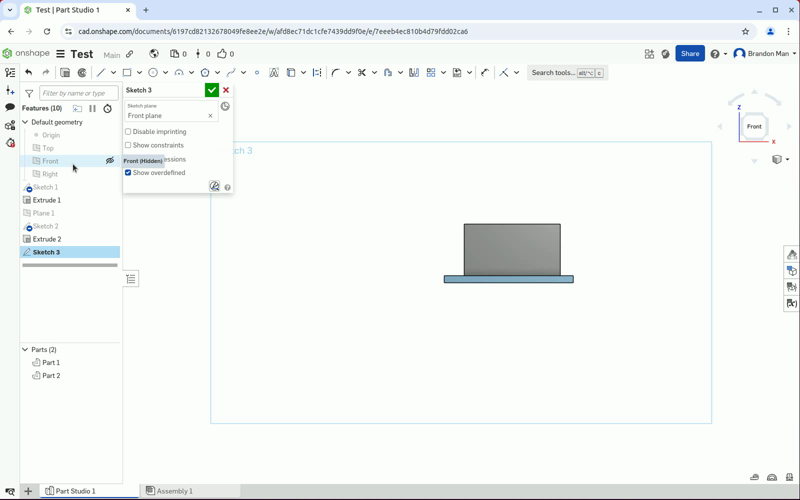
mouse_move(73, 352)
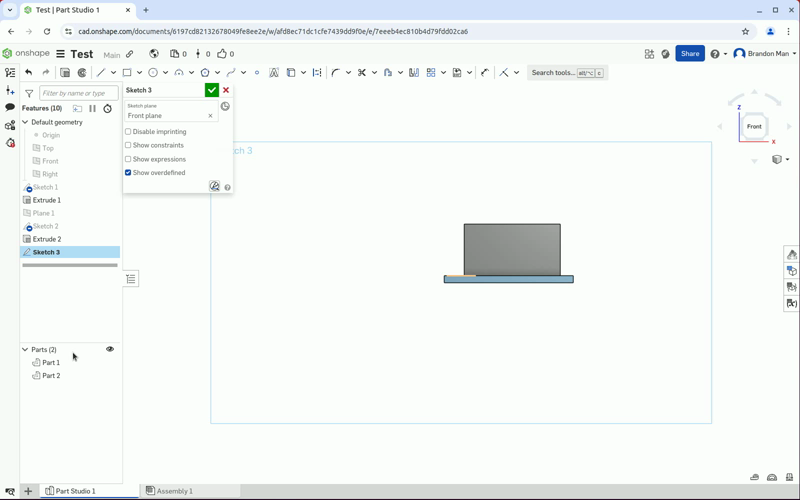
key(y)
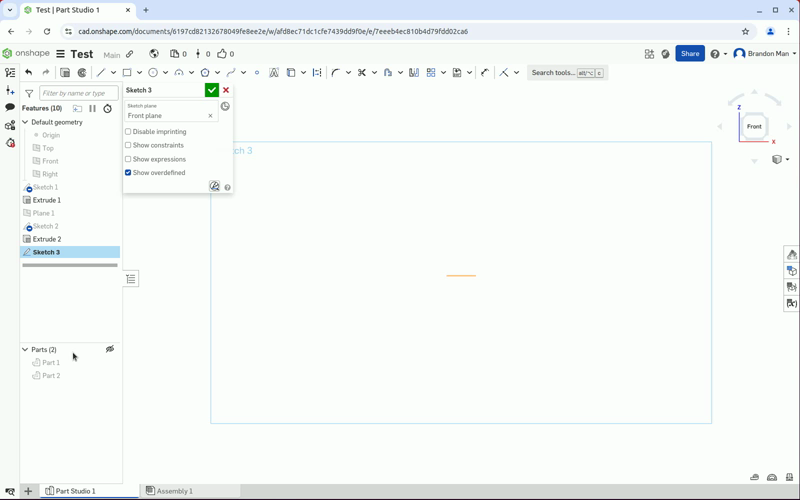
key(c)
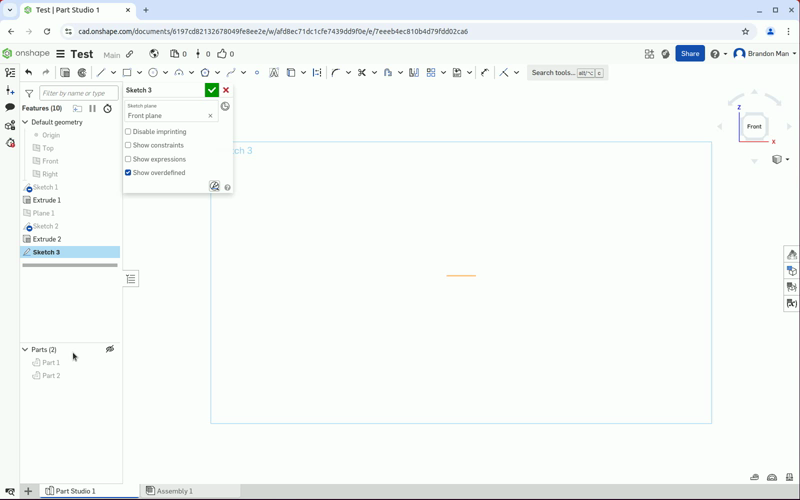
key_down(shift)
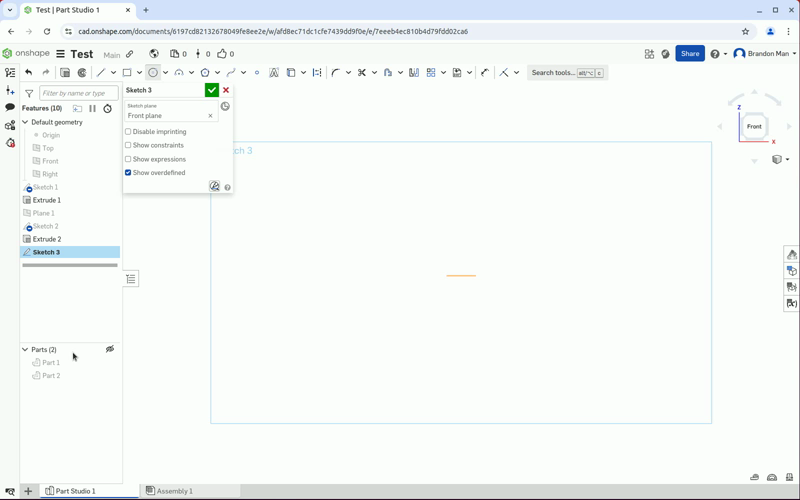
mouse_move(561, 230)
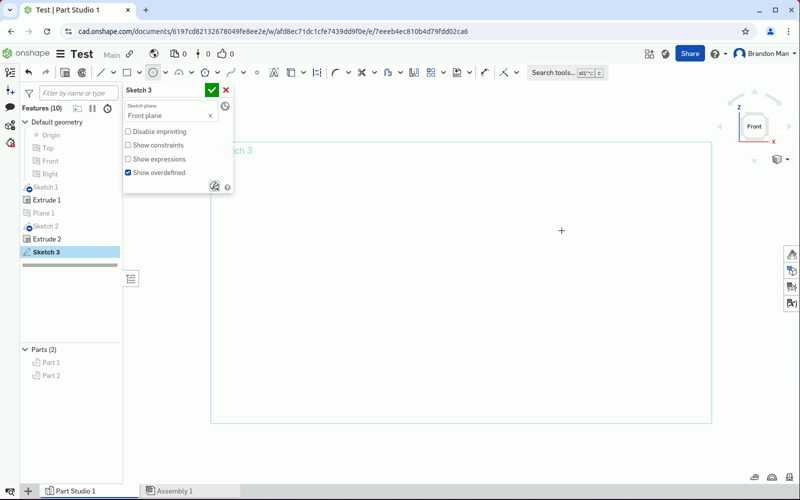
click(561, 230)
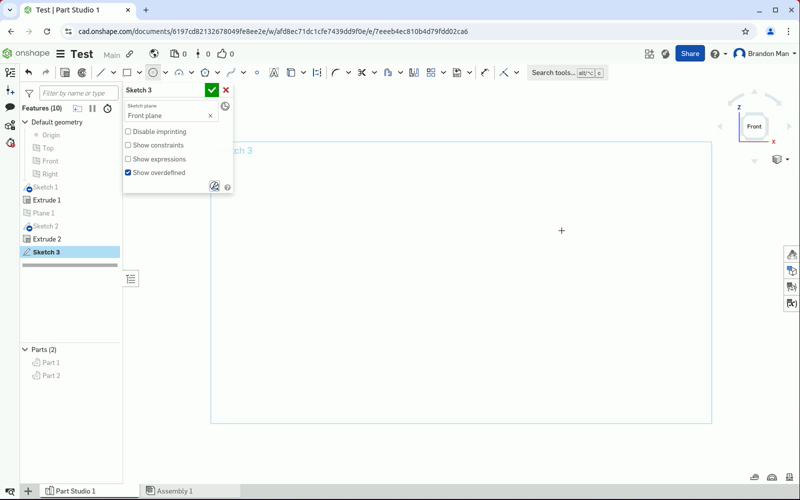
key_up(shift)
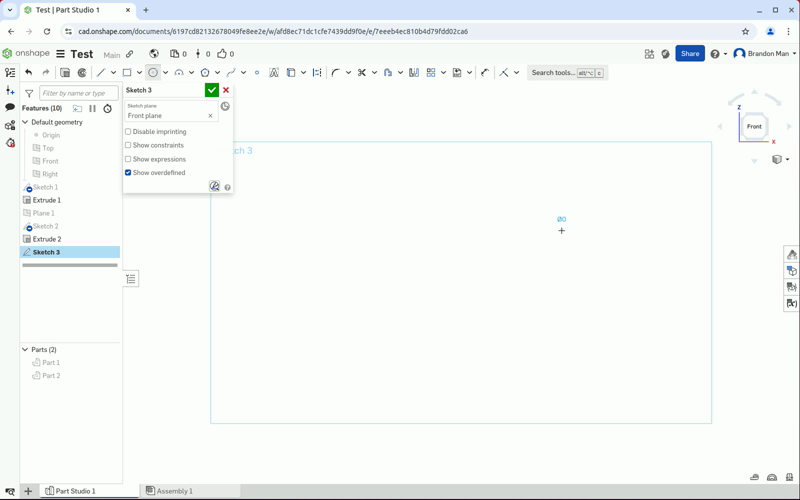
mouse_move(570, 230)
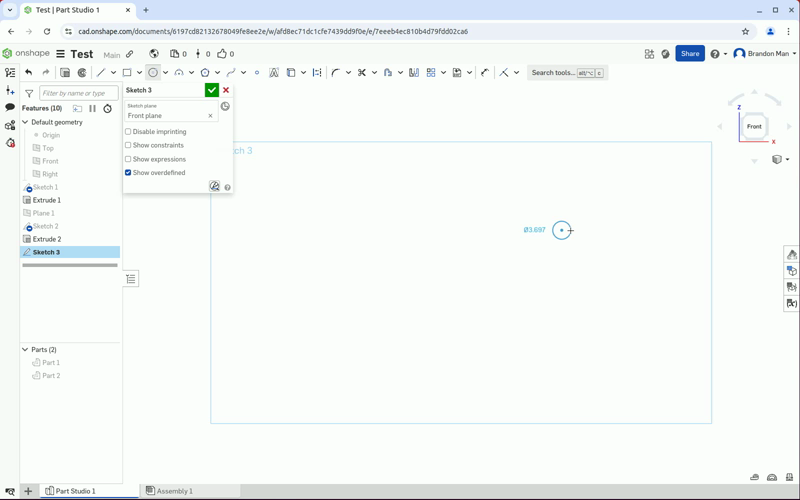
click(570, 230)
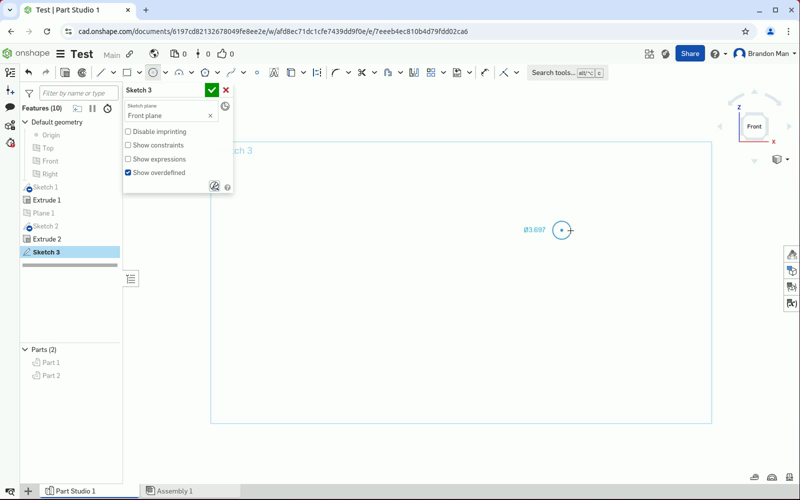
key(esc)
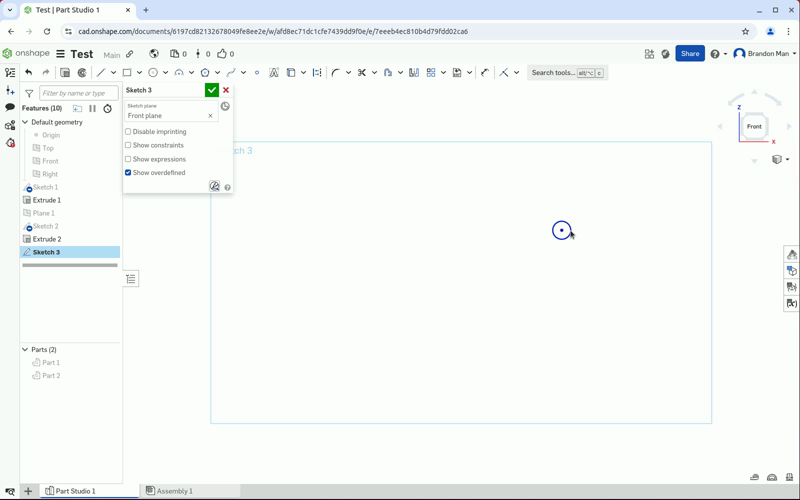
mouse_move(561, 226)
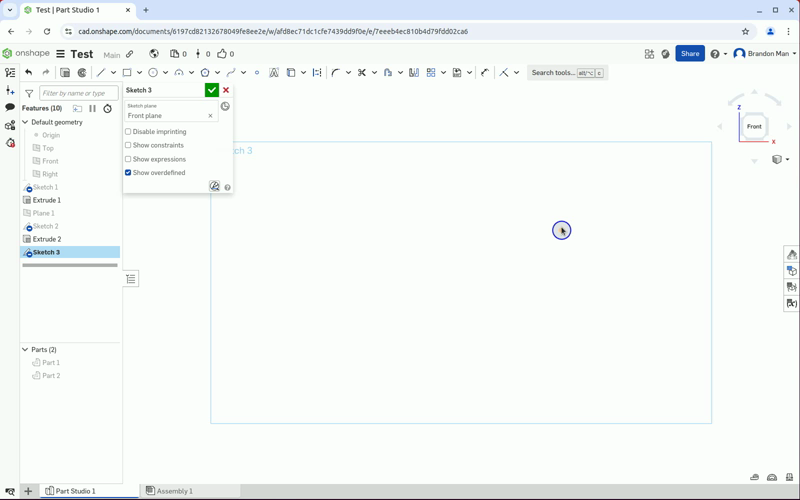
scroll(6)
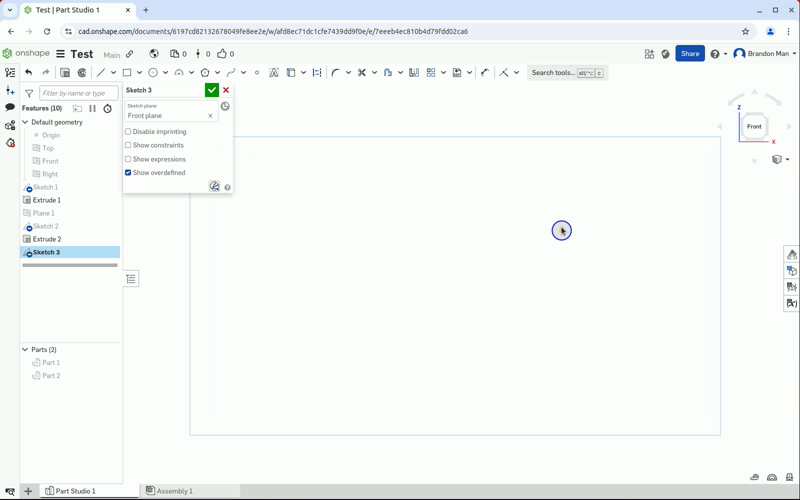
scroll(6)
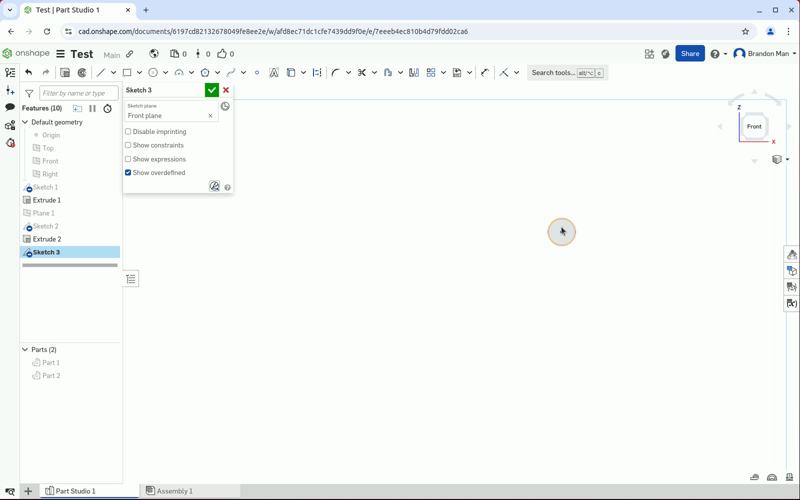
scroll(6)
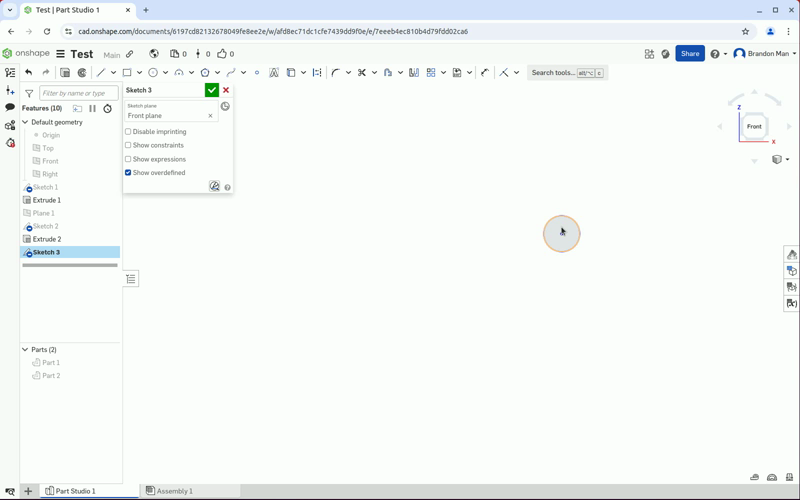
scroll(6)
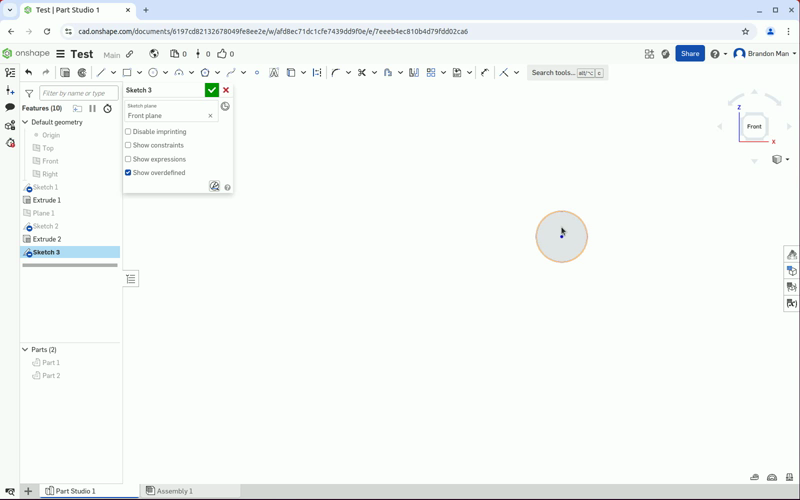
scroll(6)
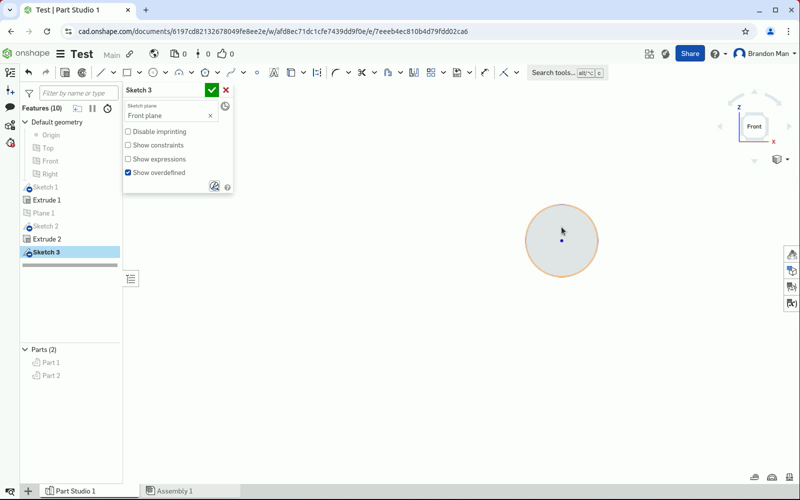
scroll(6)
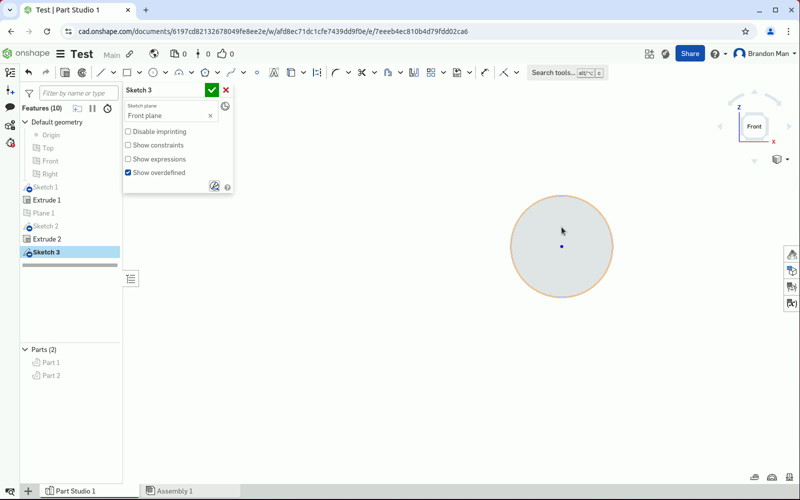
scroll(6)
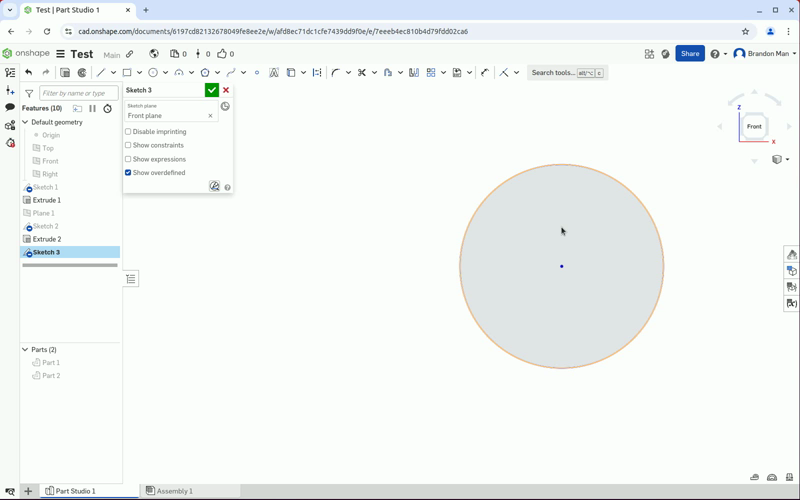
click(561, 226)
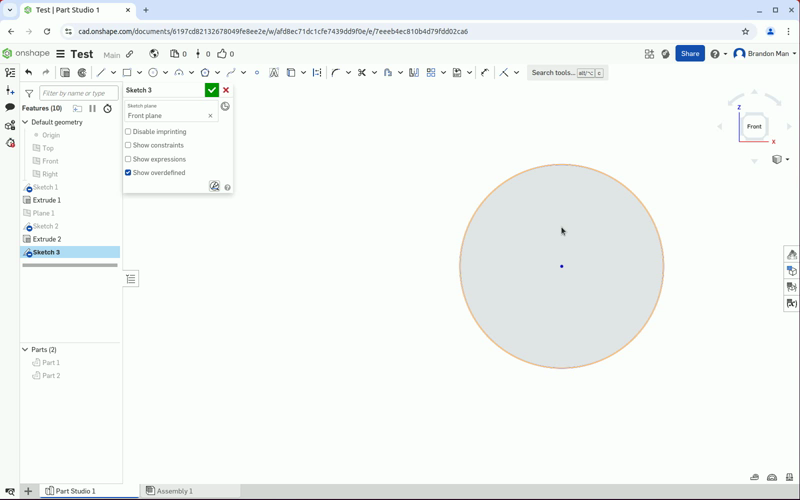
scroll(-6)
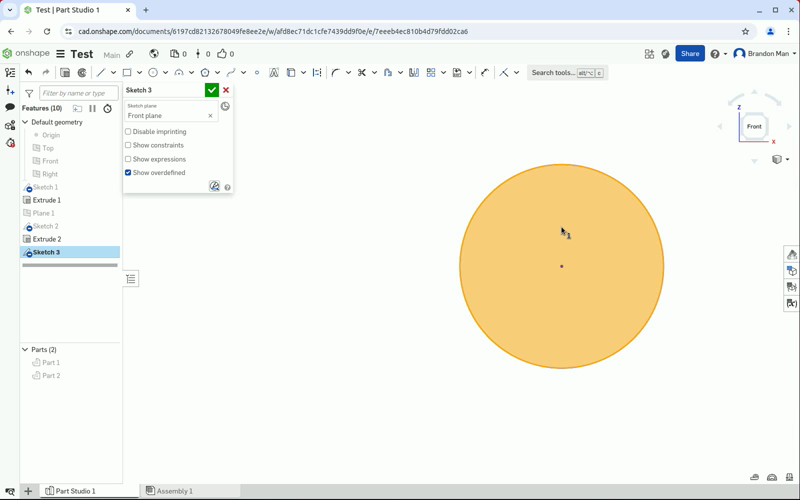
scroll(-6)
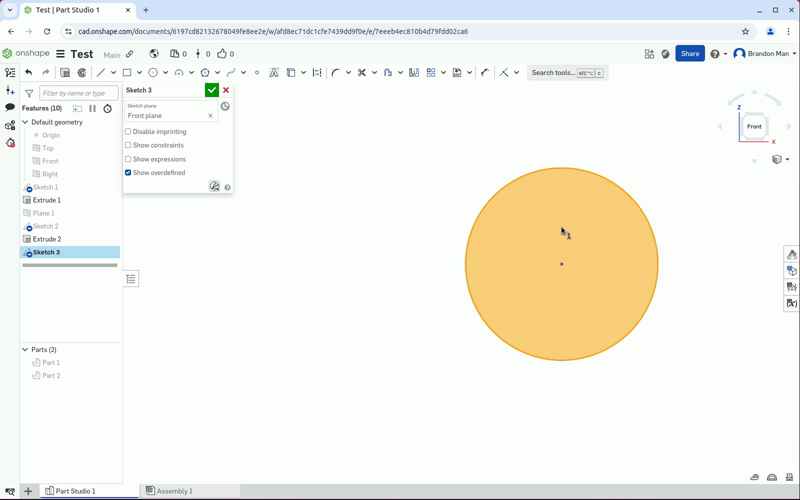
scroll(-6)
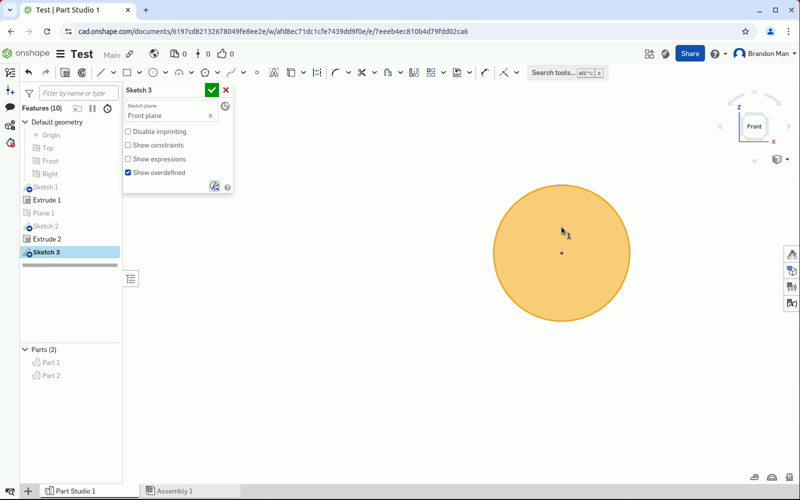
scroll(-6)
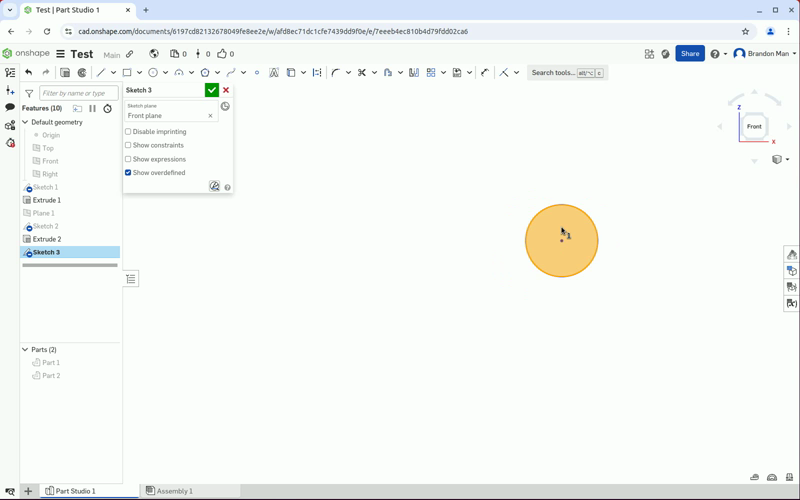
scroll(-6)
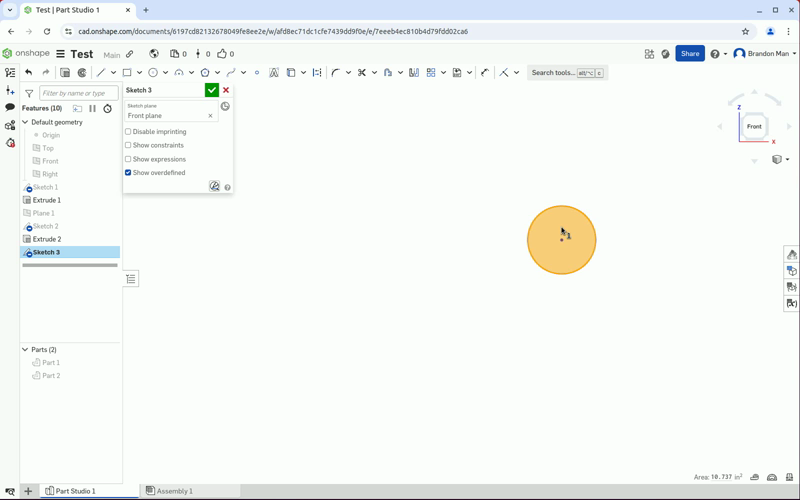
scroll(-6)
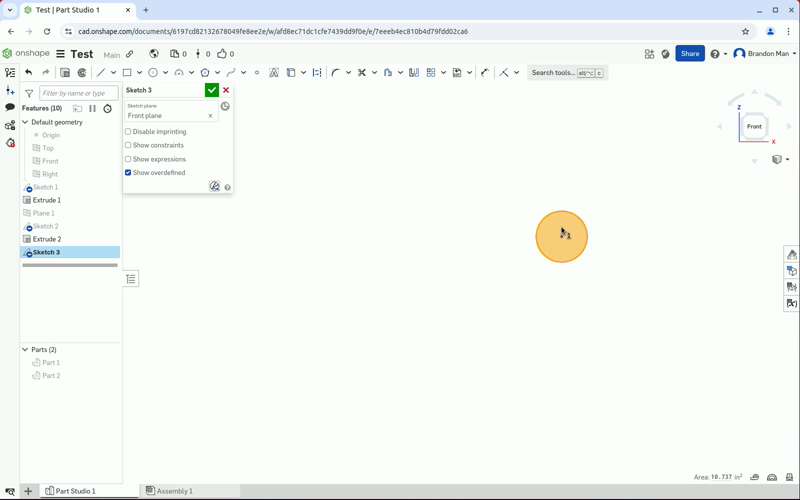
scroll(-6)
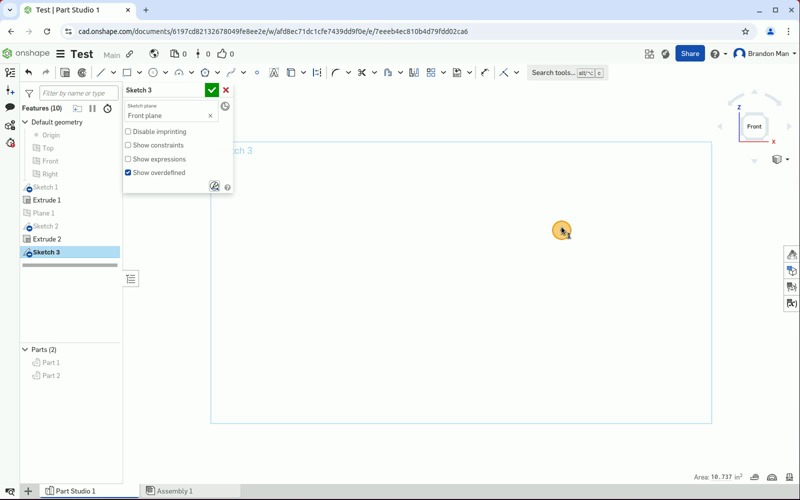
mouse_move(73, 352)
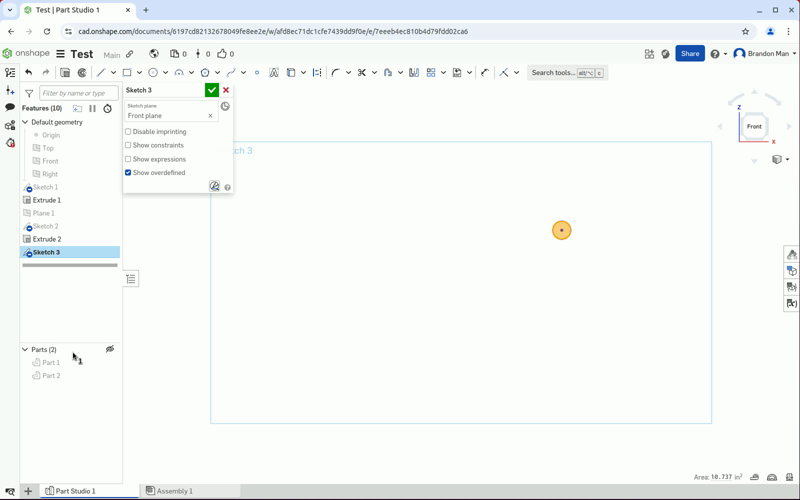
key(shift+y)
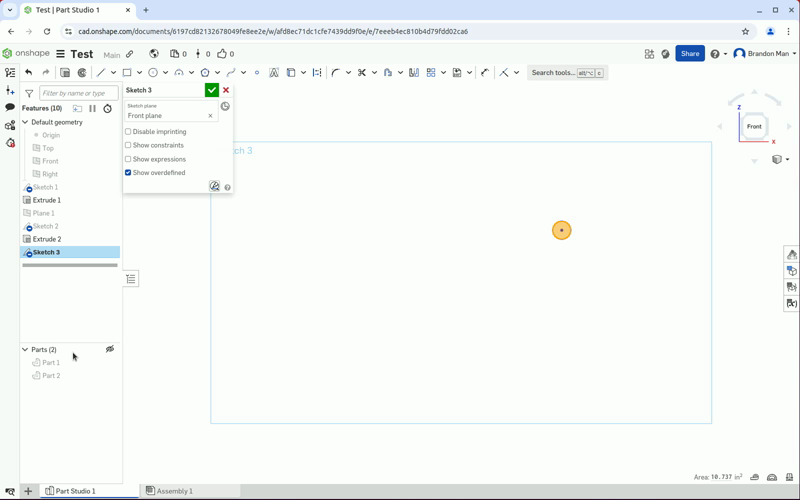
key(shift+e)
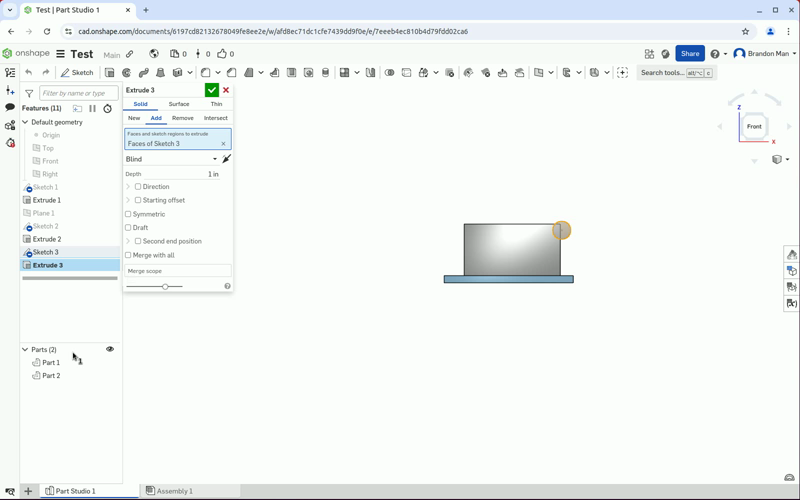
mouse_move(143, 106)
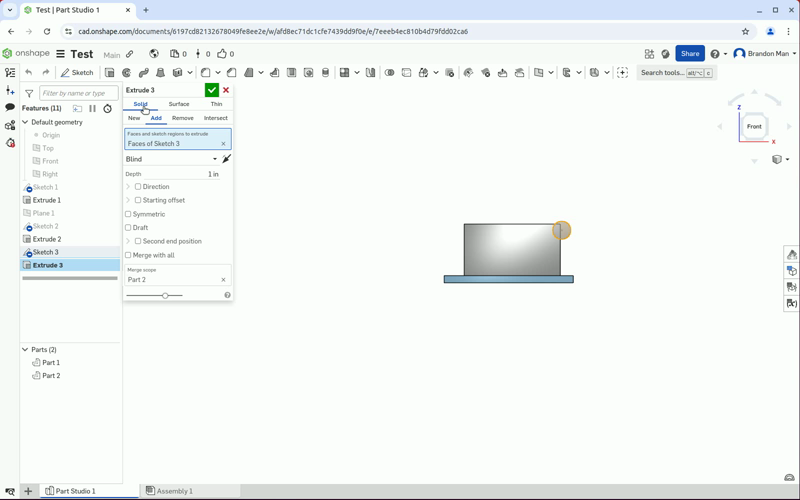
click(143, 106)
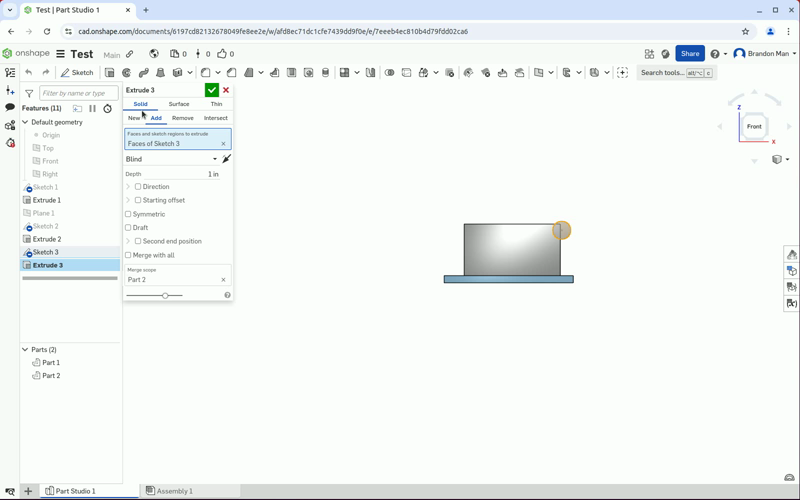
mouse_move(137, 120)
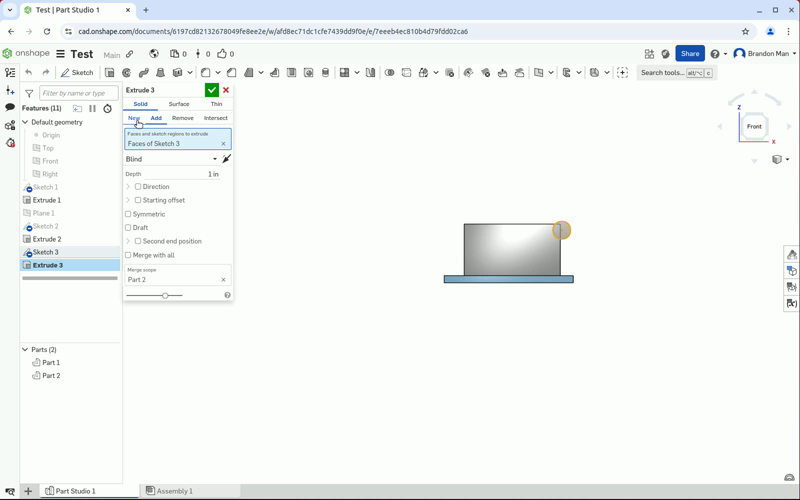
click(137, 120)
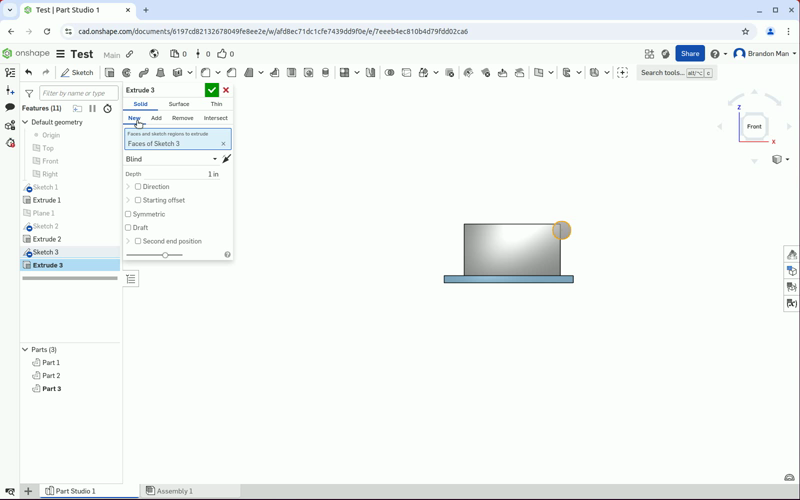
key(tab, 4)
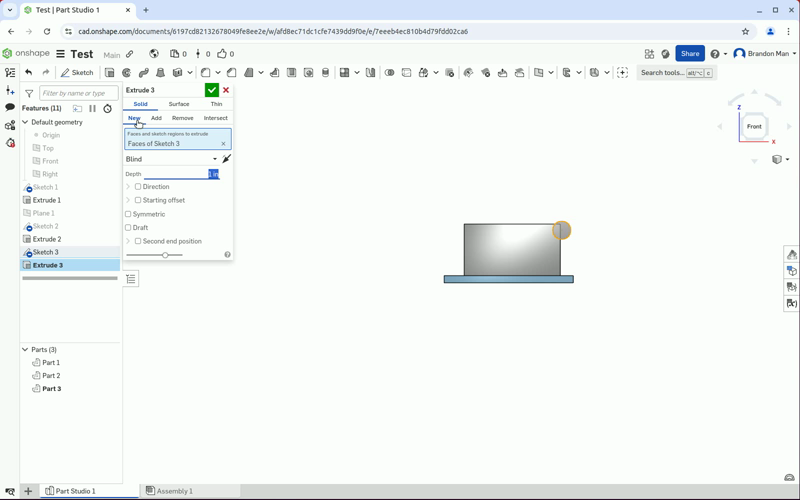
text(2.166)
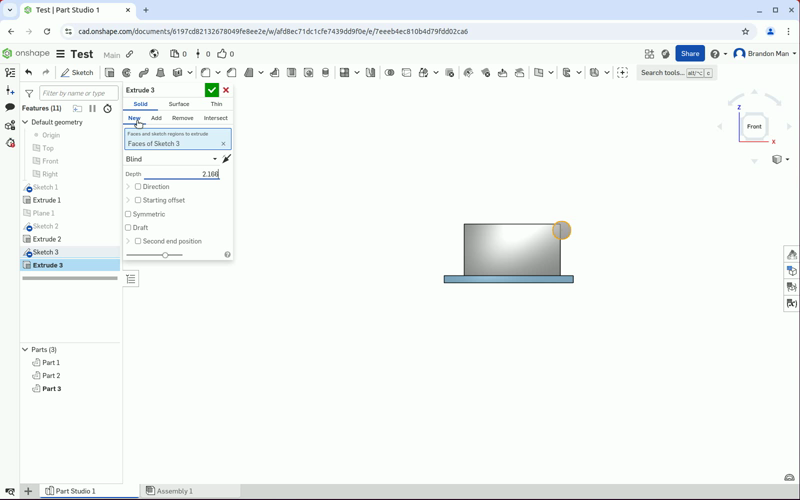
key(enter)
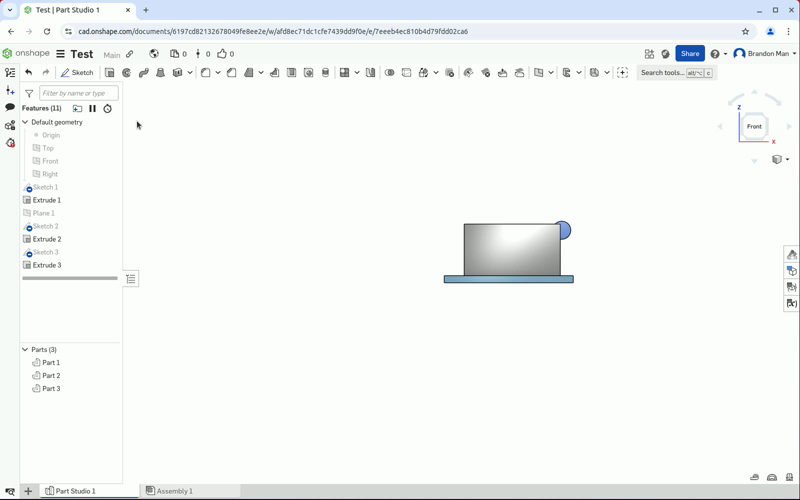
key(shift+h)
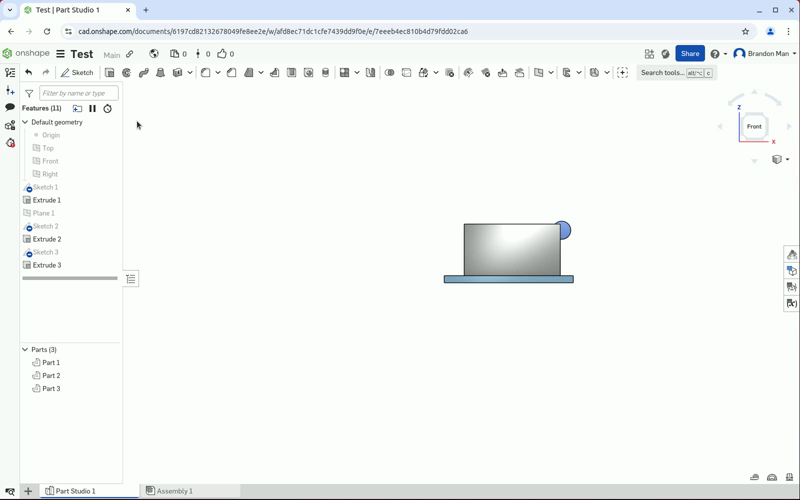
key(shift+h)
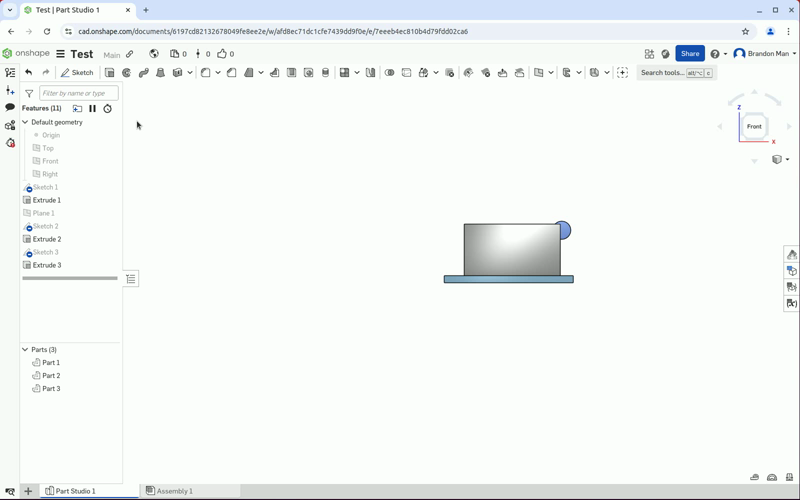
mouse_move(73, 189)
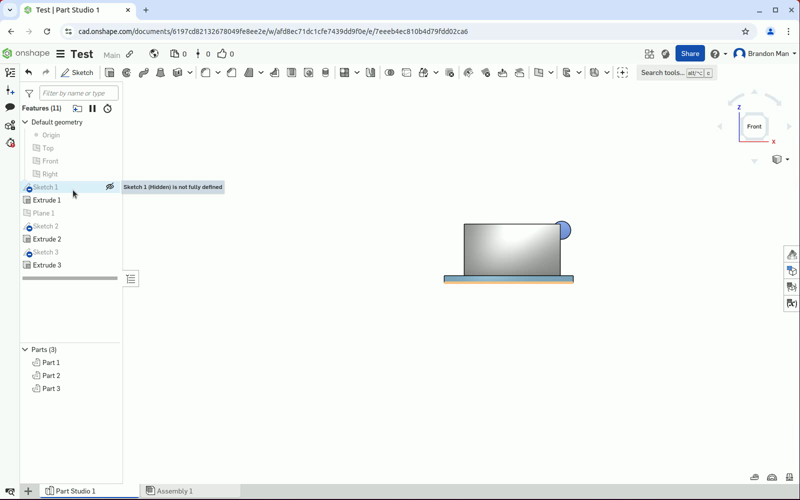
click(73, 189)
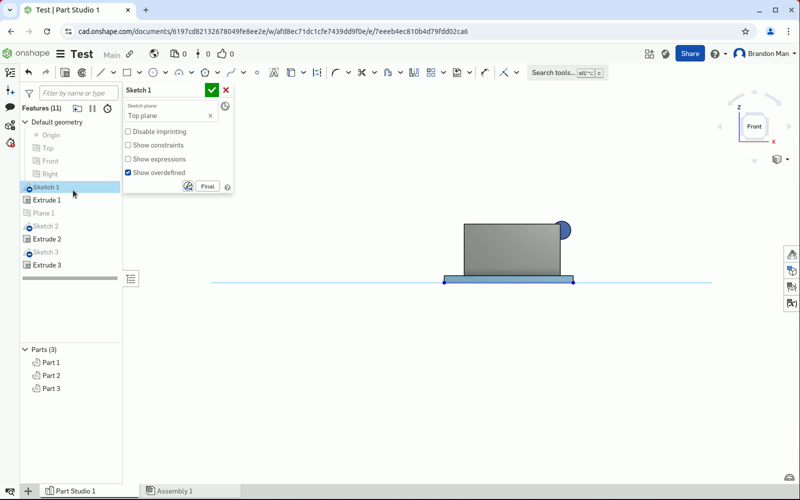
mouse_move(229, 92)
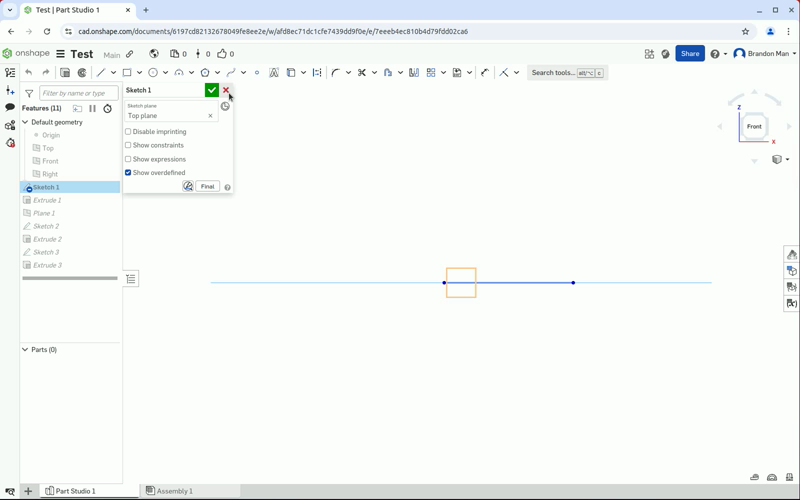
click(229, 92)
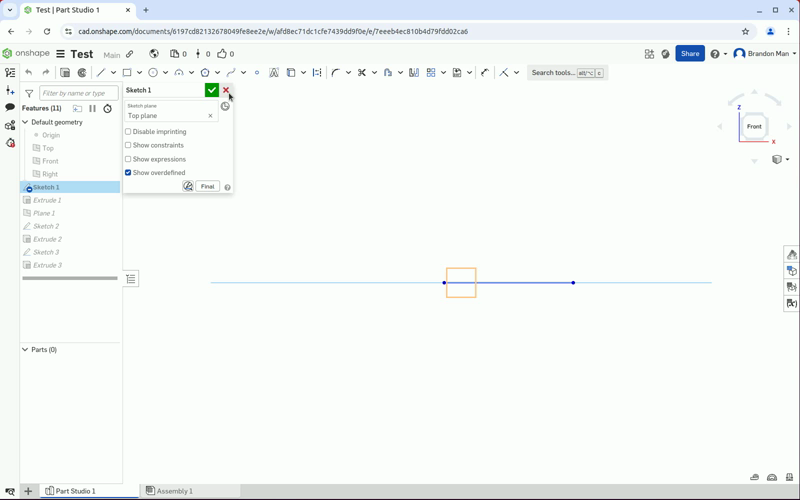
key(shift+s)
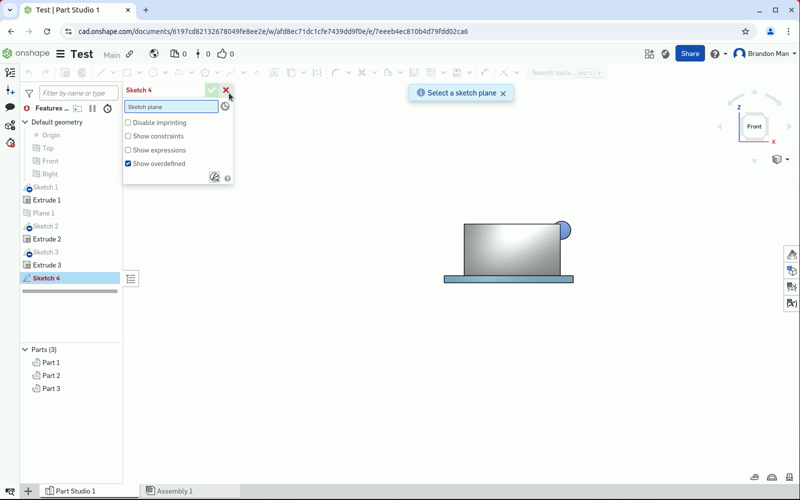
mouse_move(73, 163)
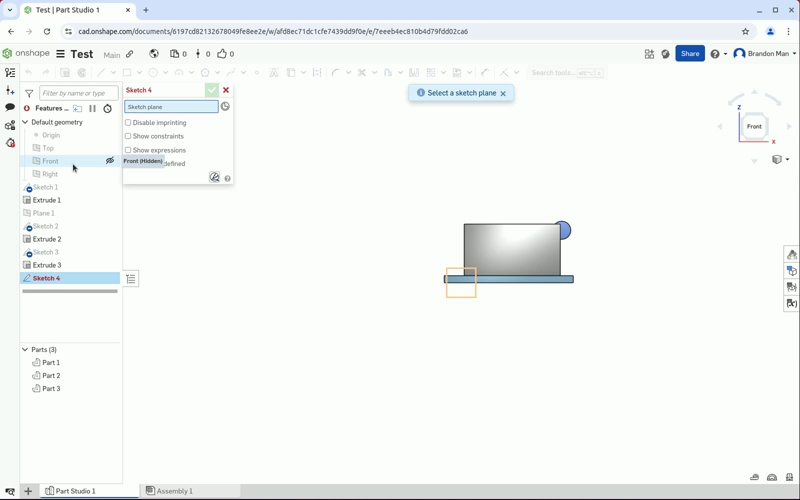
click(73, 163)
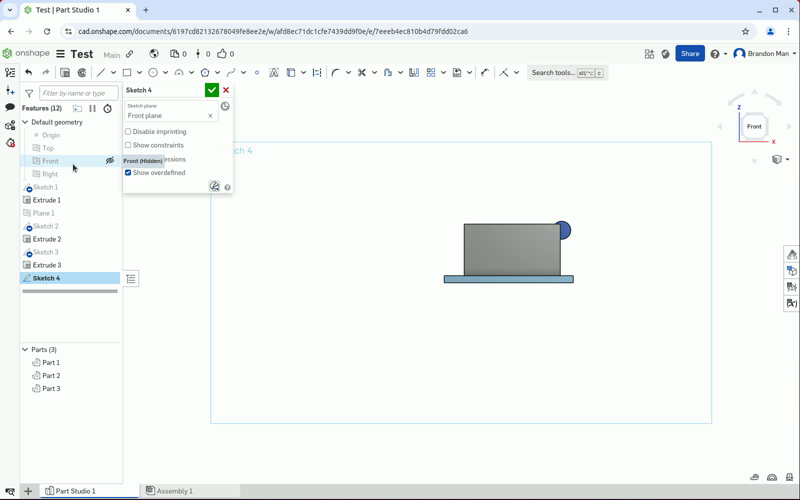
mouse_move(73, 352)
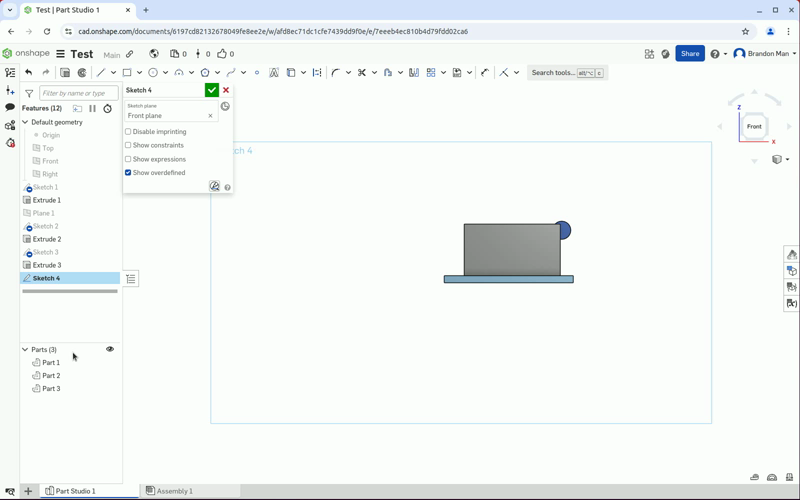
key(y)
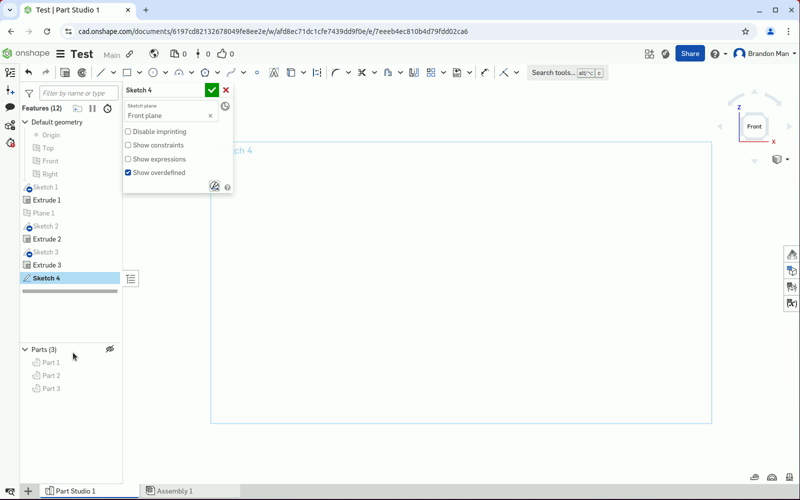
key(c)
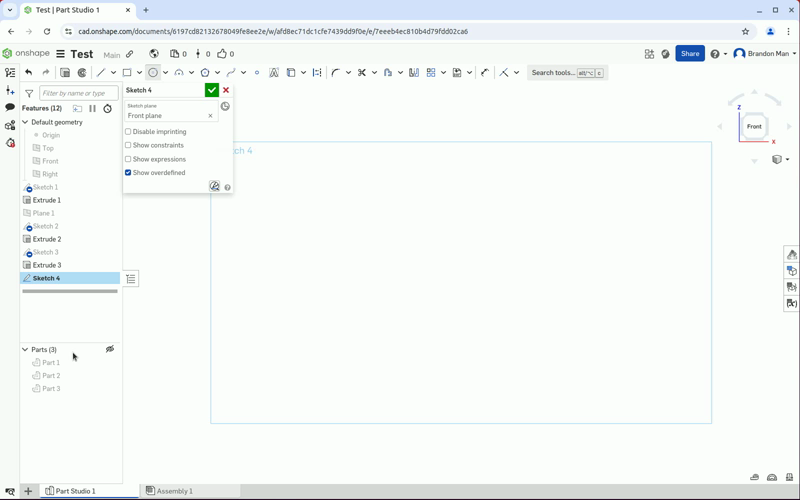
key_down(shift)
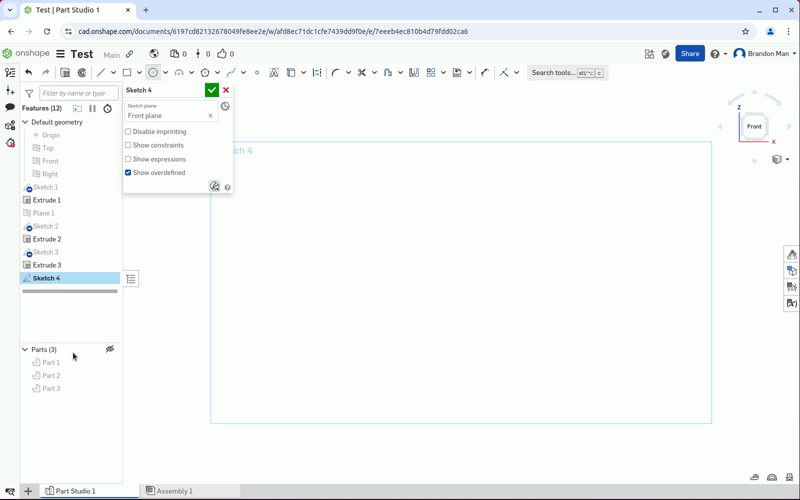
mouse_move(470, 227)
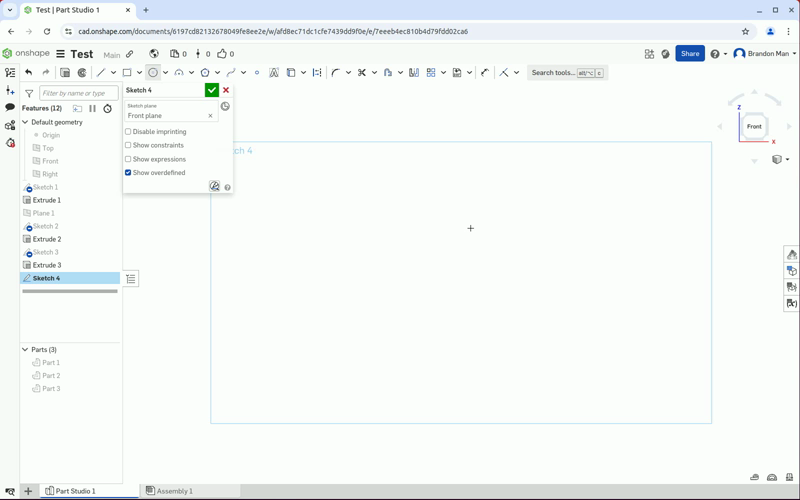
click(470, 227)
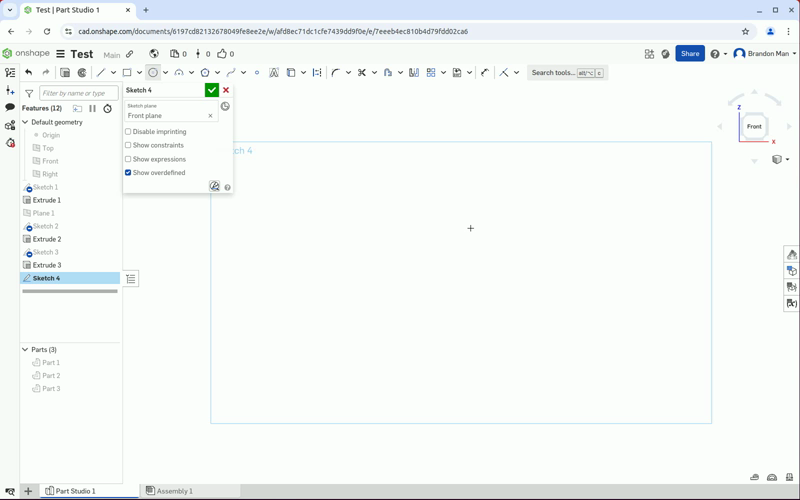
key_up(shift)
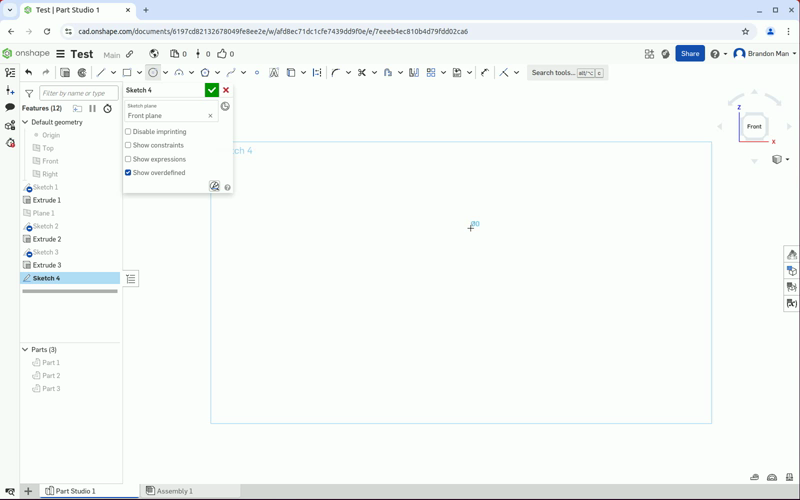
mouse_move(479, 227)
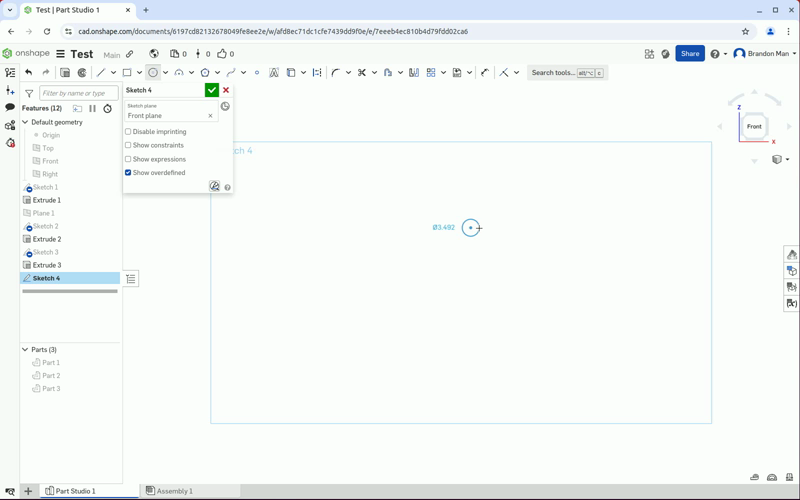
click(479, 227)
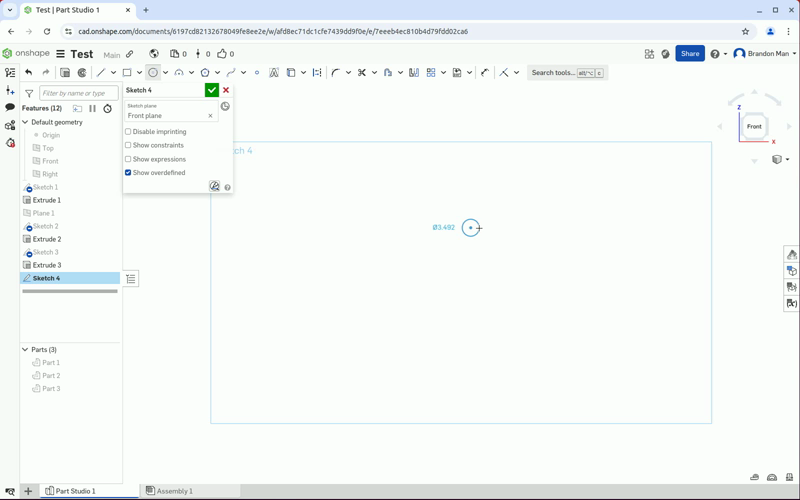
key(esc)
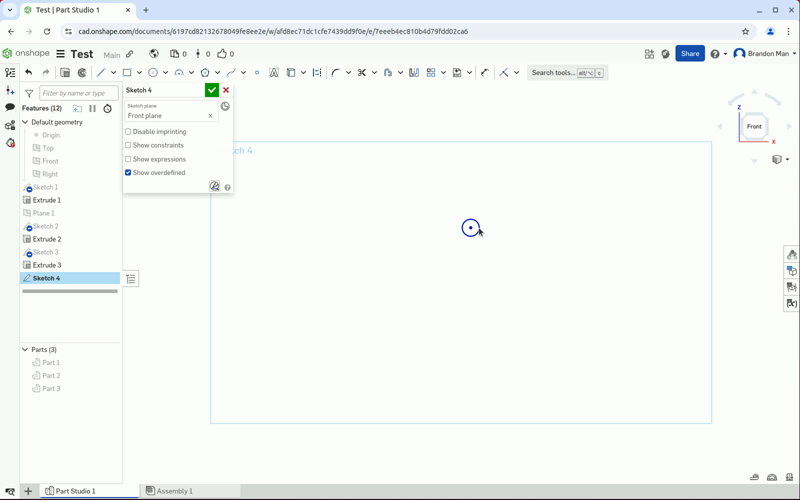
mouse_move(475, 231)
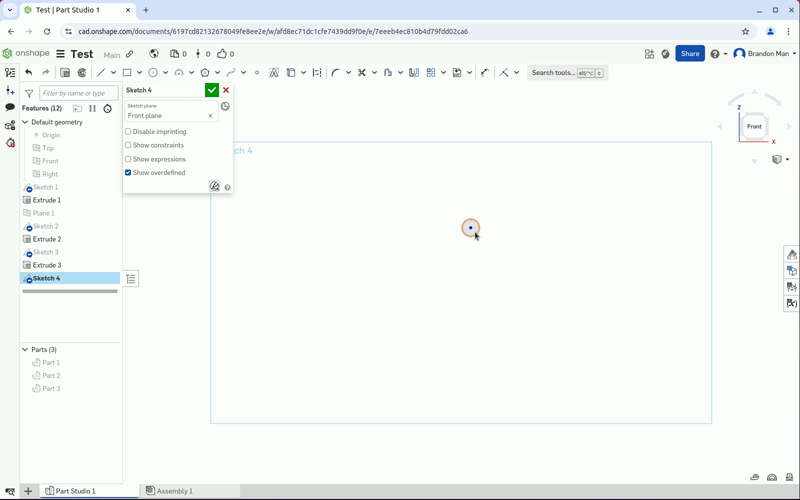
scroll(6)
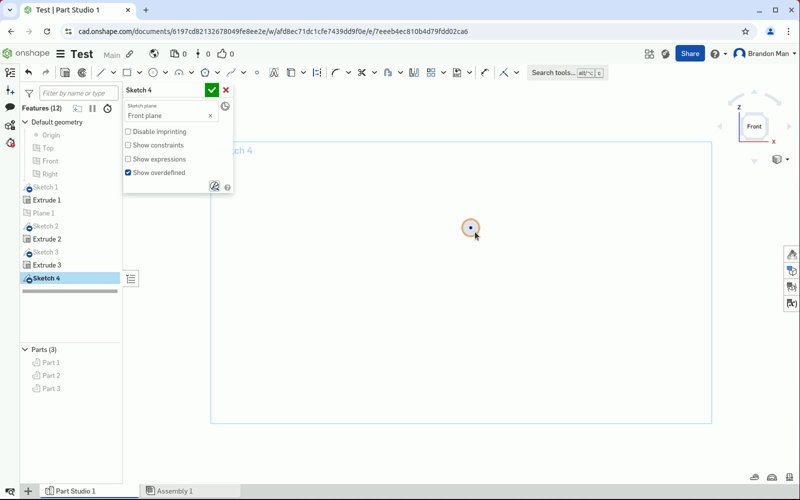
scroll(6)
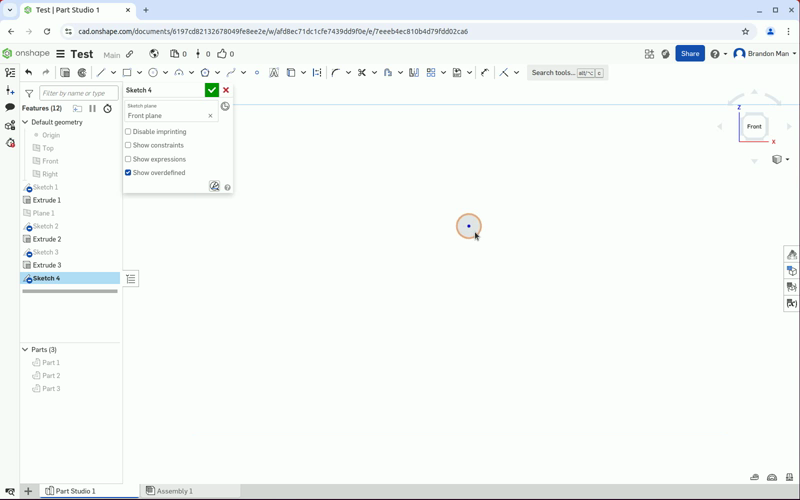
scroll(6)
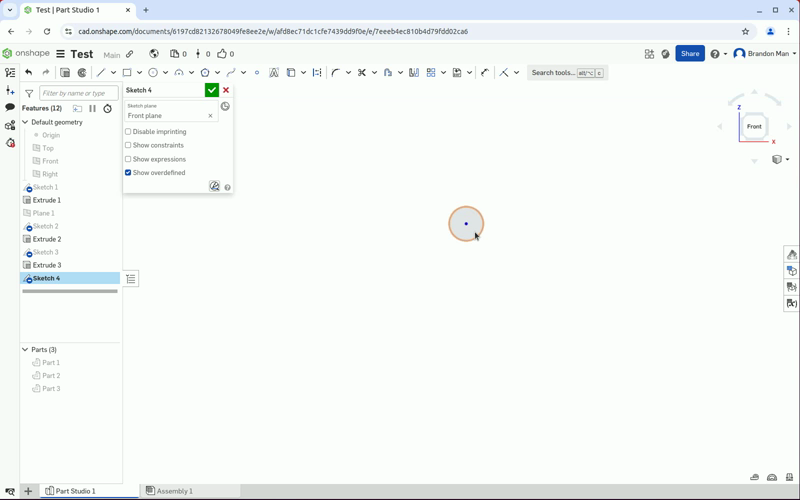
scroll(6)
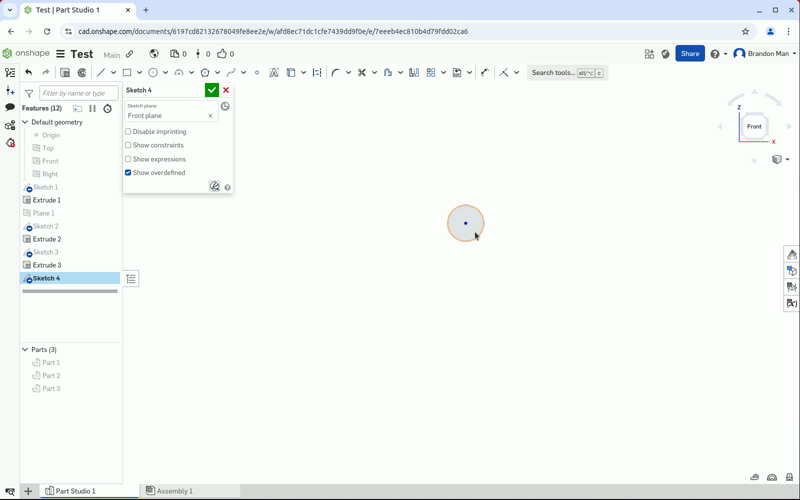
scroll(6)
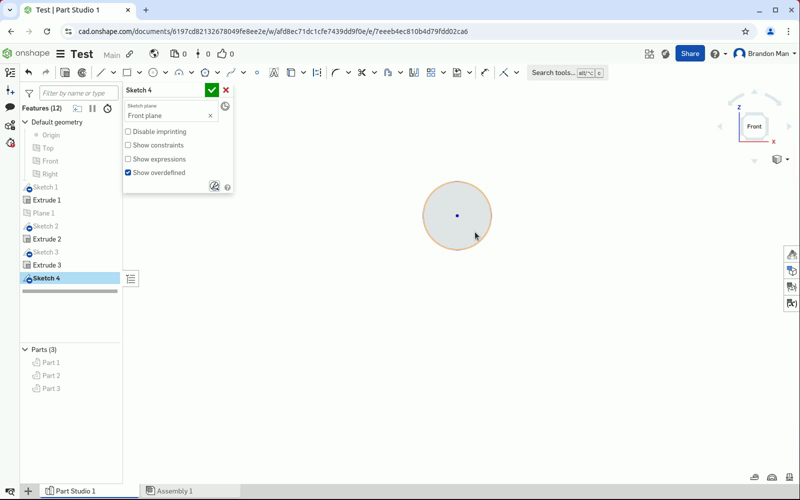
scroll(6)
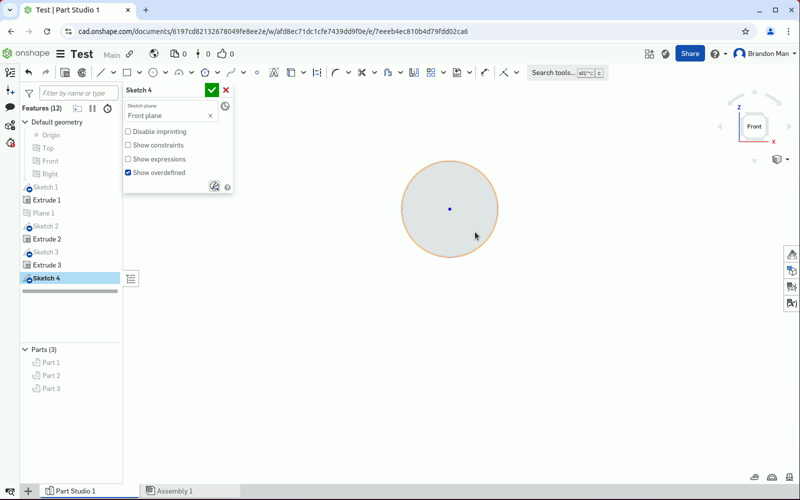
scroll(6)
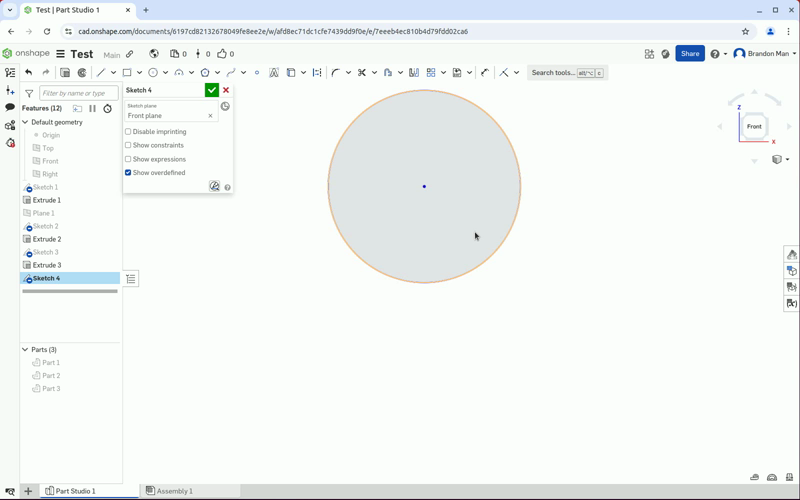
click(475, 231)
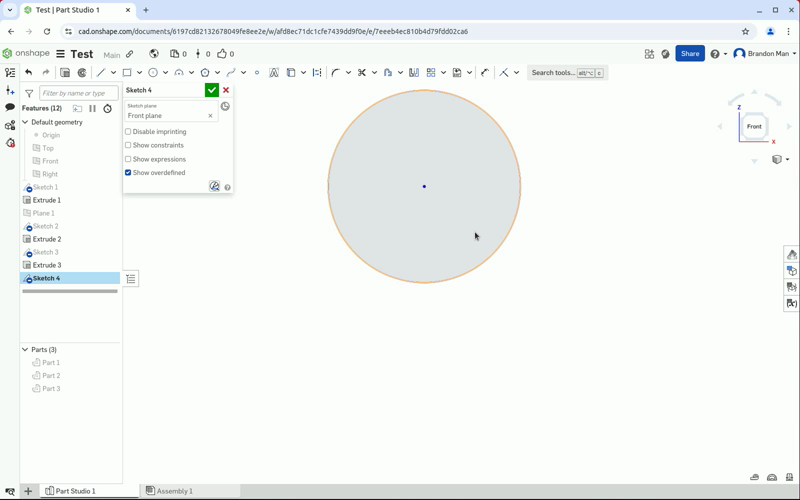
scroll(-6)
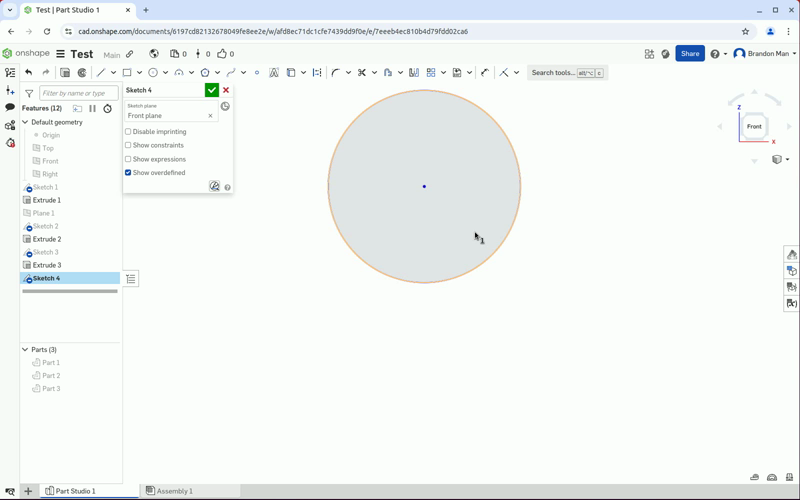
scroll(-6)
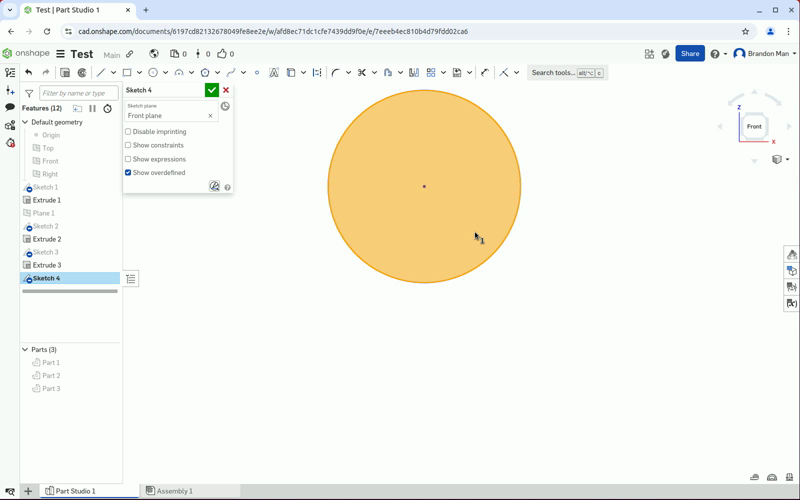
scroll(-6)
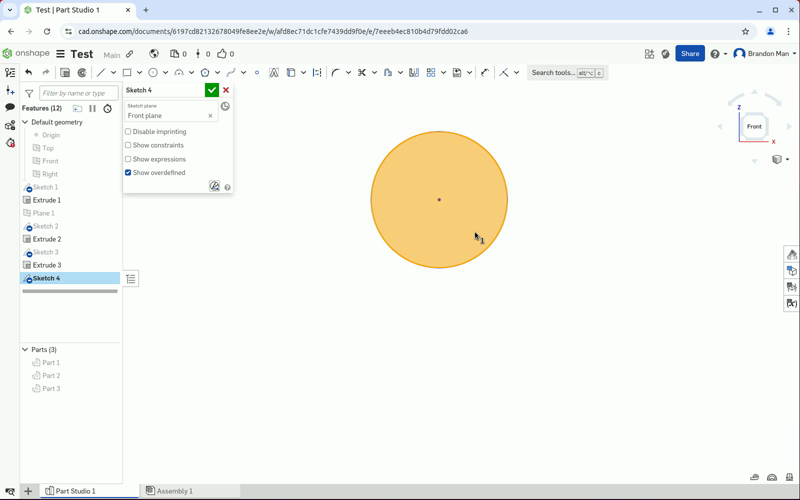
scroll(-6)
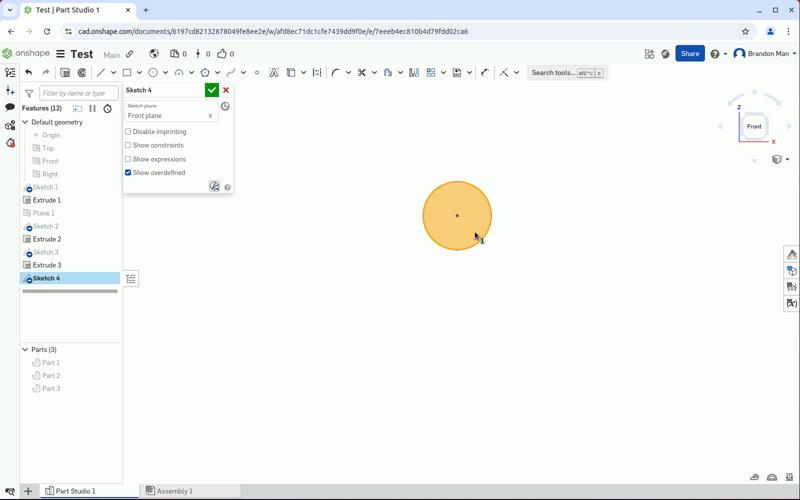
scroll(-6)
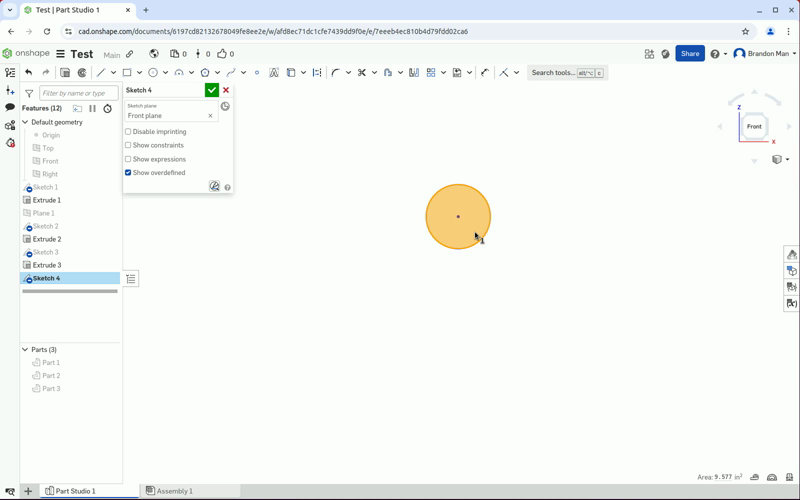
scroll(-6)
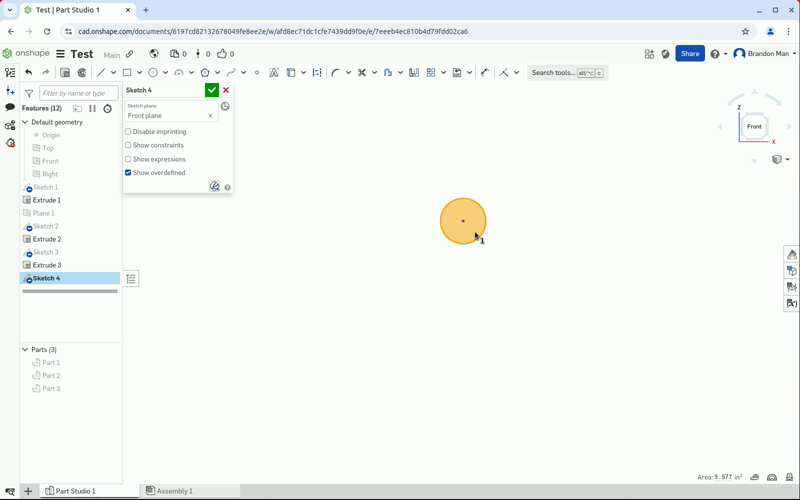
scroll(-6)
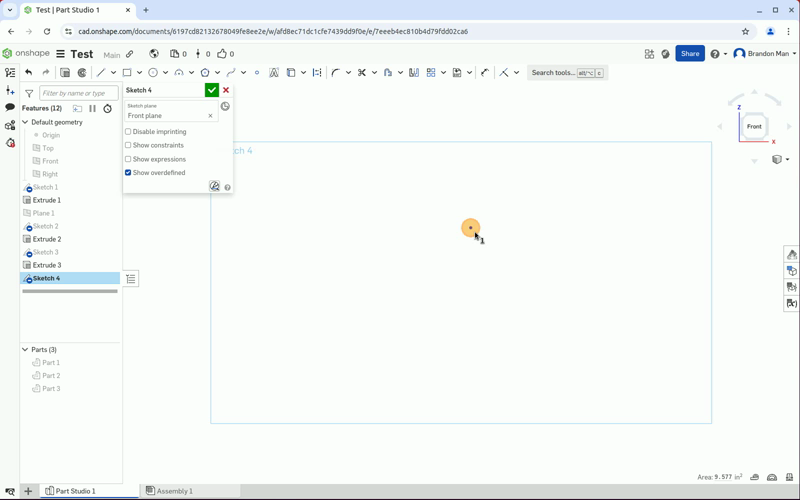
mouse_move(73, 352)
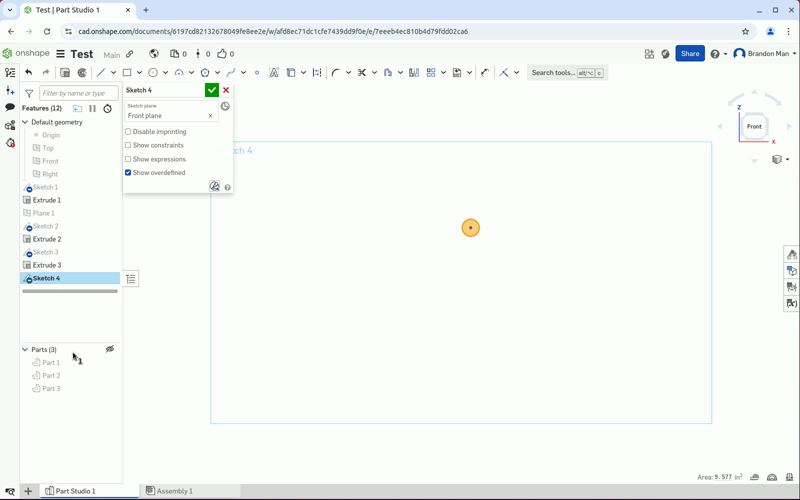
key(shift+y)
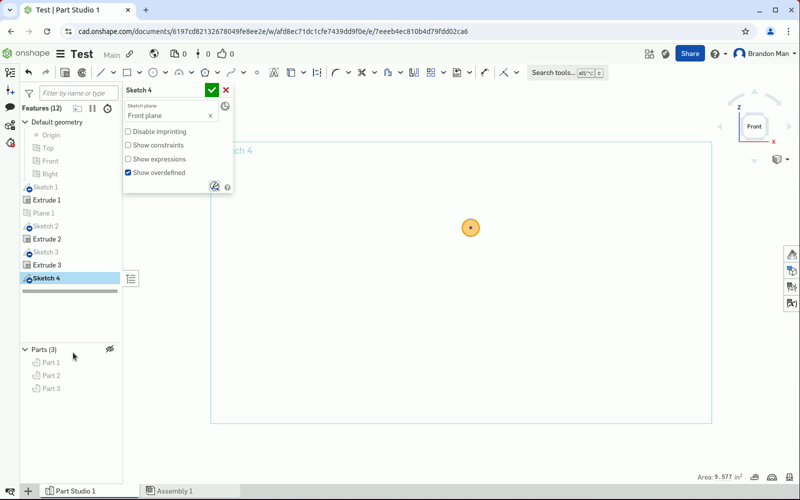
key(shift+e)
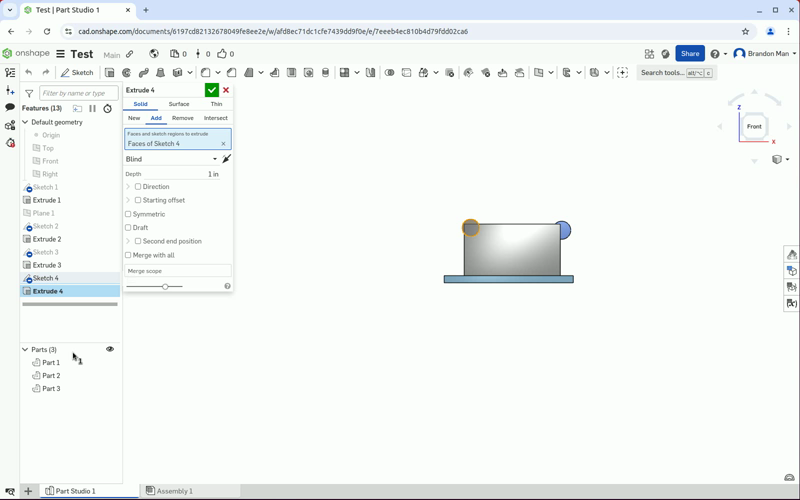
mouse_move(143, 106)
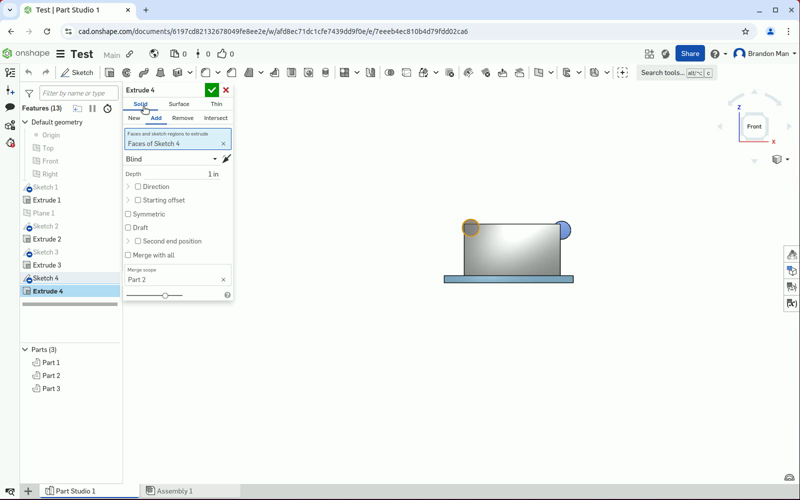
click(143, 106)
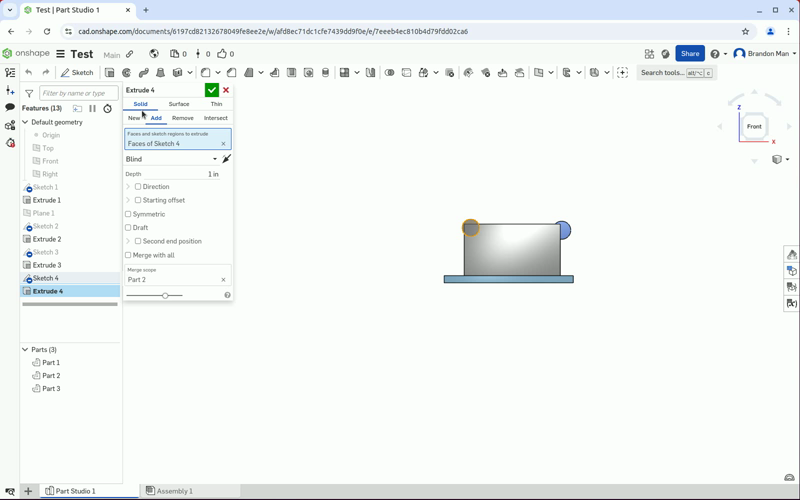
mouse_move(137, 120)
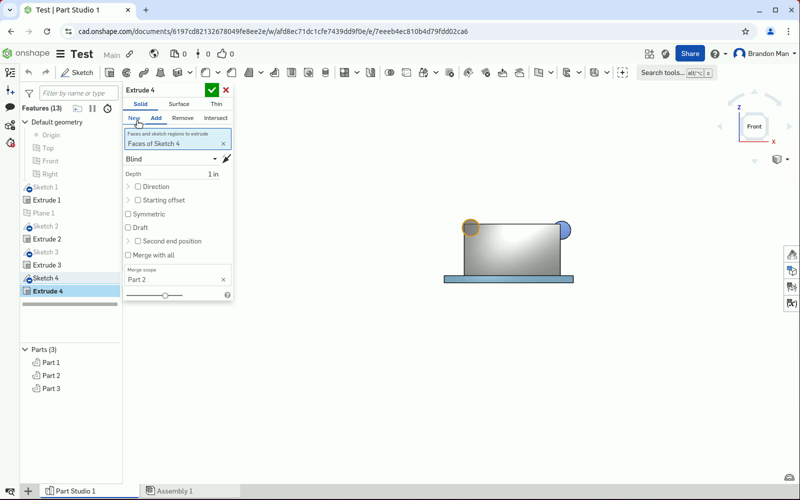
click(137, 120)
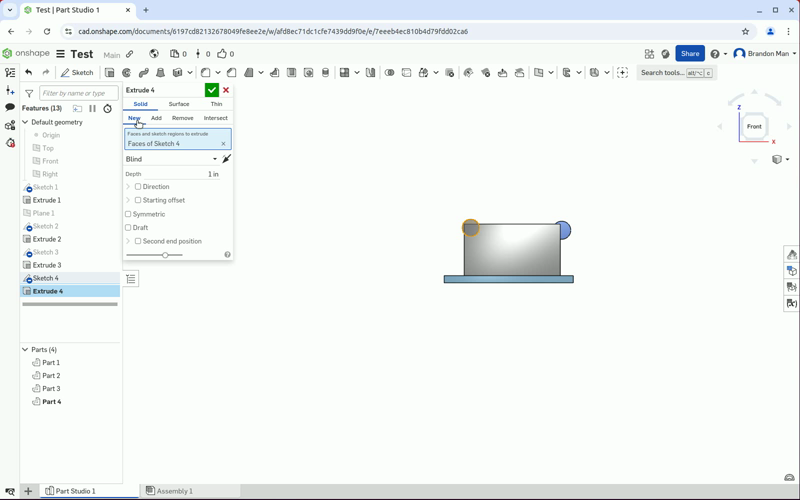
key(tab, 4)
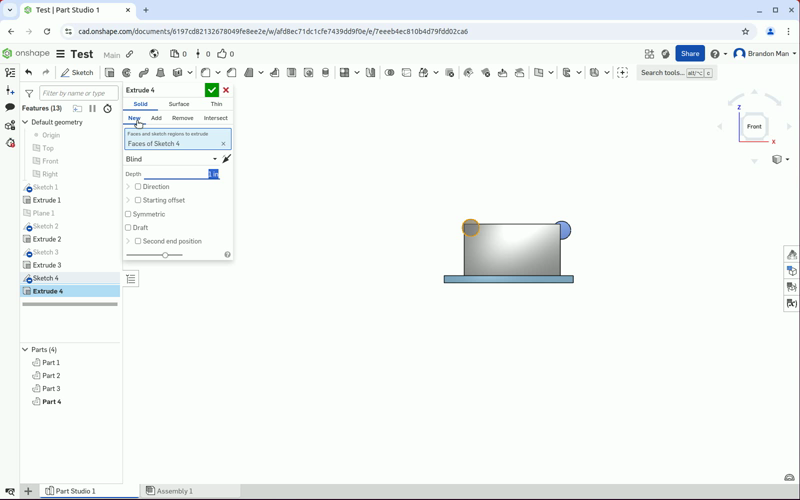
text(2.889)
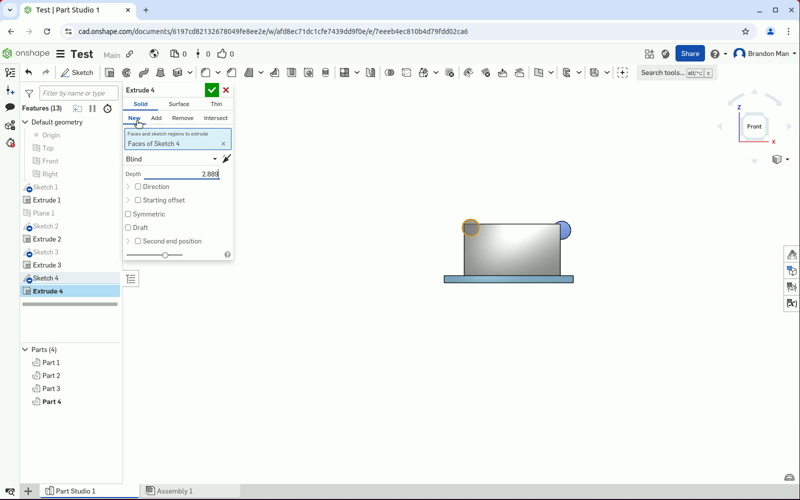
key(enter)
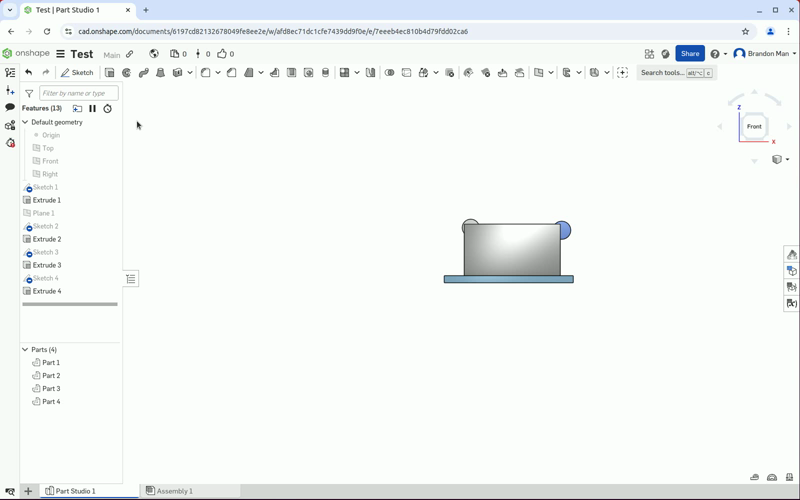
key(shift+h)
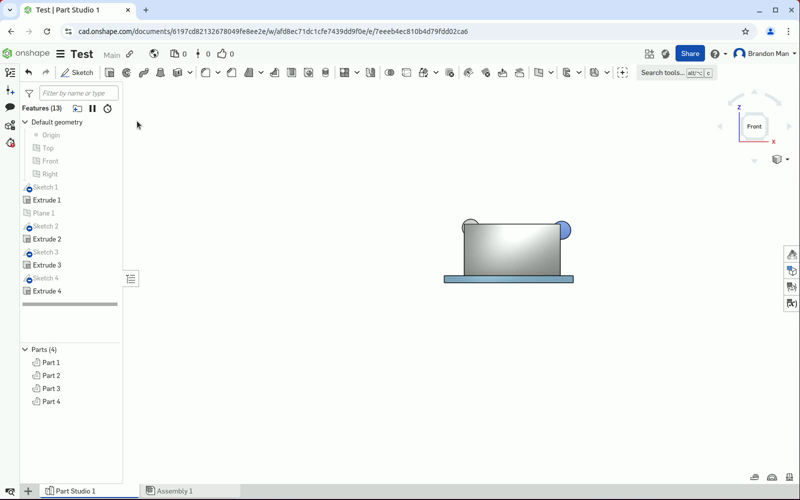
key(shift+h)
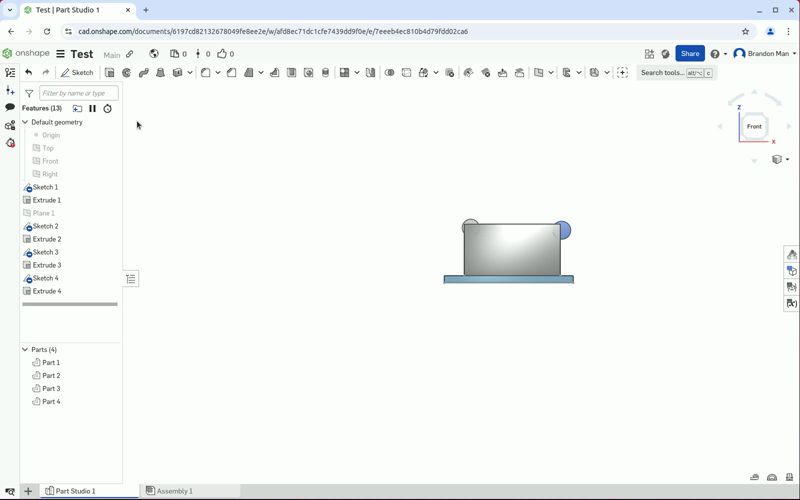
key(shift+7)
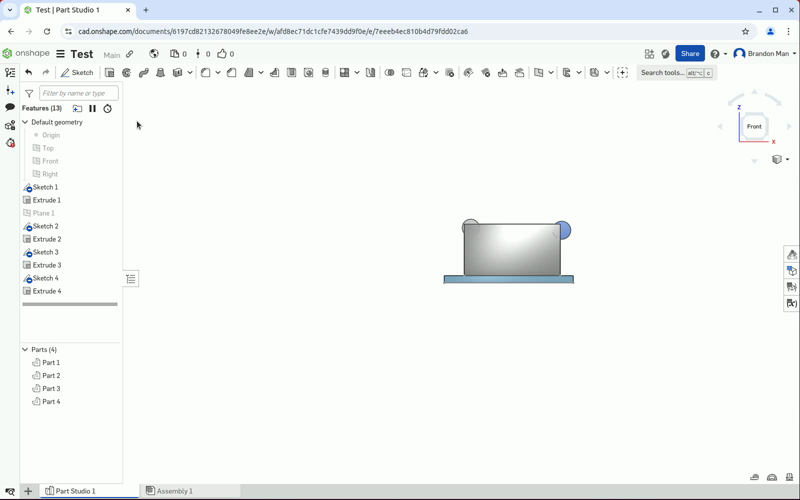
key(left, 2)
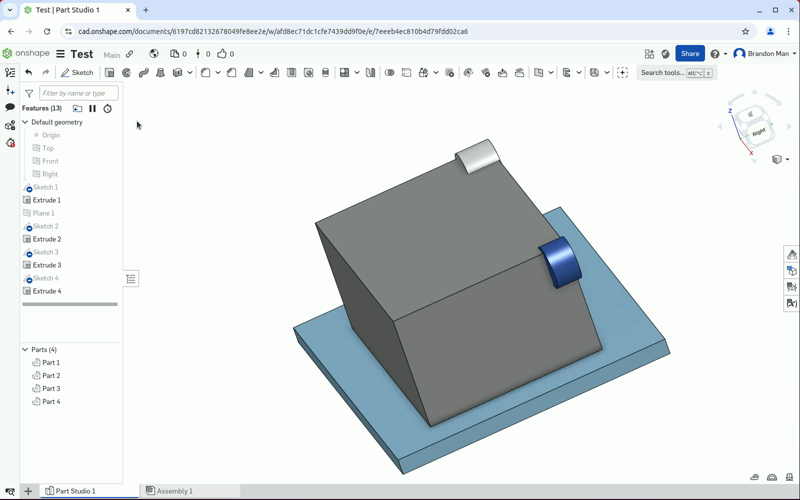
key(down, 2)
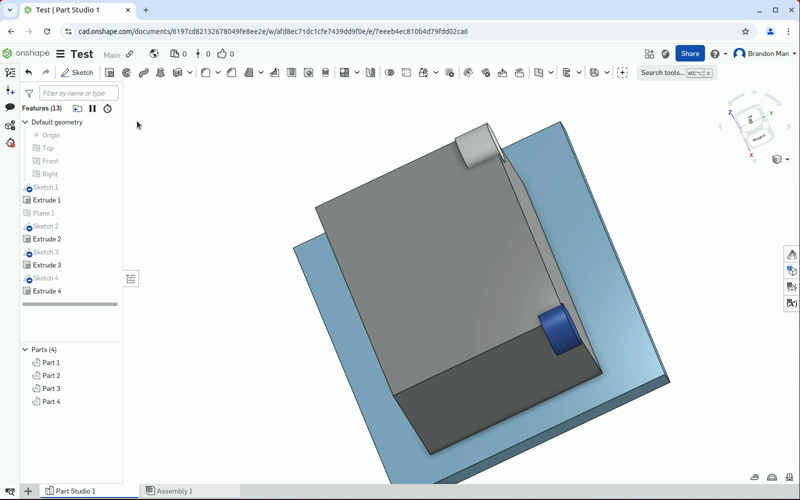
key(up, 2)
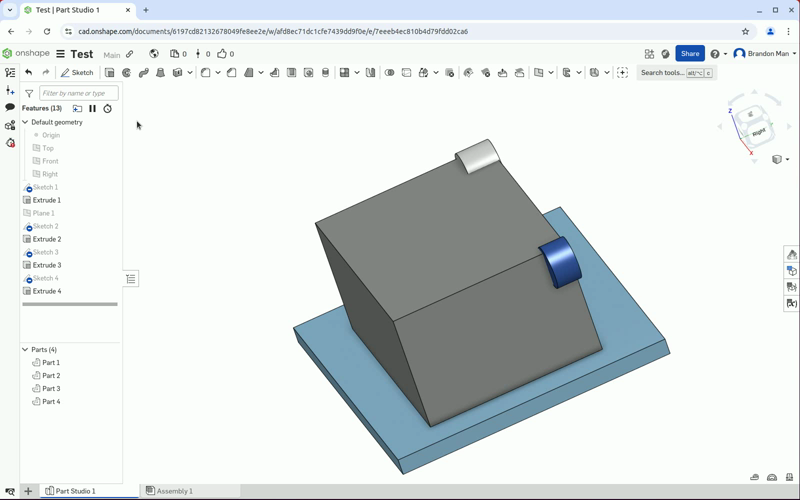
key(right, 2)
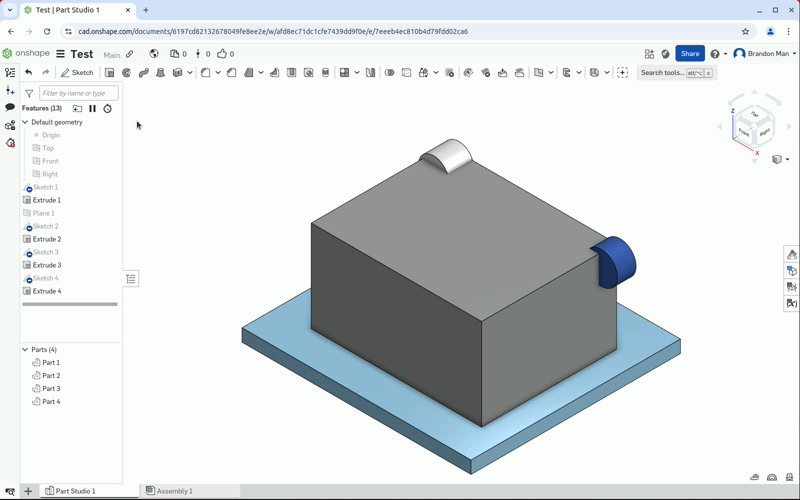
mouse_move(73, 189)
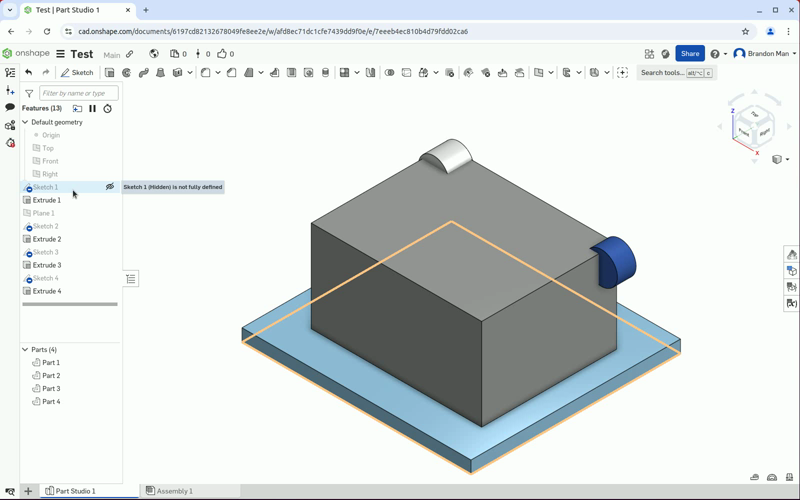
click(73, 189)